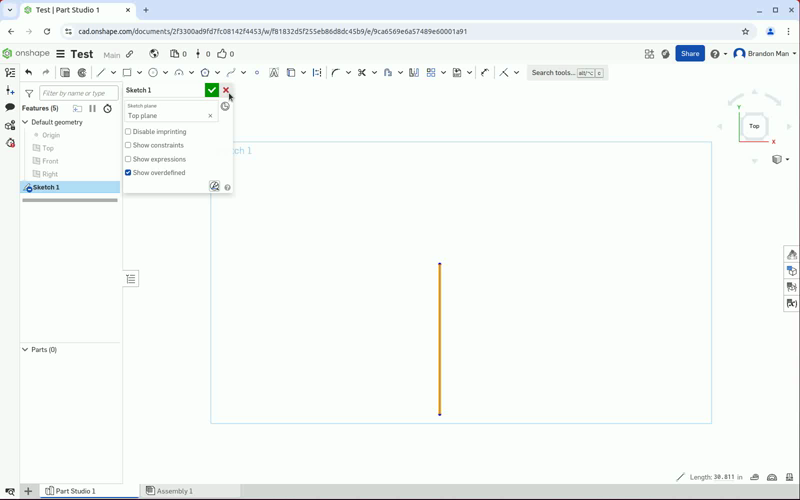
key(shift+h)
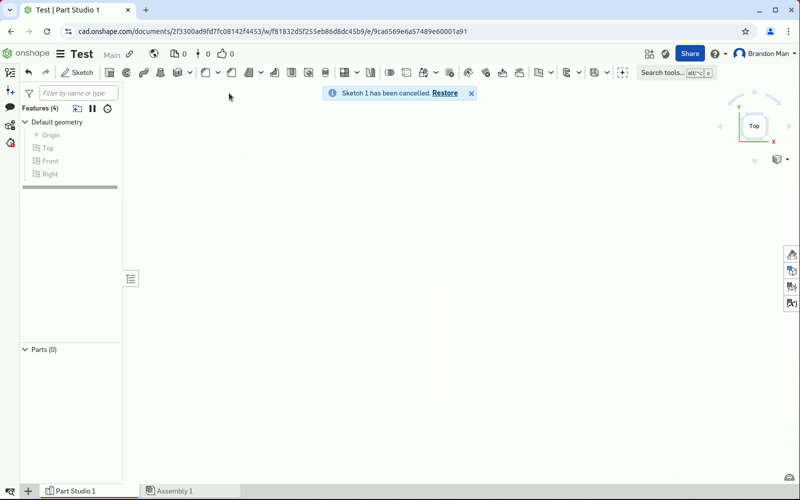
mouse_move(73, 352)
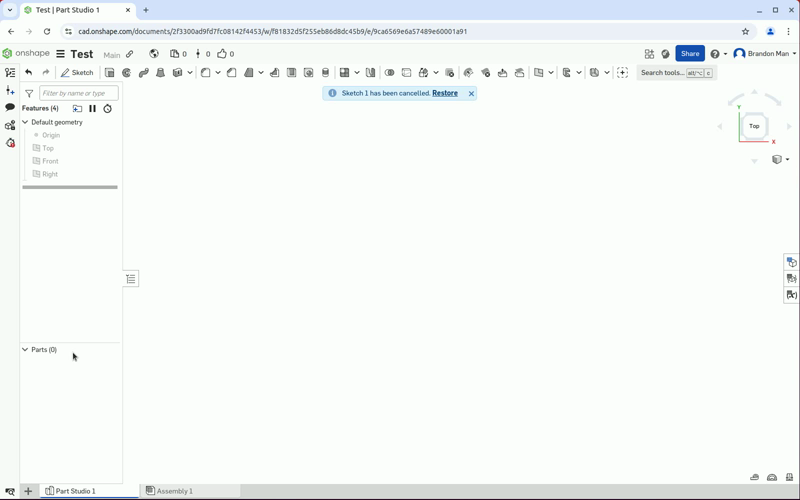
key(y)
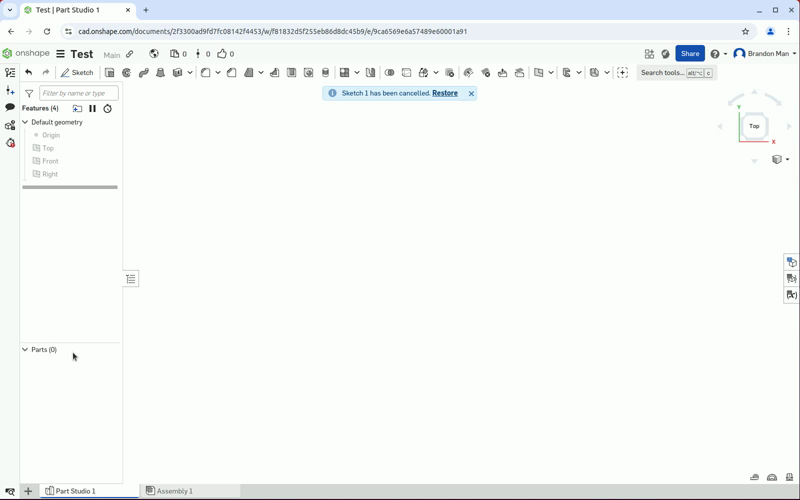
key(shift+p)
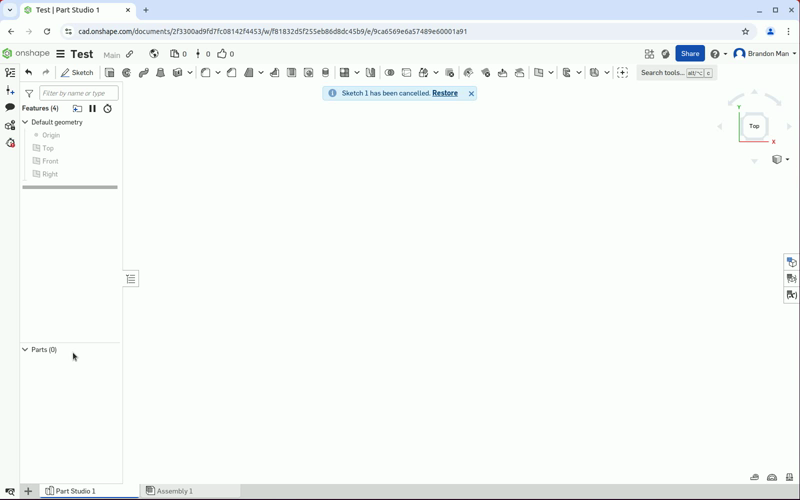
key(space)
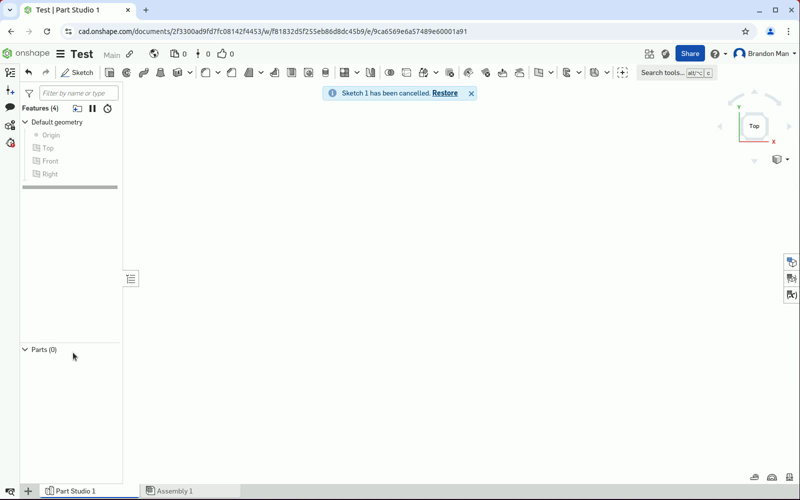
key_down(shift)
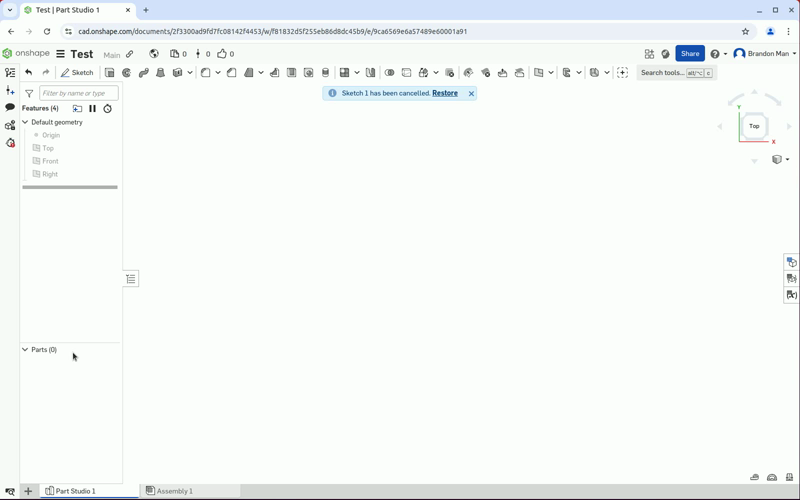
key(up)
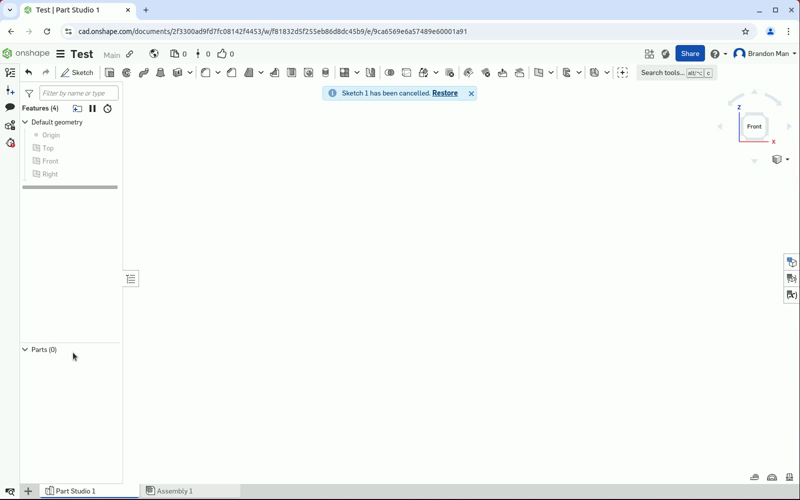
key_up(shift)
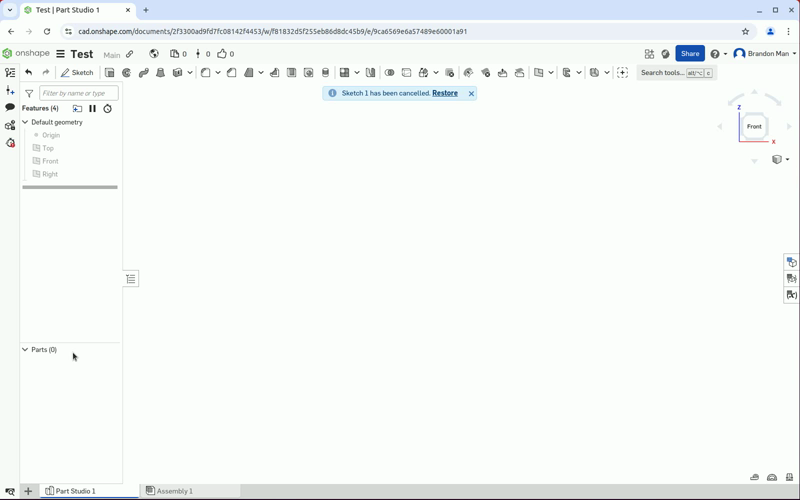
mouse_move(73, 352)
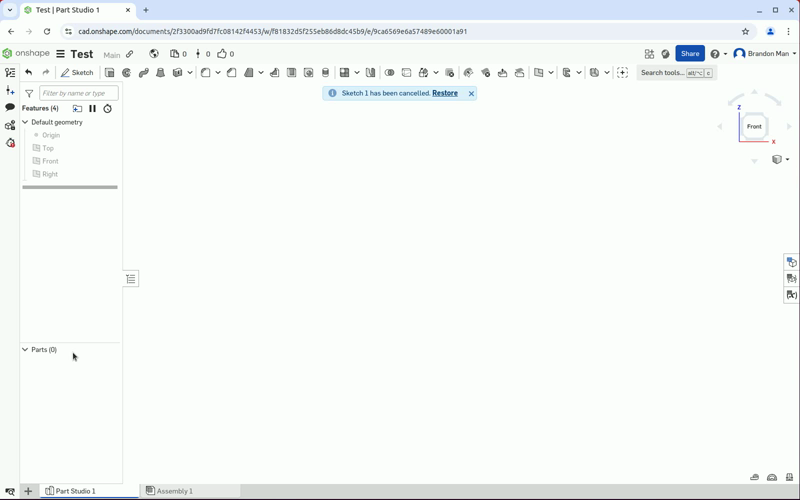
key(shift+y)
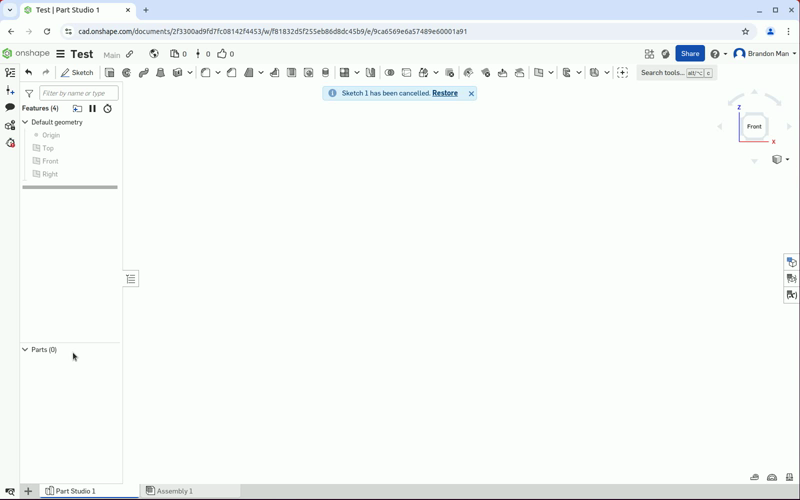
key(shift+s)
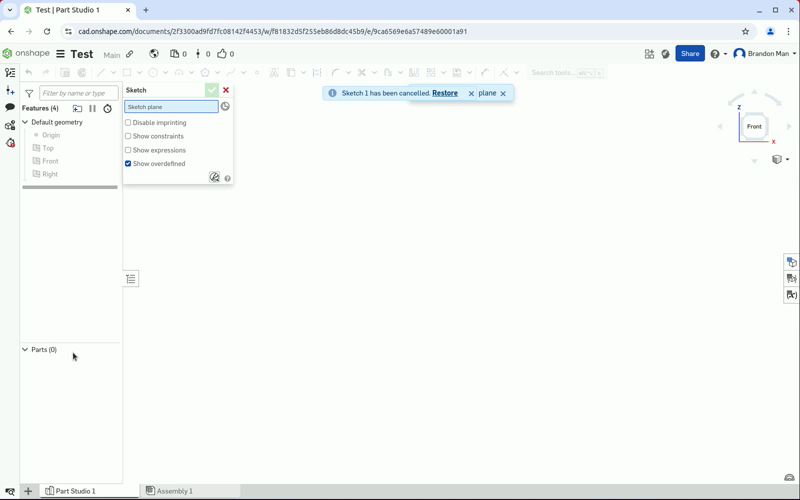
mouse_move(73, 163)
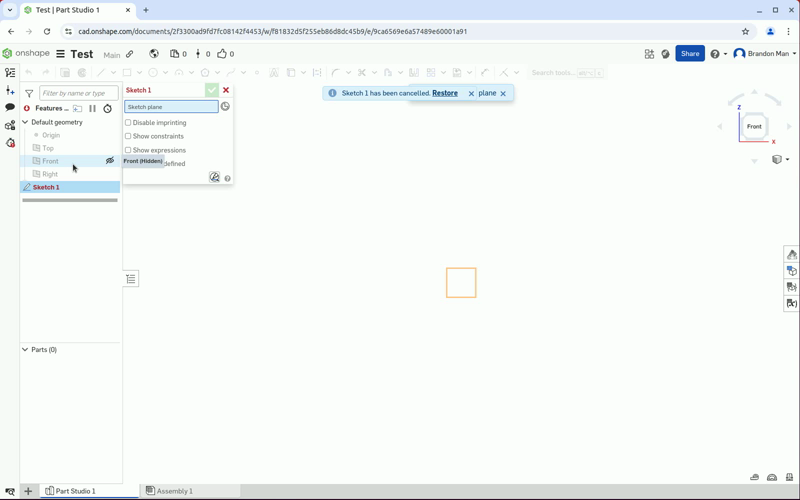
click(73, 163)
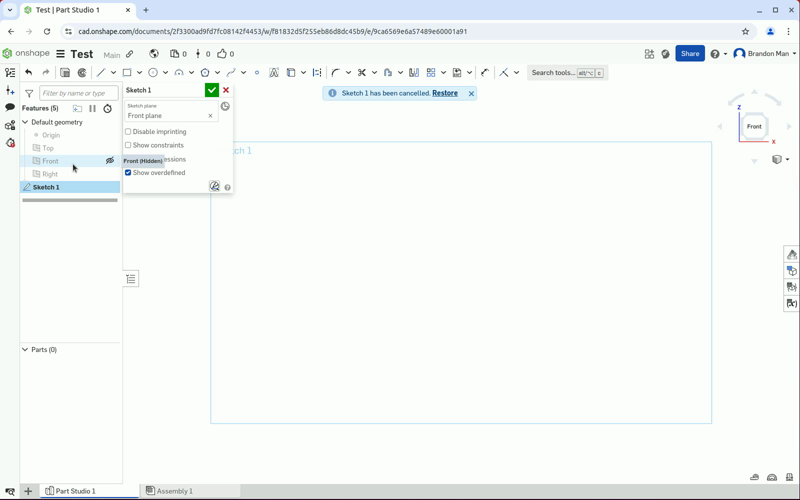
mouse_move(73, 352)
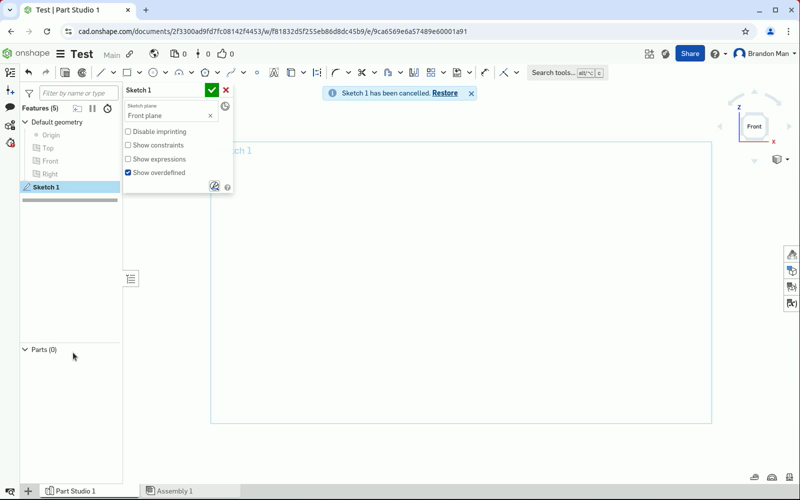
key(y)
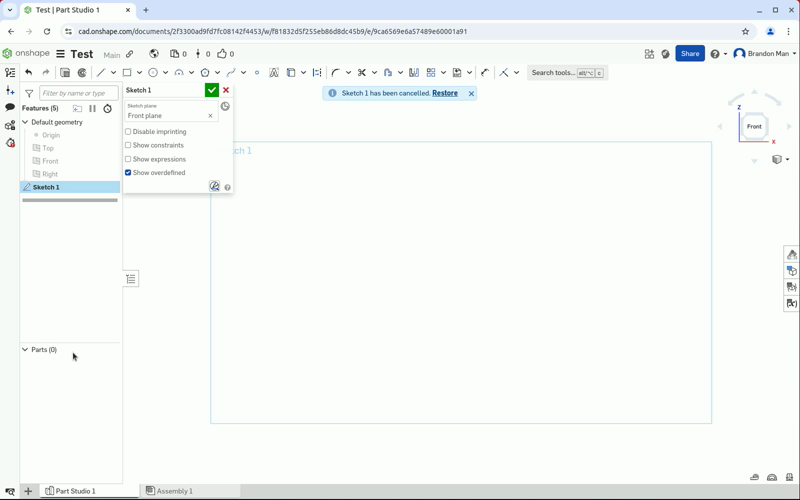
key(c)
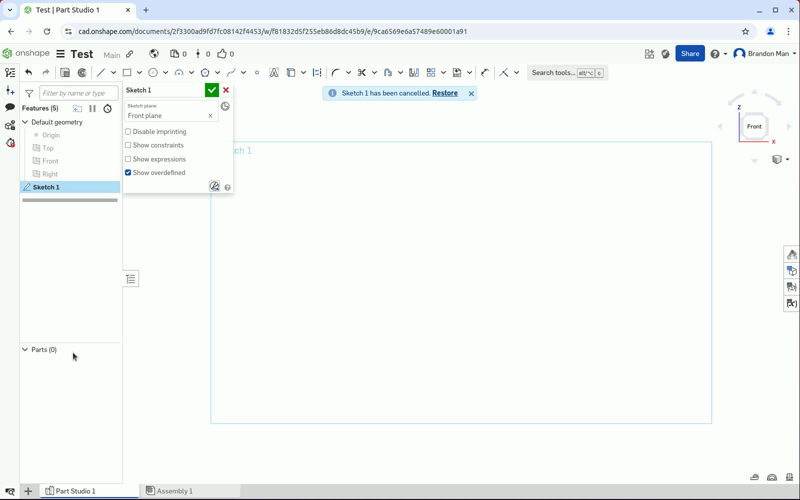
key_down(shift)
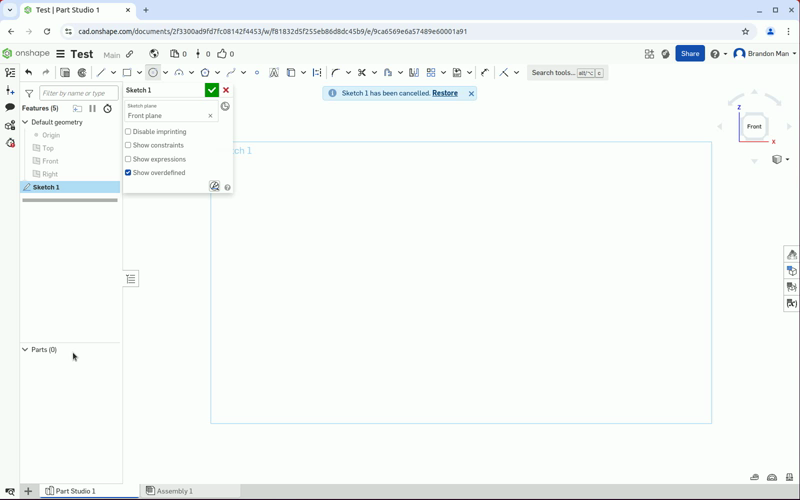
mouse_move(371, 259)
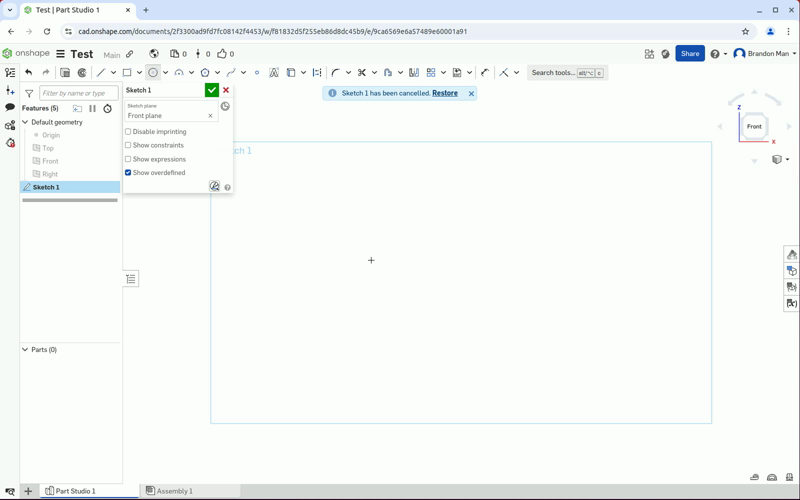
click(371, 259)
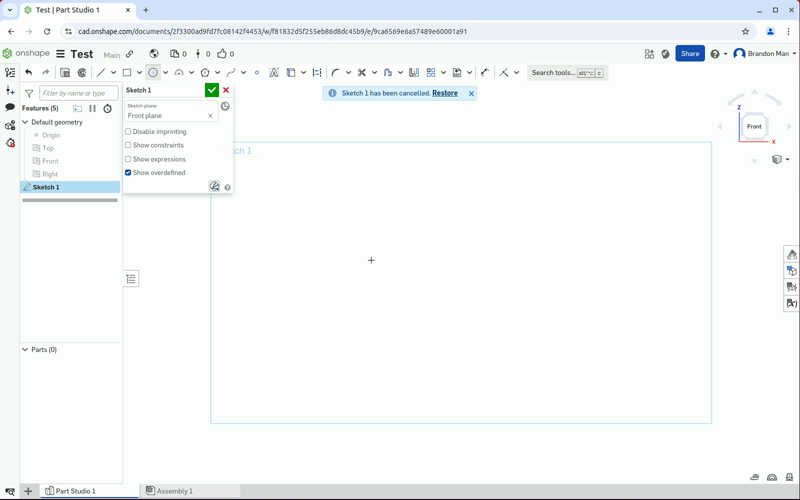
key_up(shift)
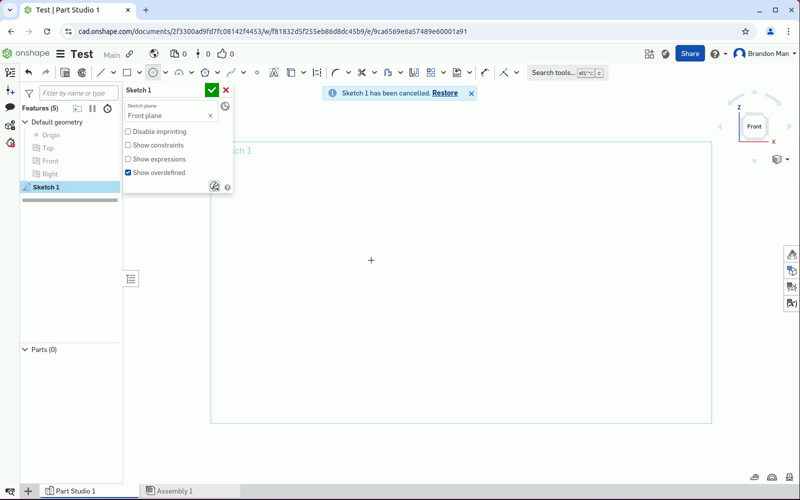
mouse_move(393, 259)
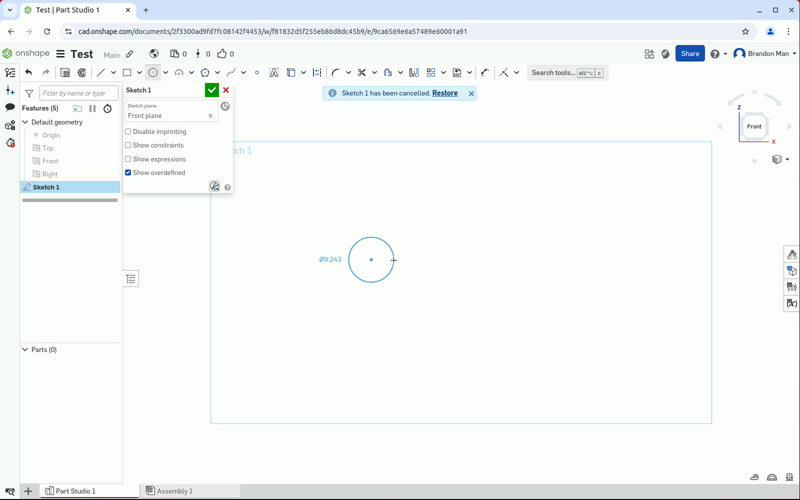
click(393, 259)
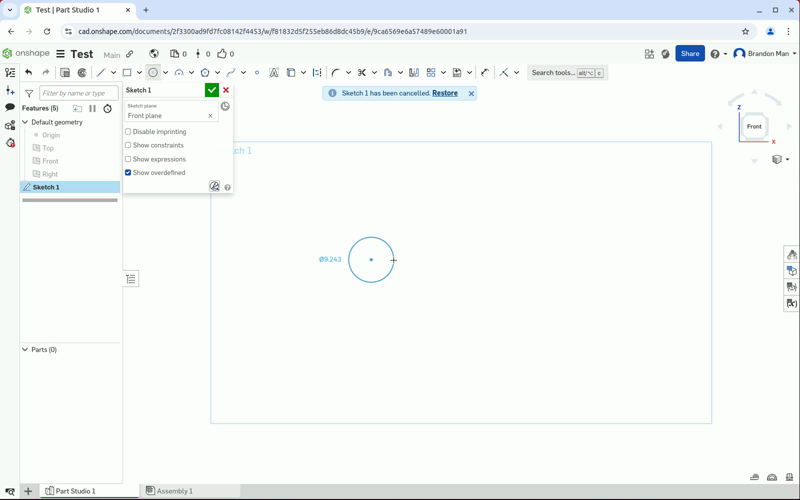
key(esc)
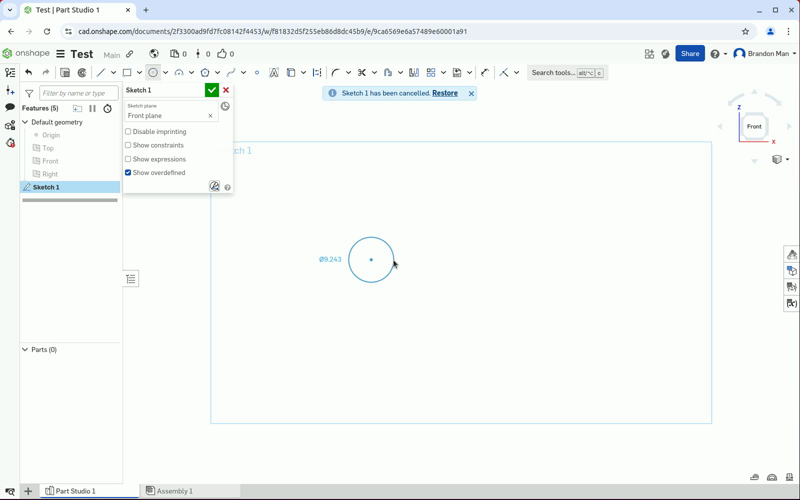
mouse_move(390, 264)
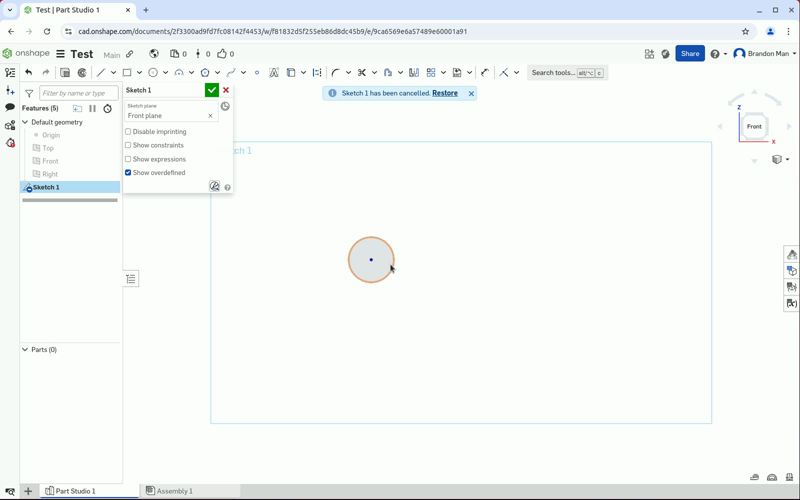
scroll(6)
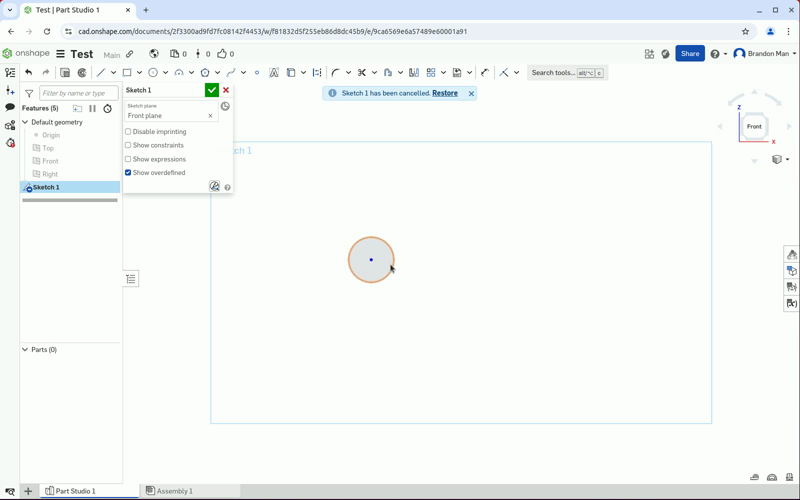
scroll(6)
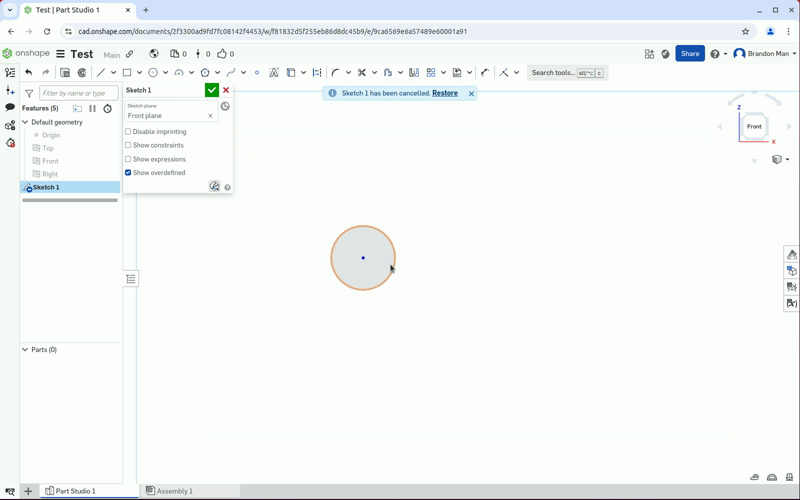
scroll(6)
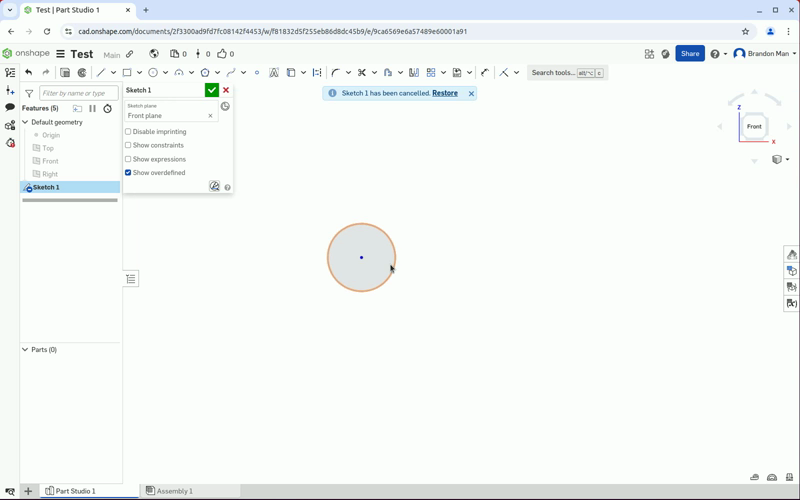
scroll(6)
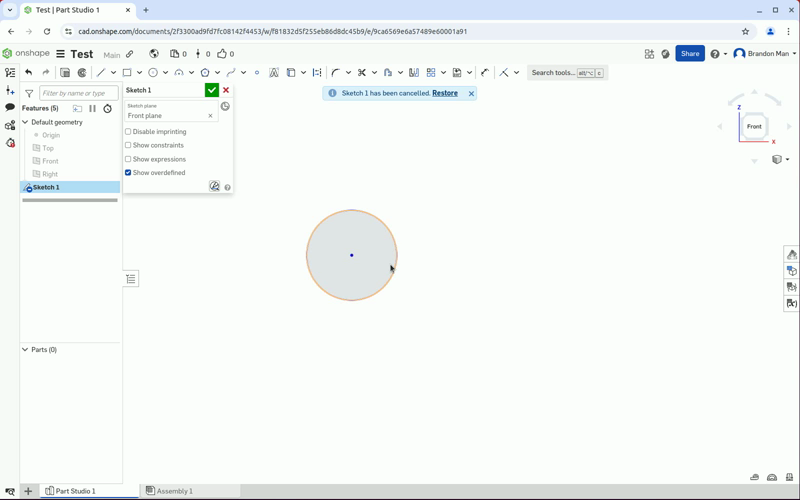
scroll(6)
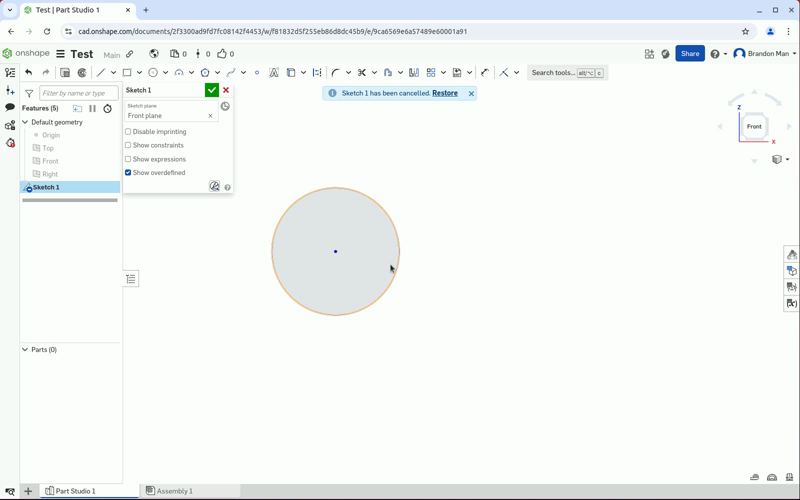
scroll(6)
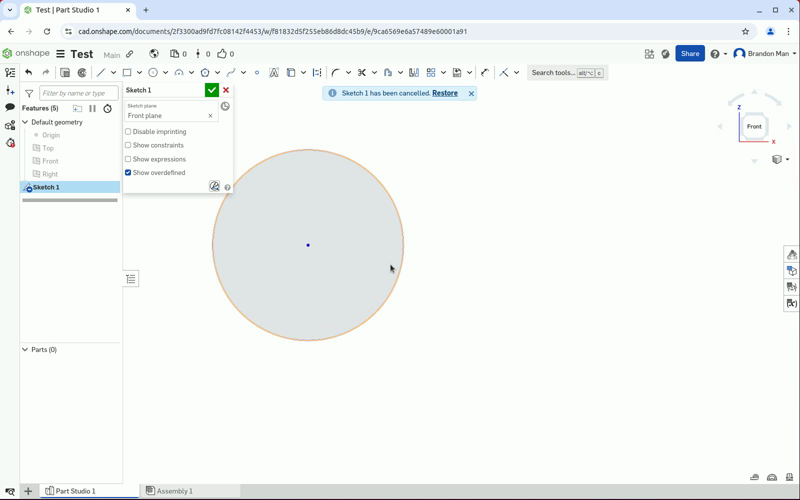
scroll(6)
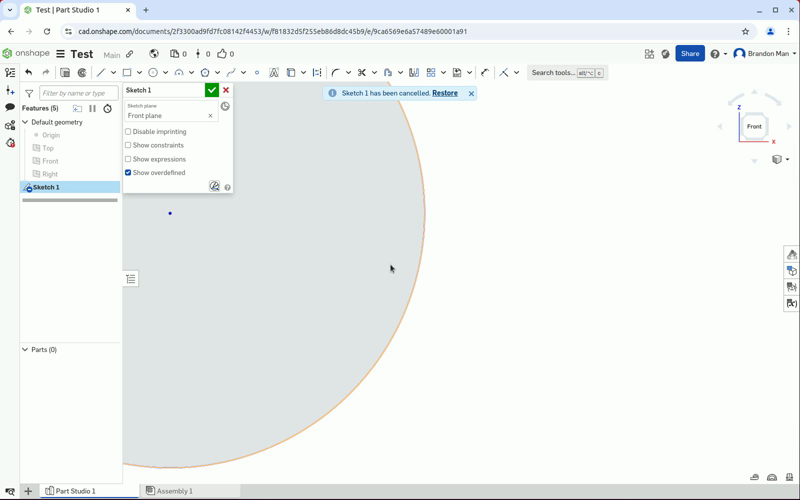
click(390, 264)
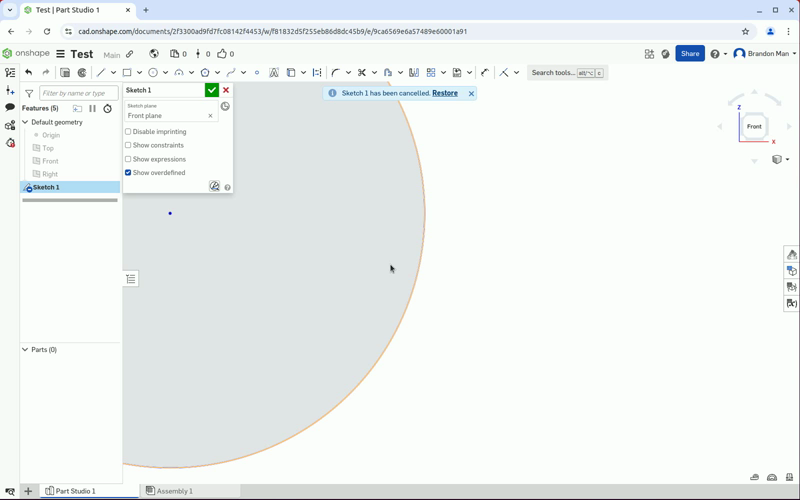
scroll(-6)
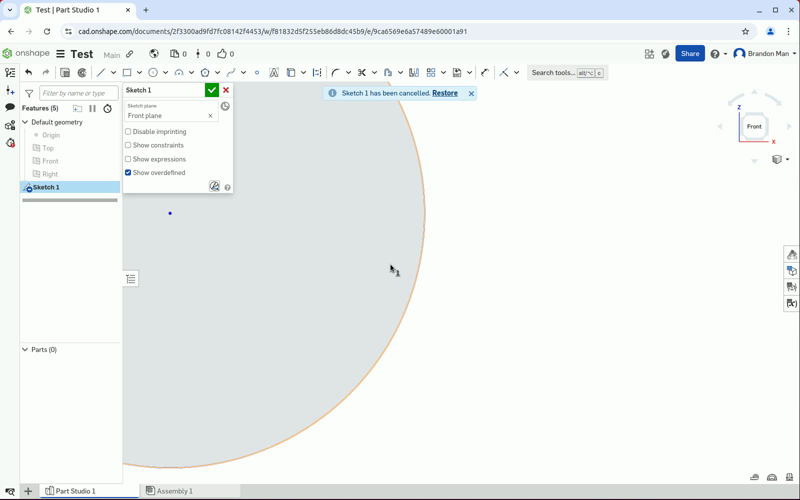
scroll(-6)
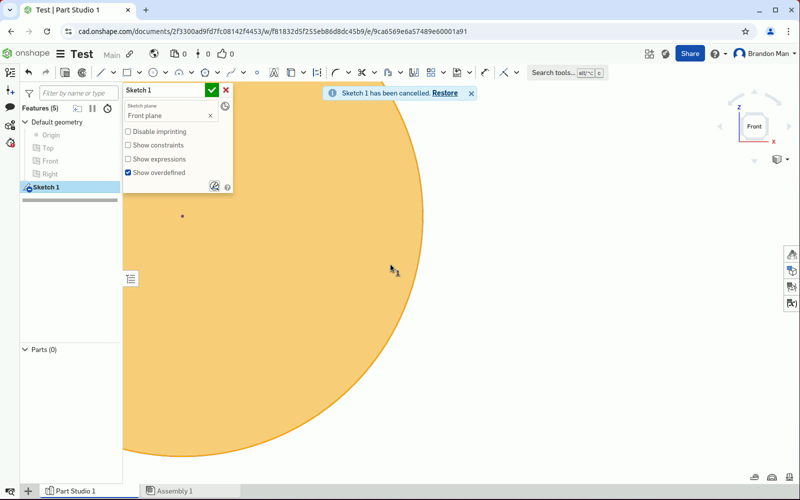
scroll(-6)
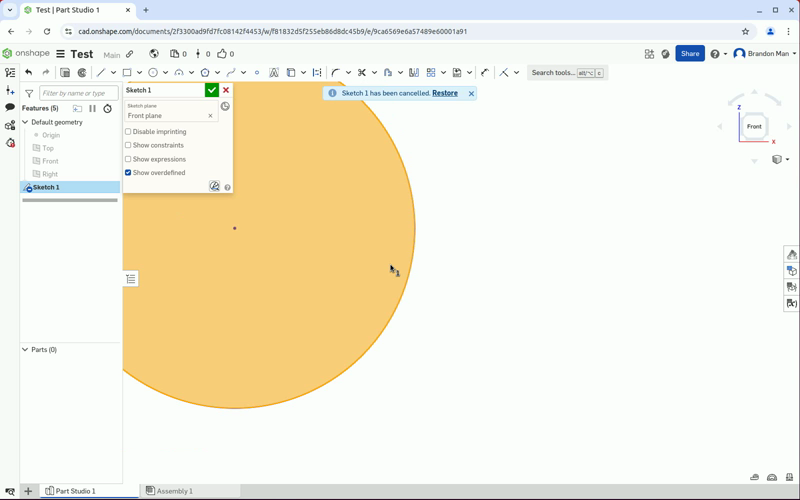
scroll(-6)
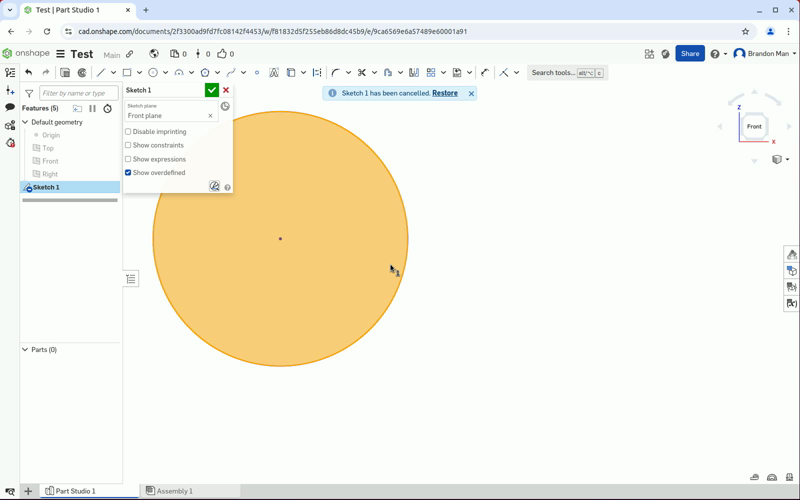
scroll(-6)
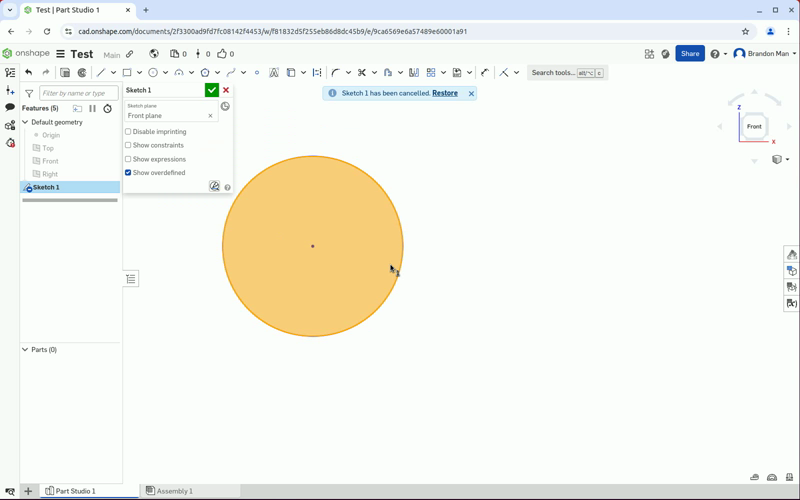
scroll(-6)
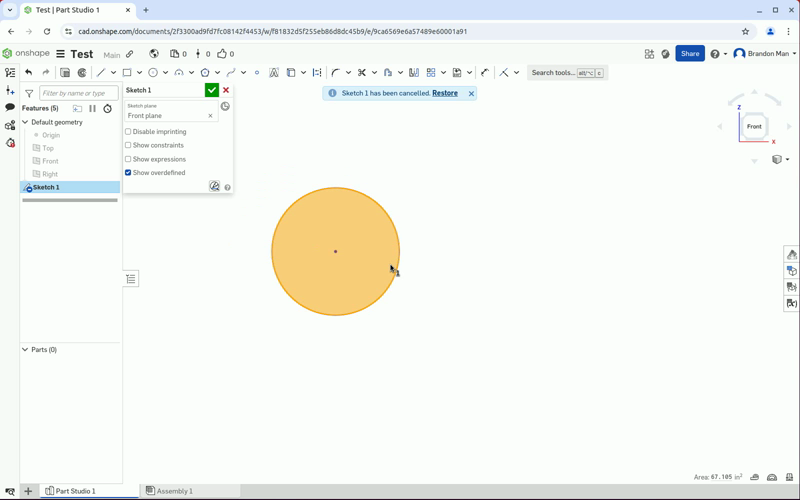
scroll(-6)
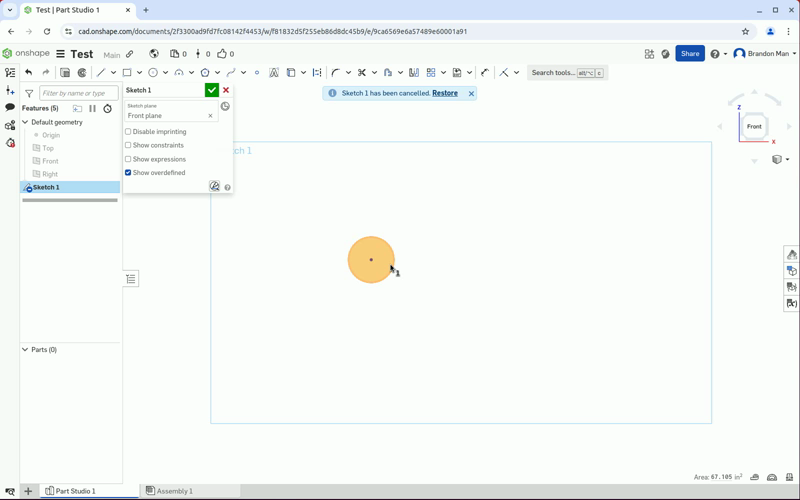
mouse_move(73, 352)
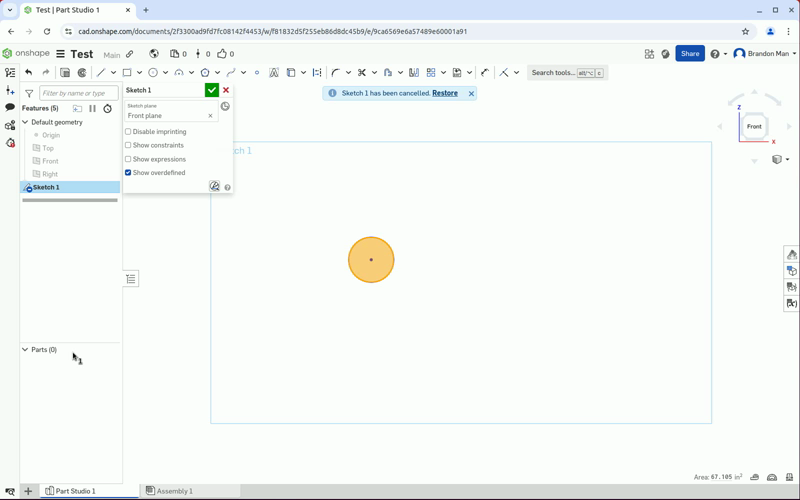
key(shift+y)
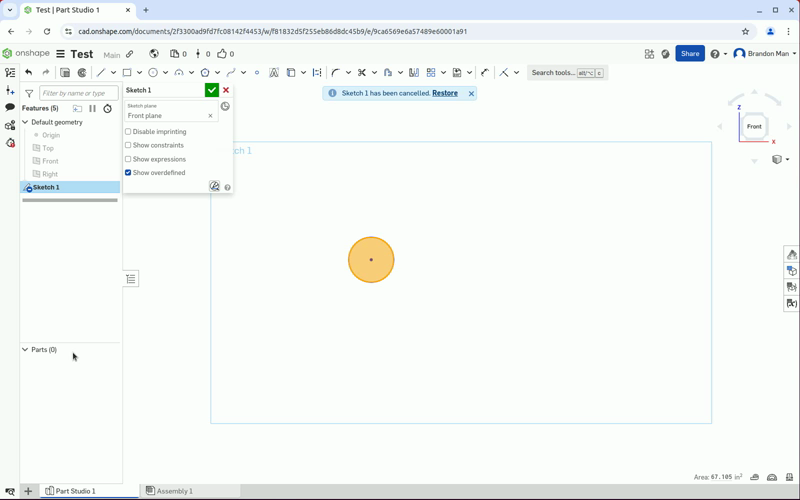
key(shift+e)
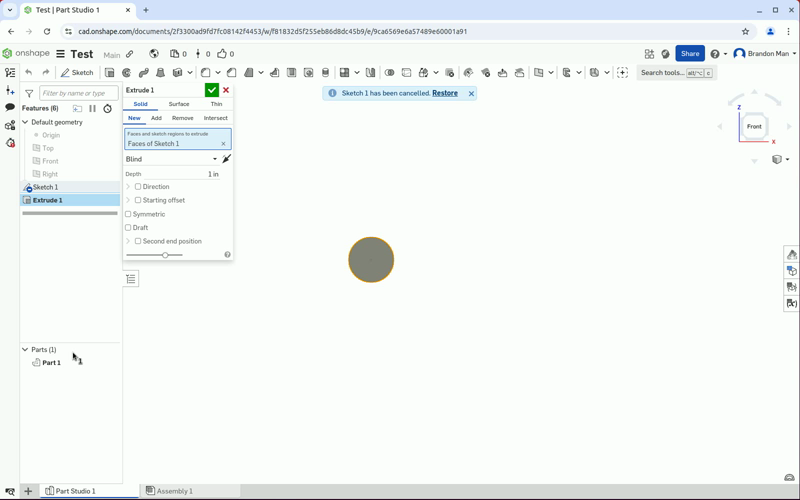
mouse_move(143, 106)
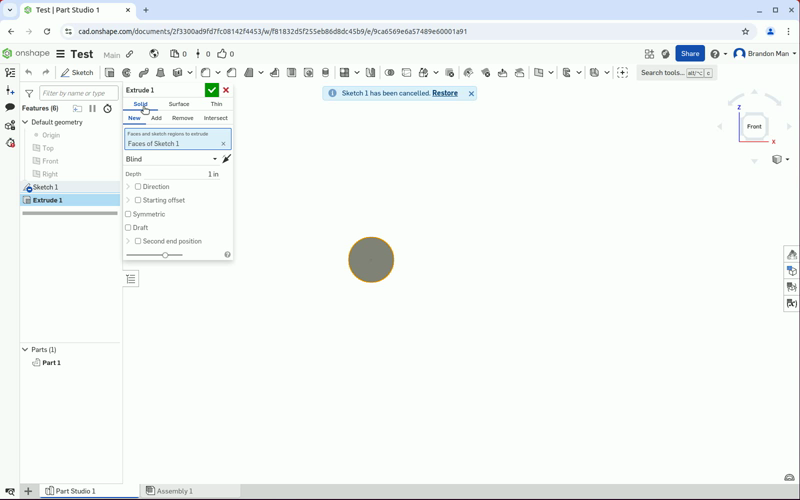
click(143, 106)
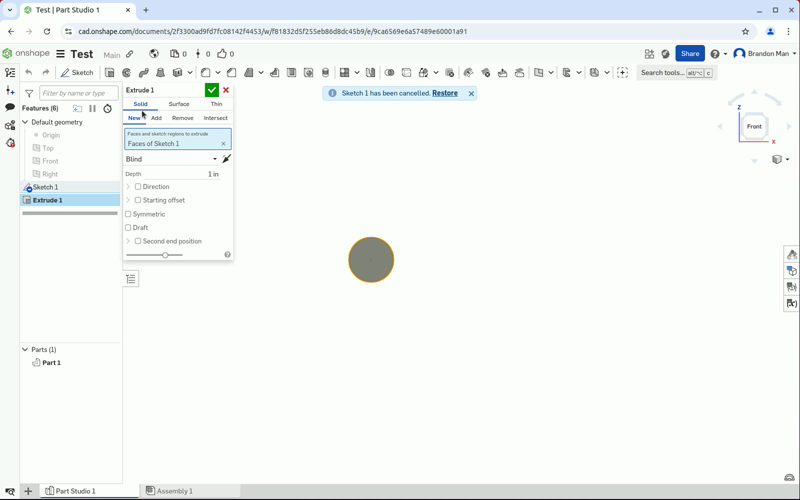
mouse_move(137, 120)
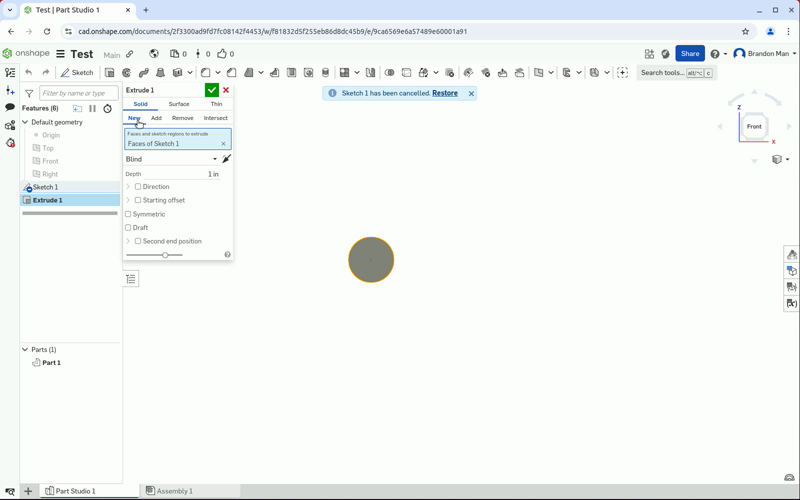
click(137, 120)
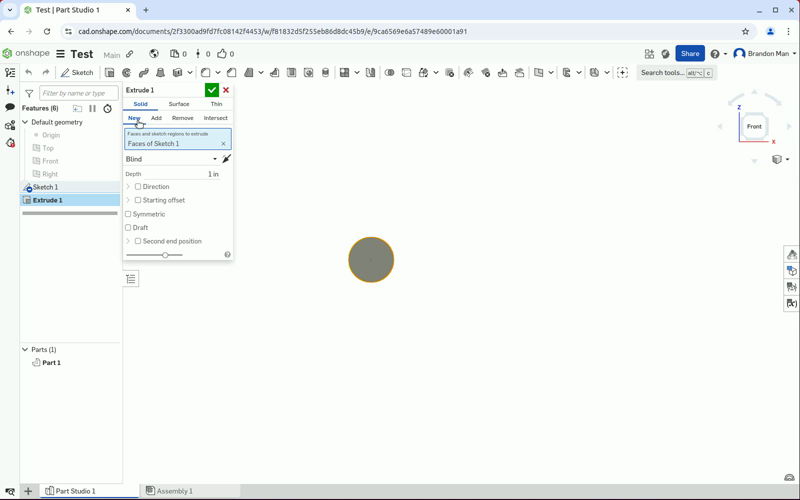
key(tab, 4)
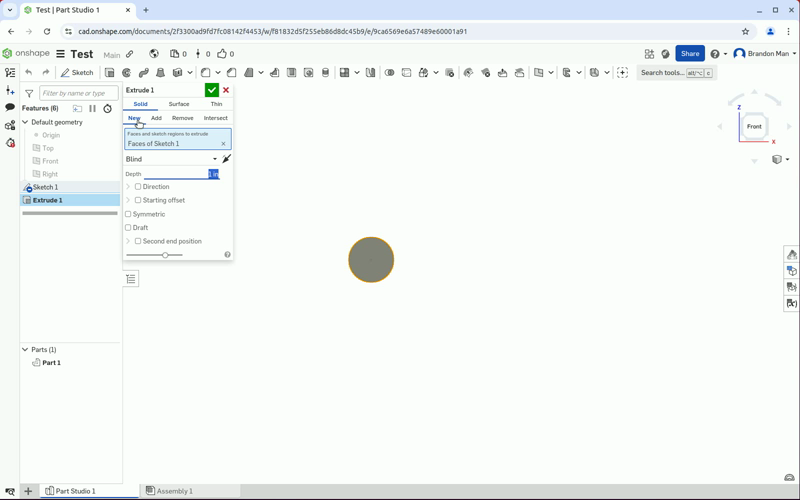
text(9.147)
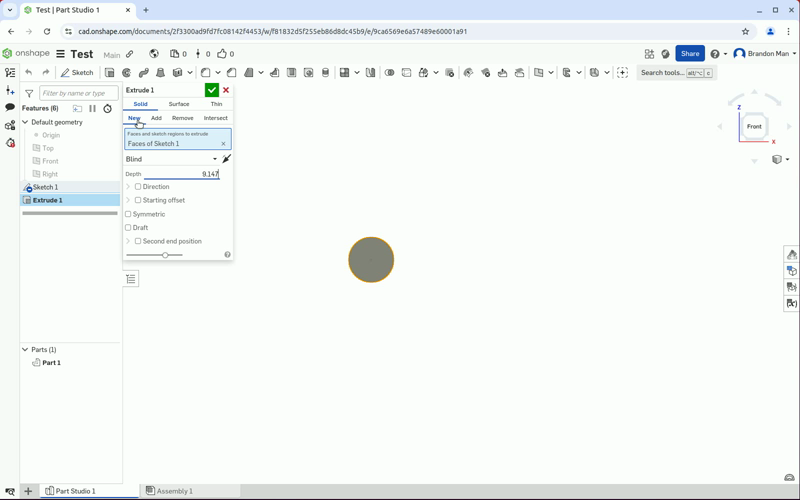
key(enter)
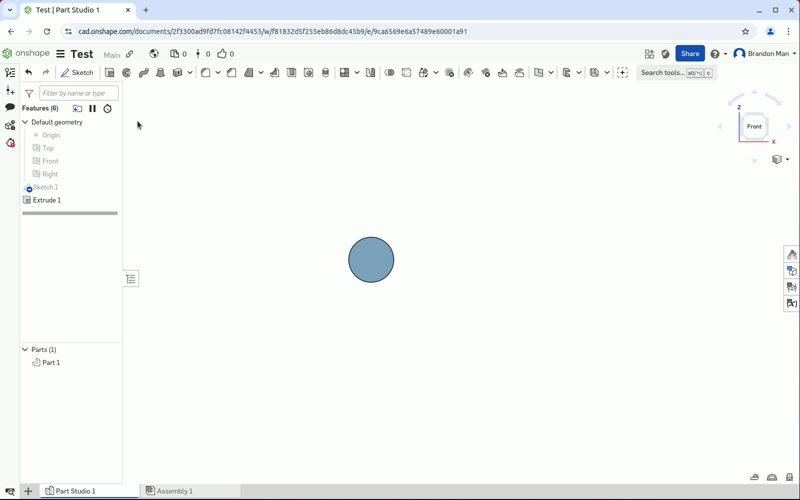
key(shift+h)
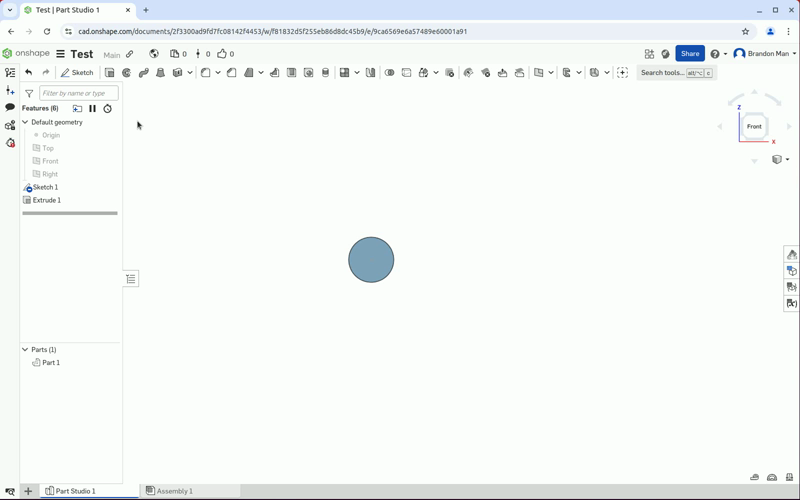
key(shift+h)
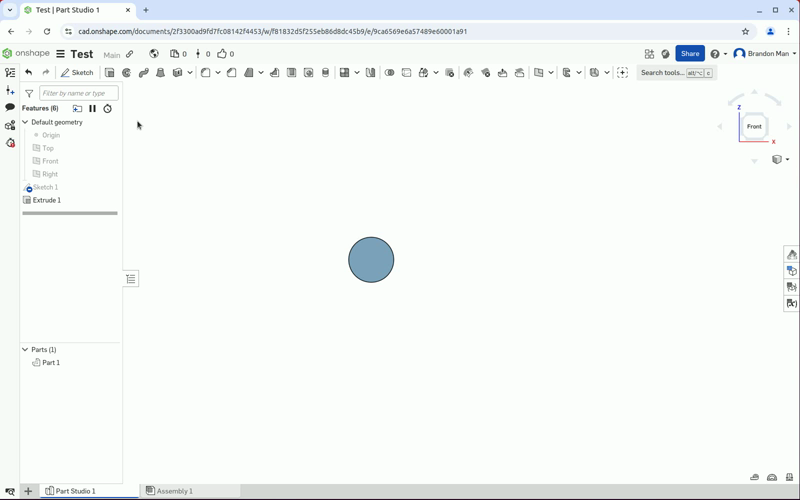
mouse_move(73, 189)
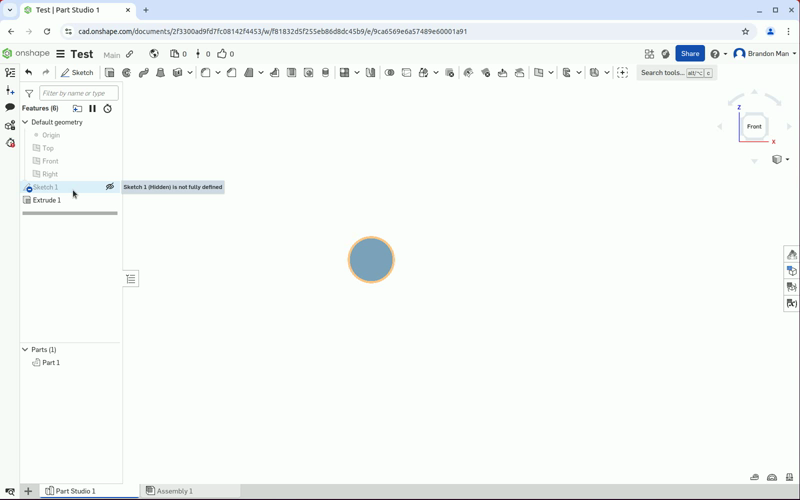
click(73, 189)
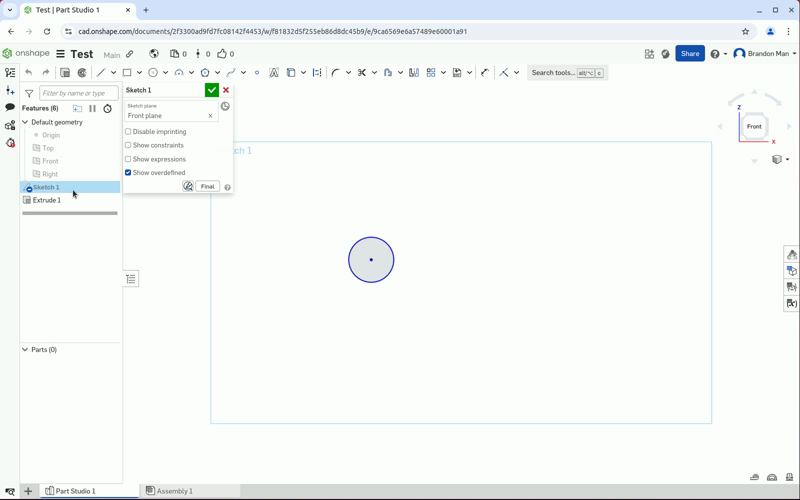
mouse_move(229, 92)
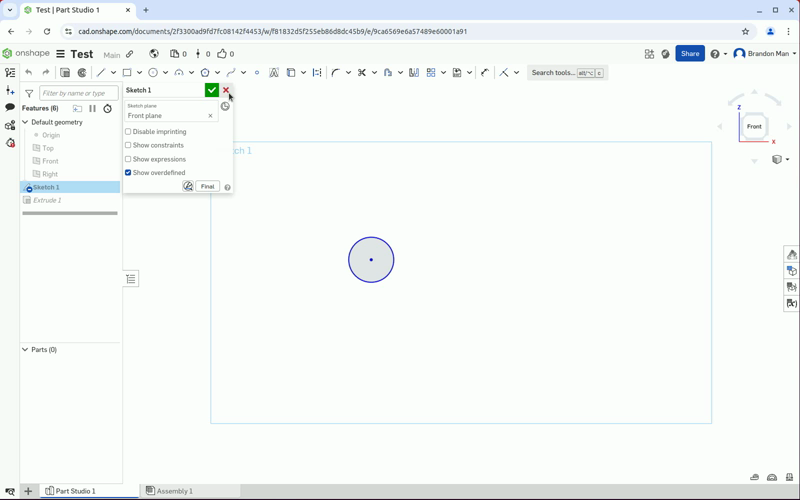
click(229, 92)
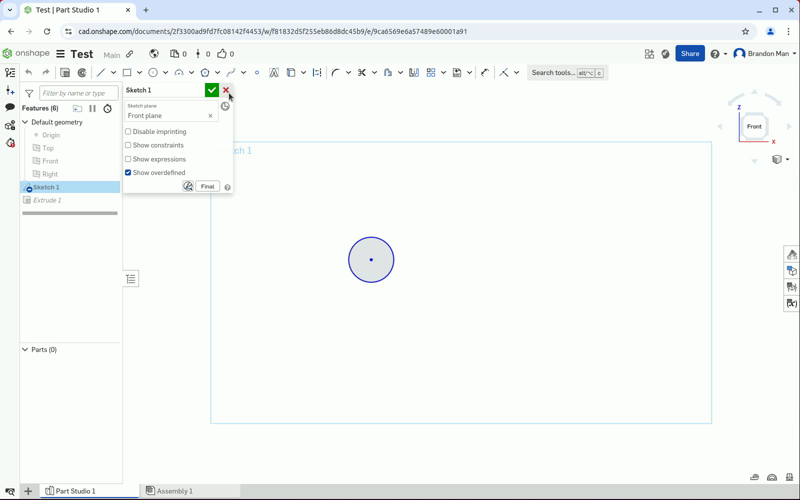
key(shift+s)
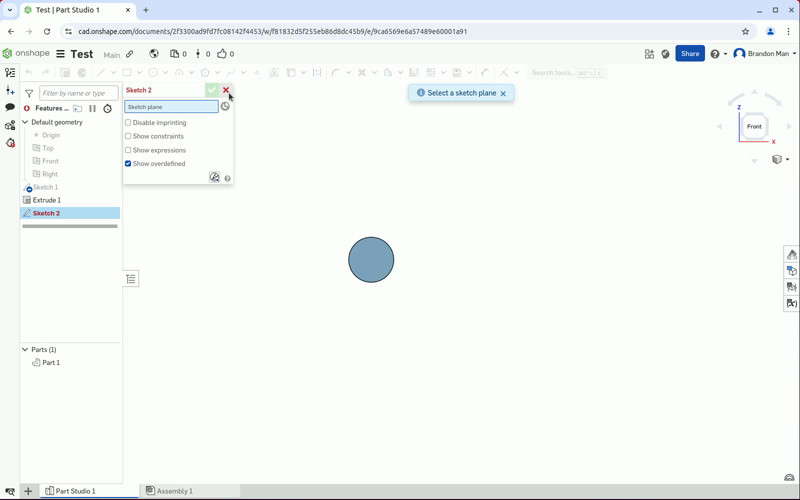
mouse_move(73, 163)
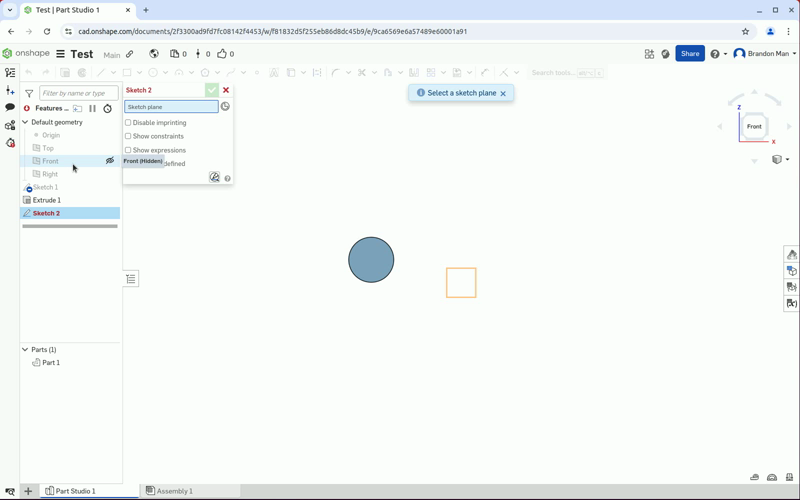
click(73, 163)
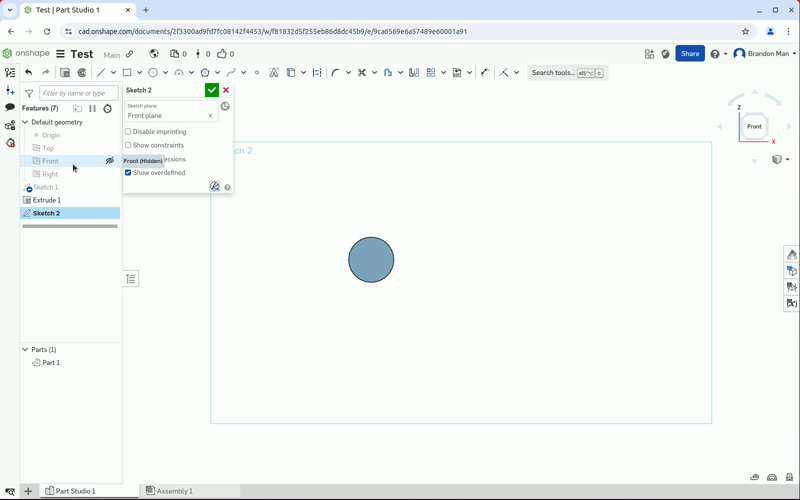
mouse_move(73, 352)
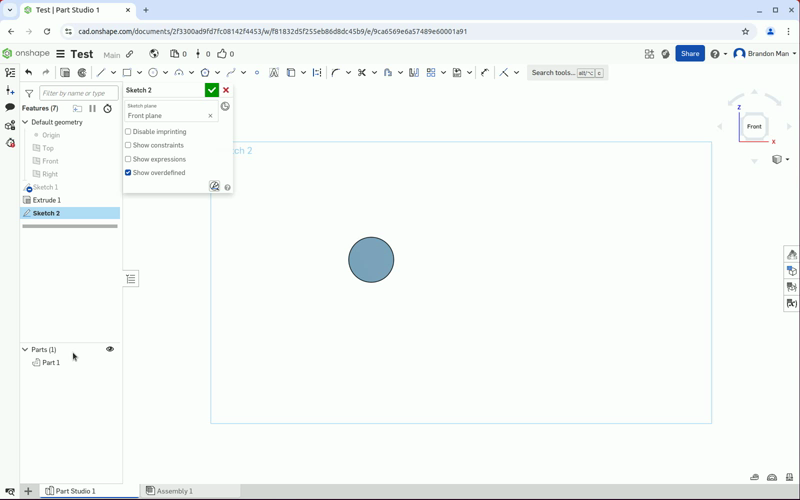
key(y)
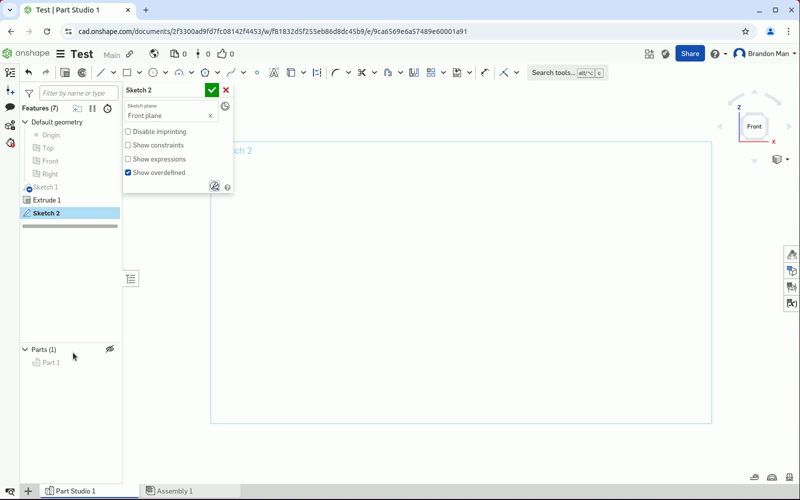
key(c)
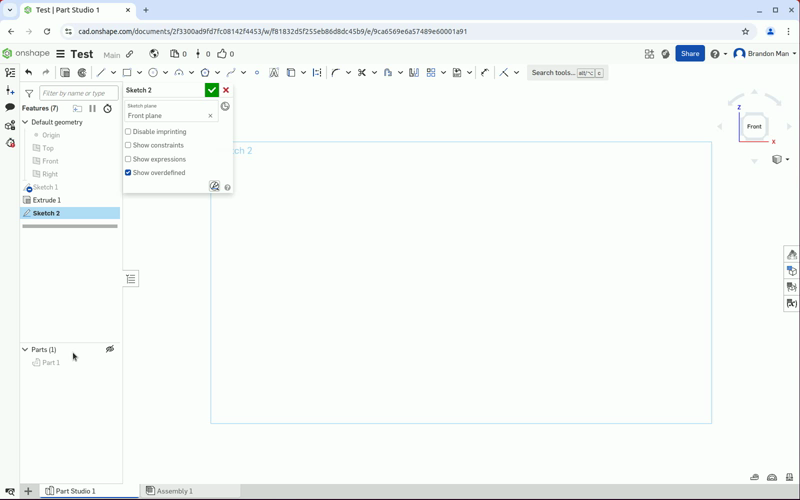
key_down(shift)
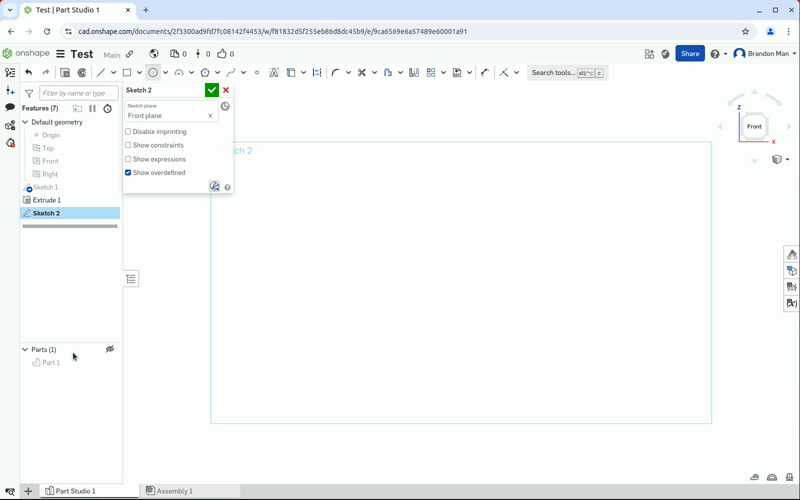
mouse_move(437, 259)
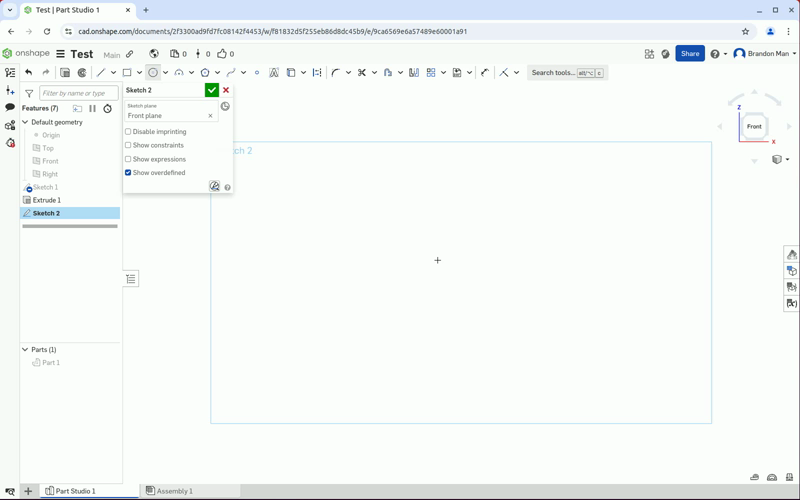
click(437, 259)
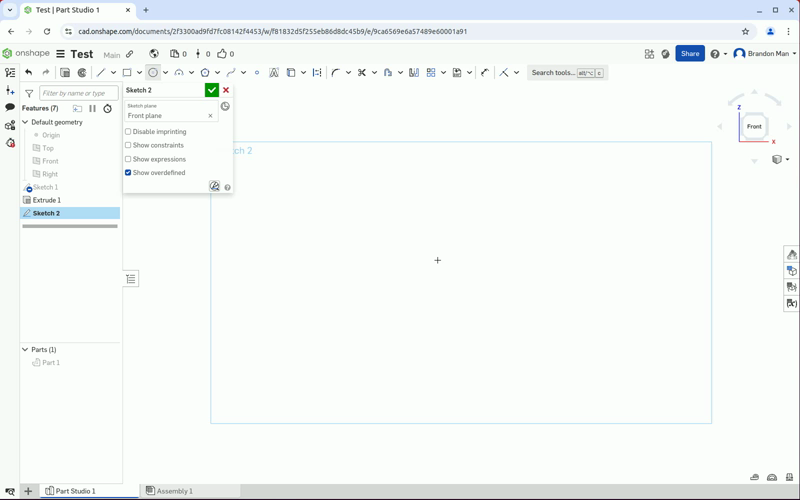
key_up(shift)
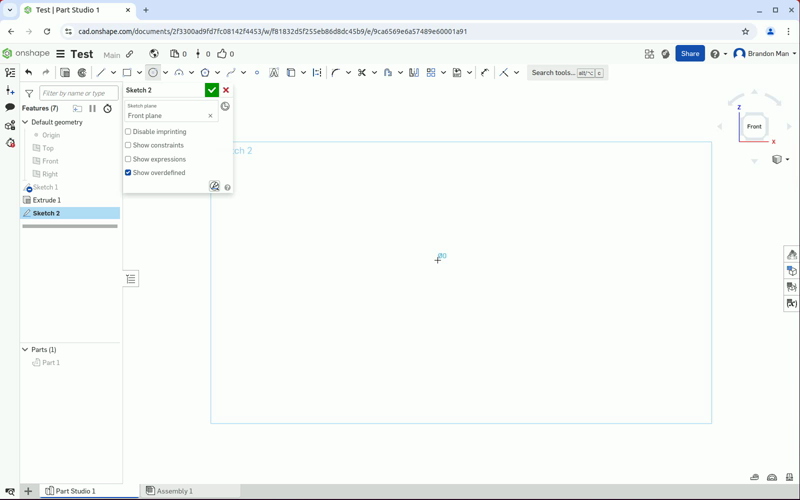
mouse_move(460, 259)
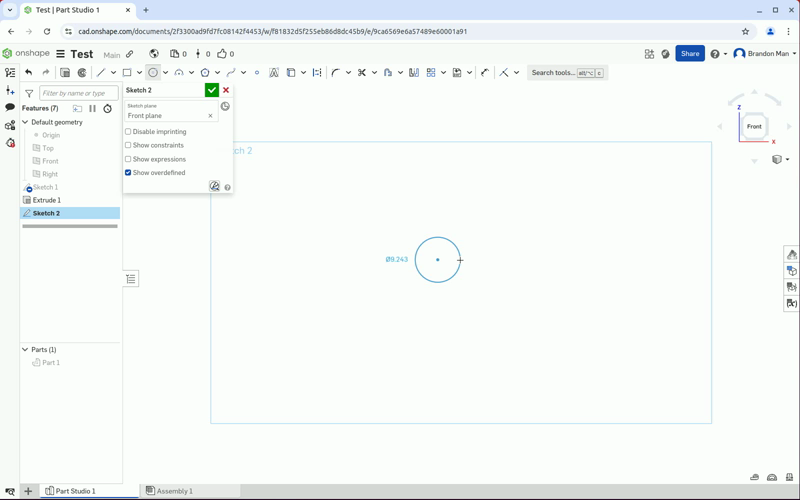
click(460, 259)
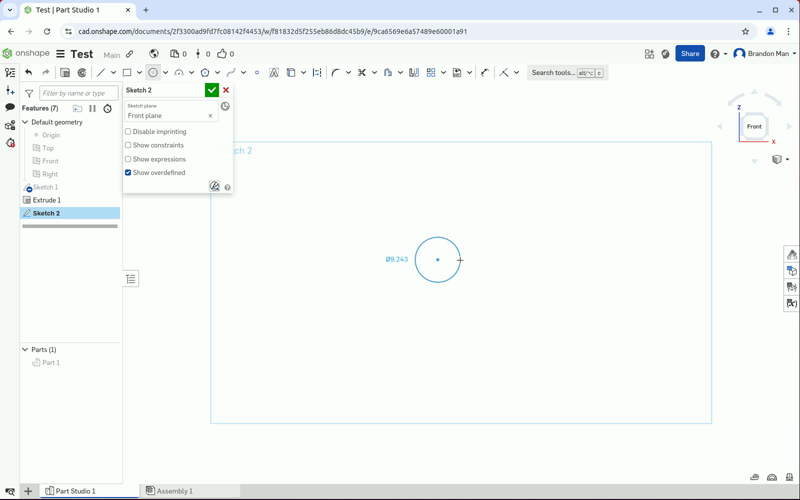
key(esc)
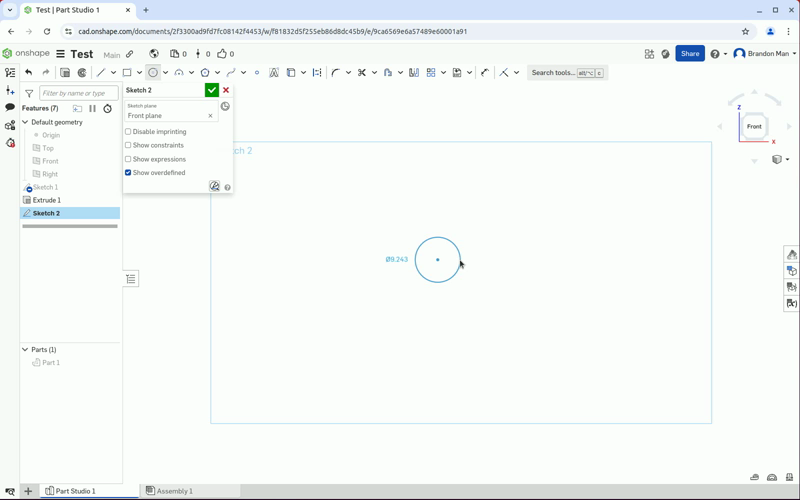
mouse_move(433, 248)
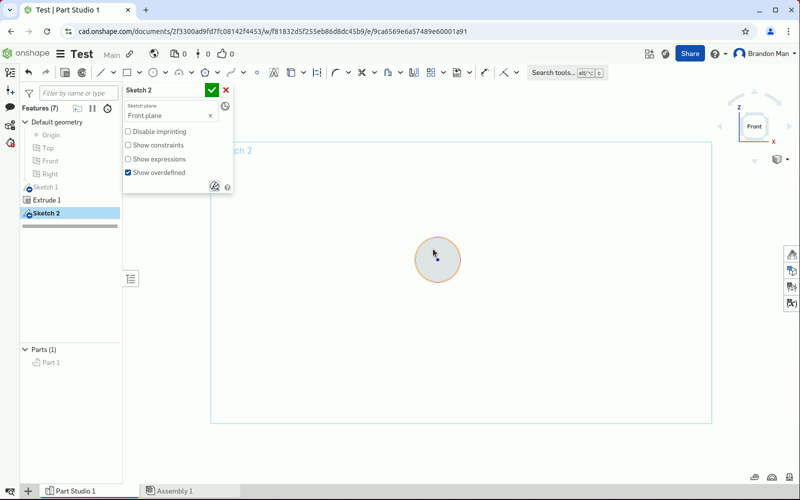
scroll(6)
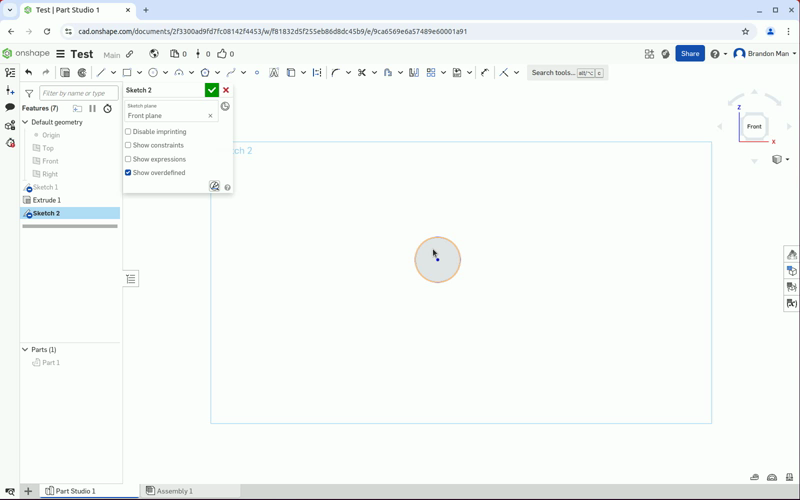
scroll(6)
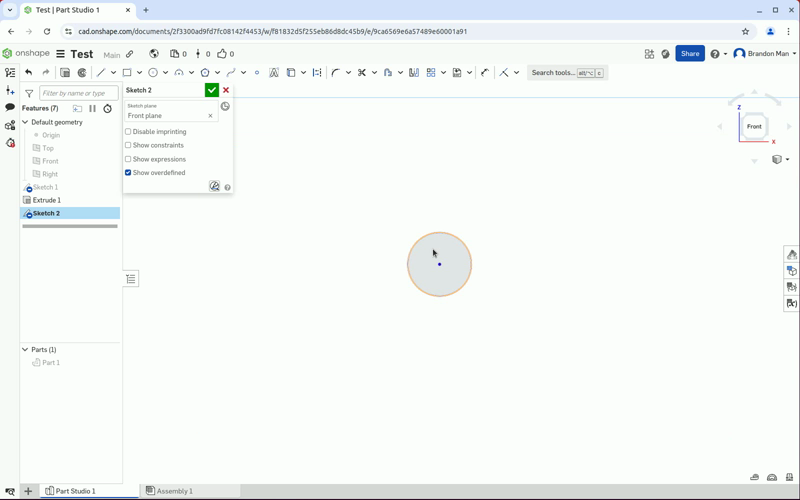
scroll(6)
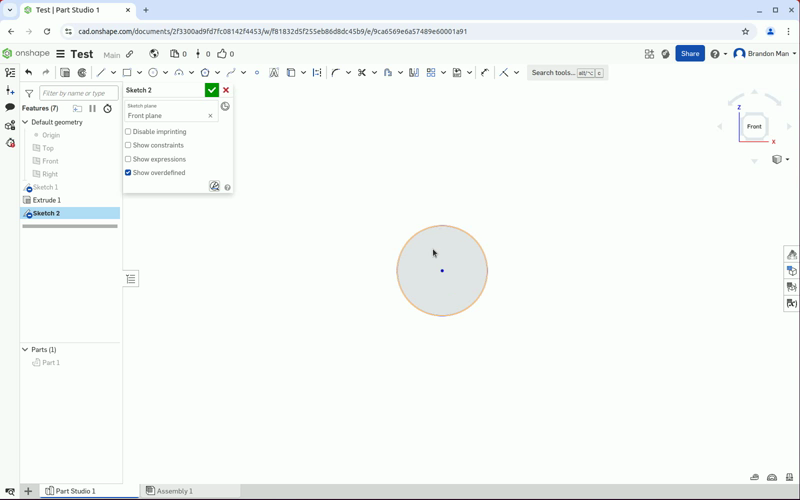
scroll(6)
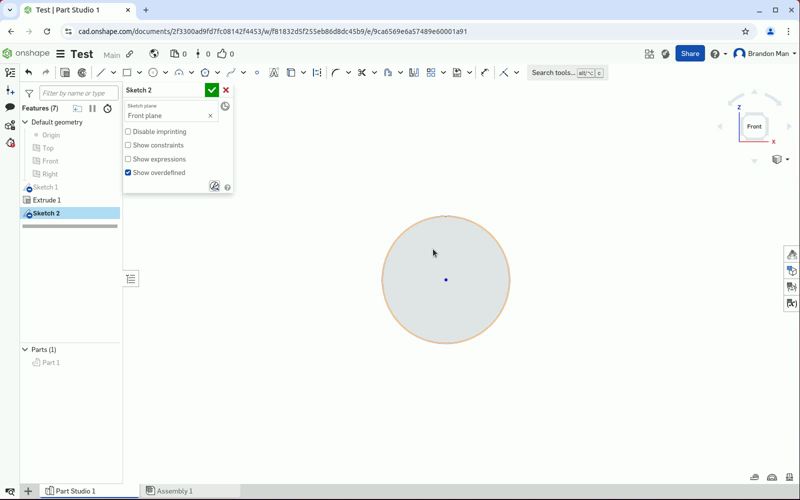
scroll(6)
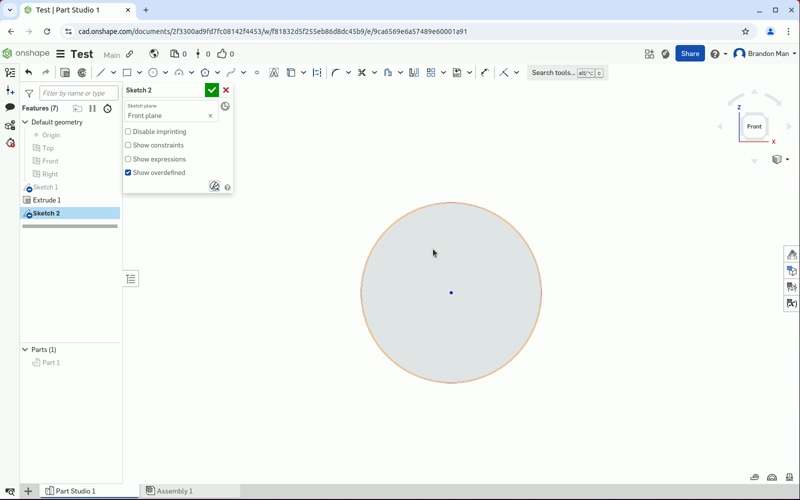
scroll(6)
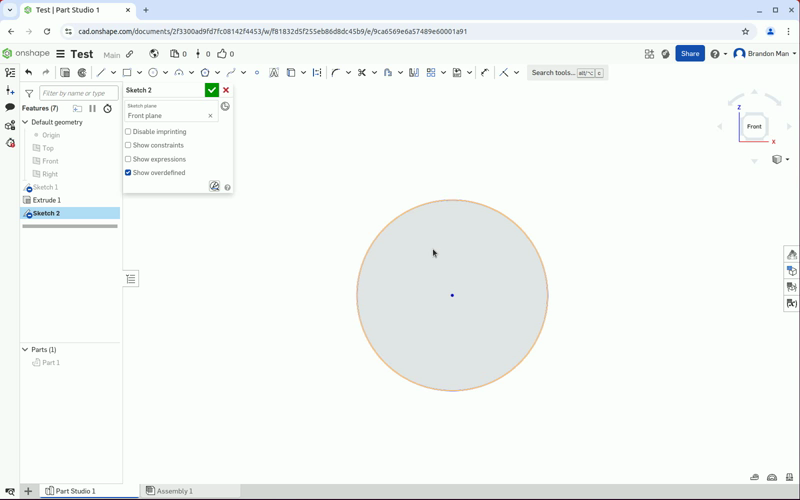
scroll(6)
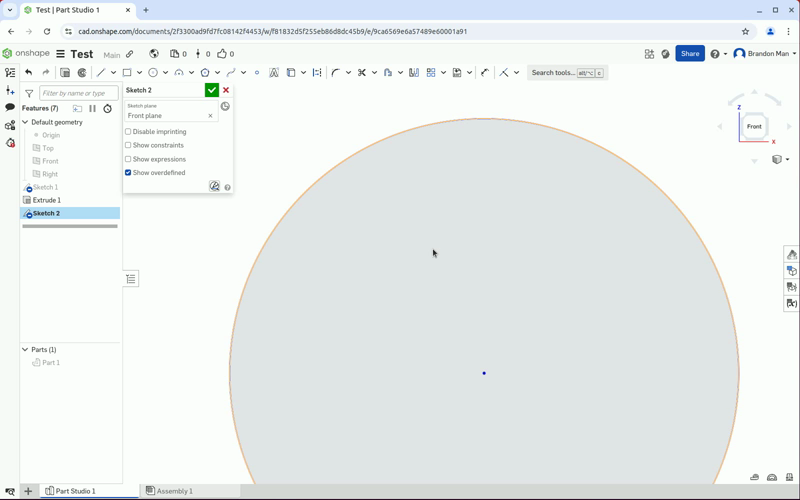
click(433, 248)
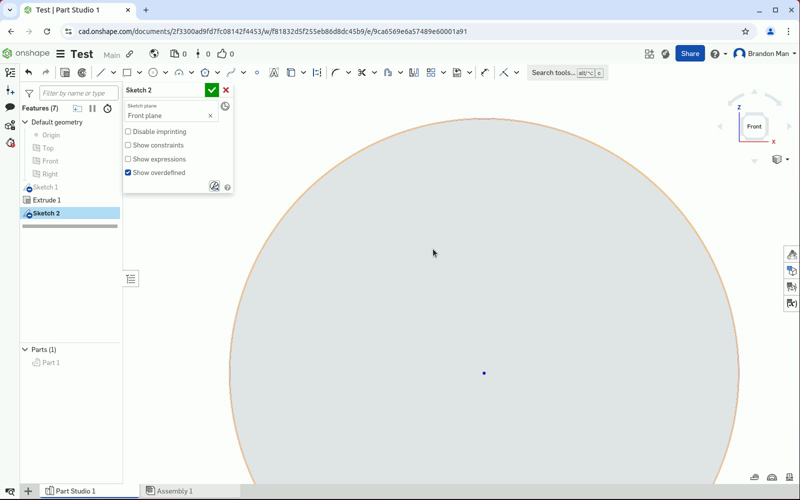
scroll(-6)
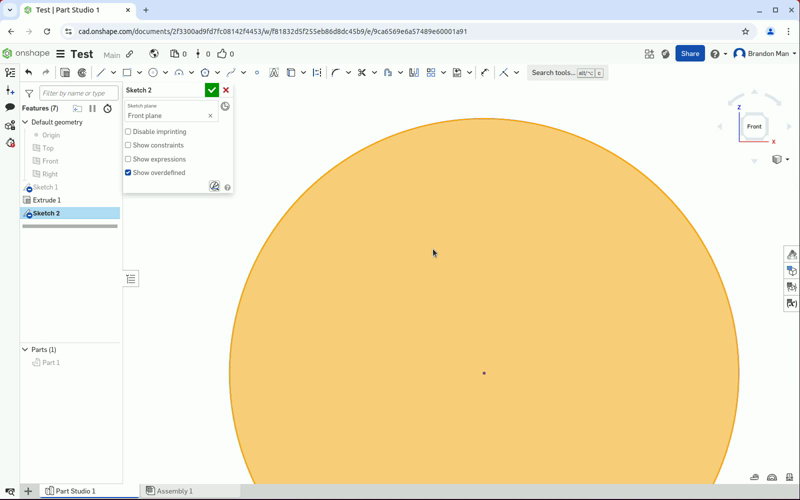
scroll(-6)
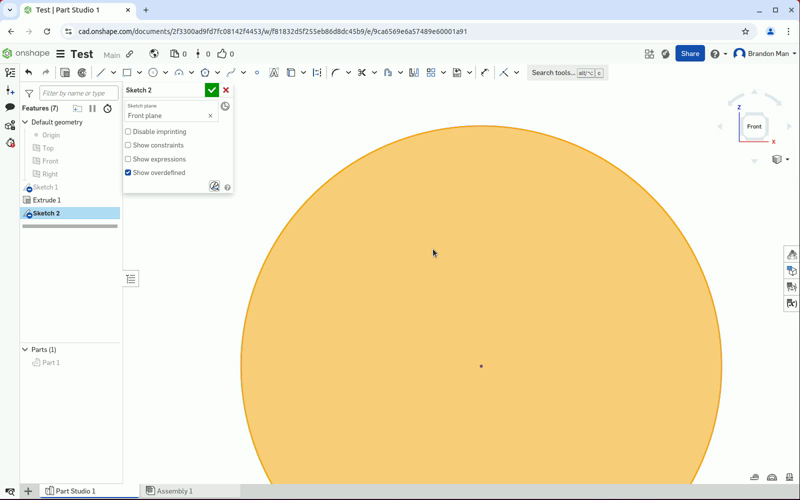
scroll(-6)
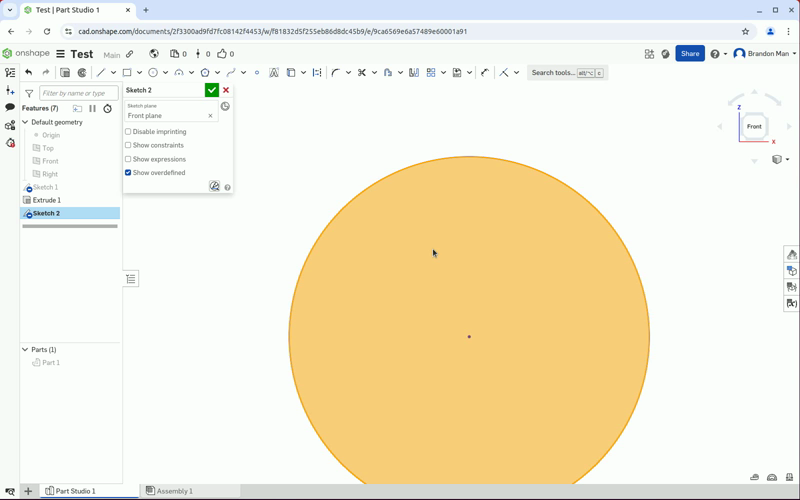
scroll(-6)
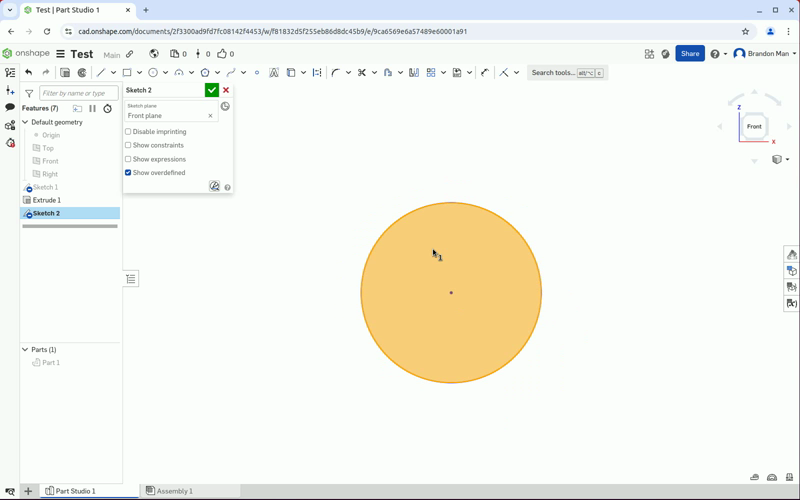
scroll(-6)
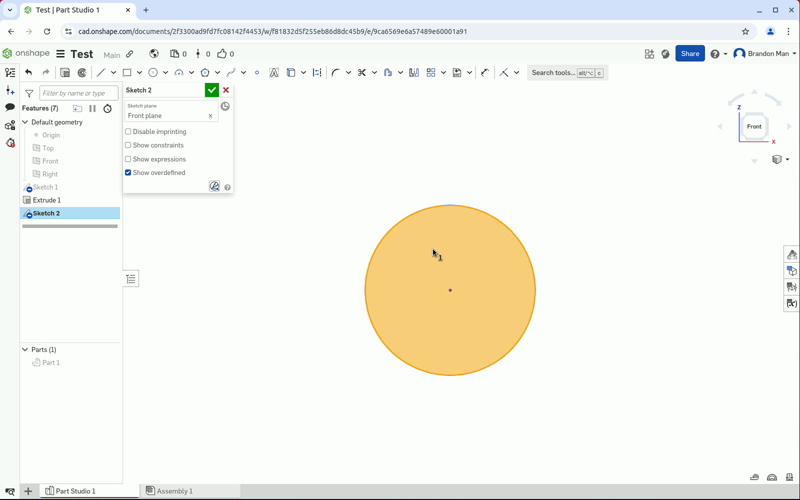
scroll(-6)
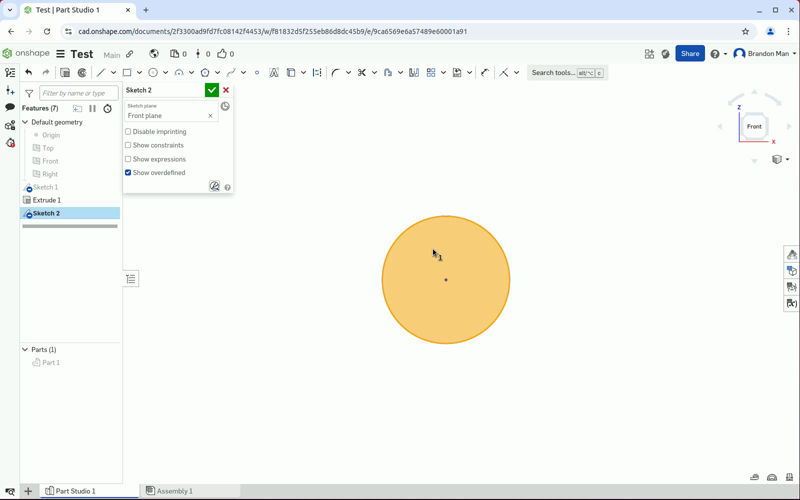
scroll(-6)
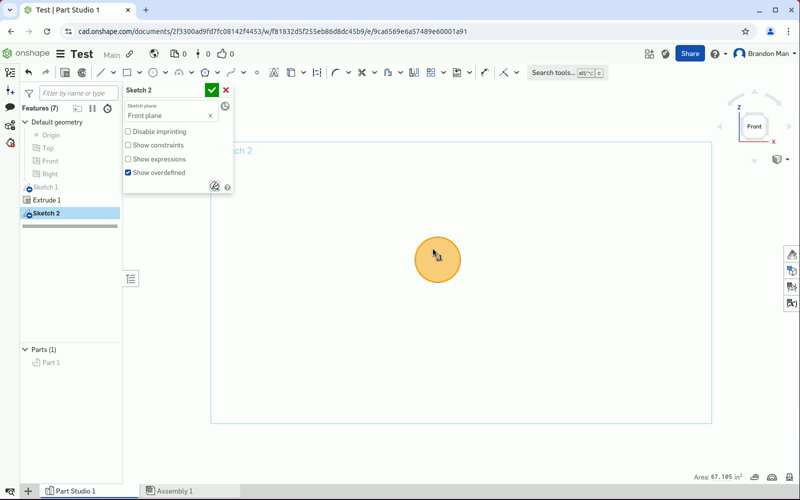
mouse_move(73, 352)
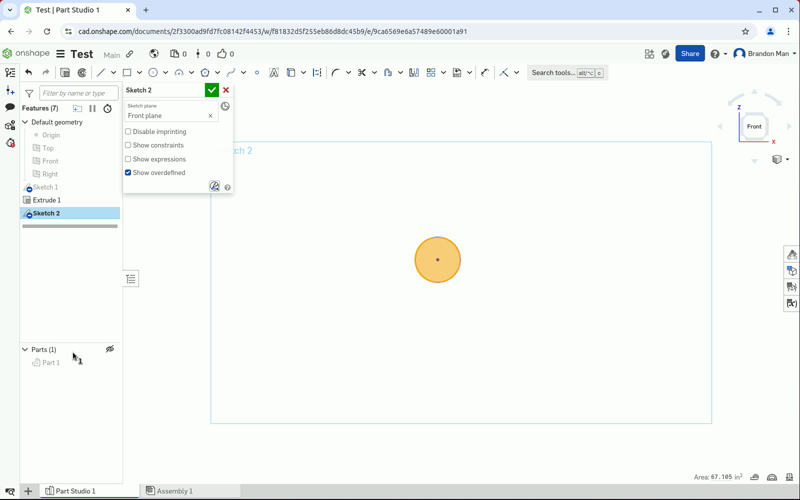
key(shift+y)
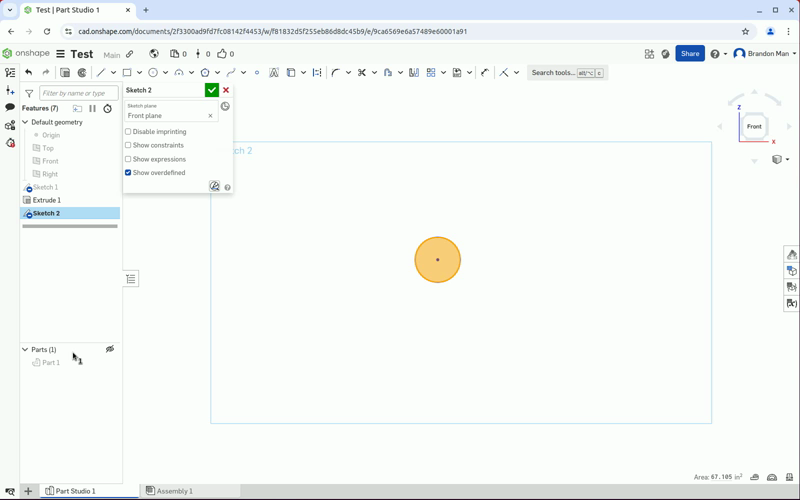
key(shift+e)
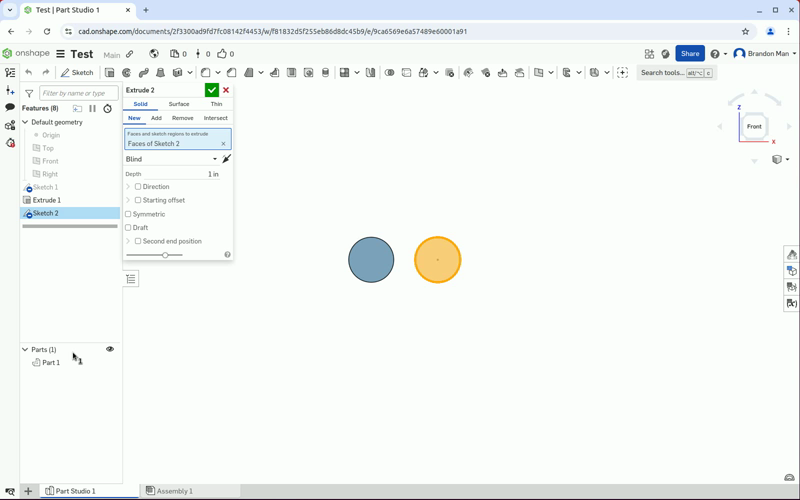
mouse_move(143, 106)
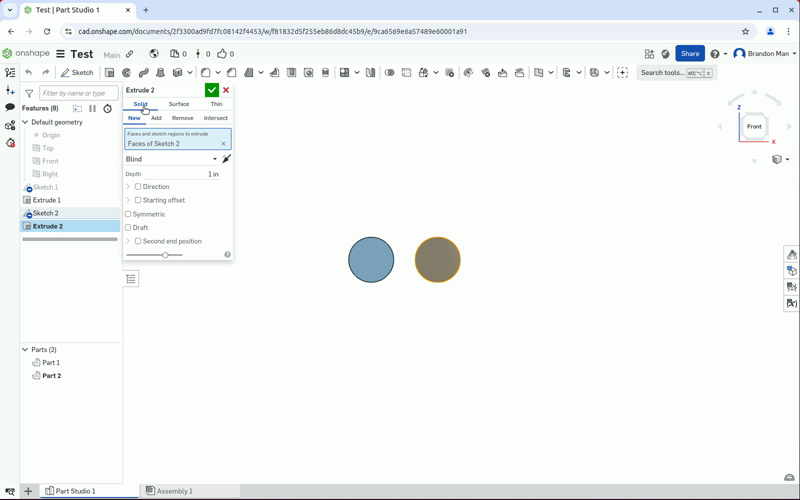
click(143, 106)
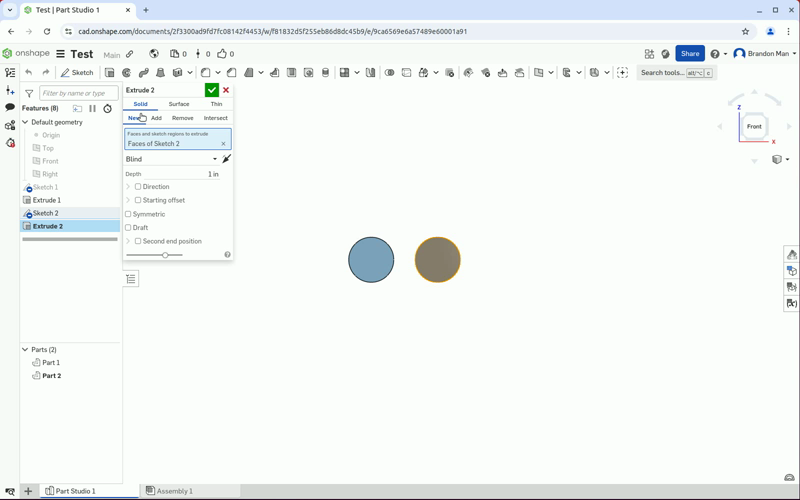
mouse_move(137, 120)
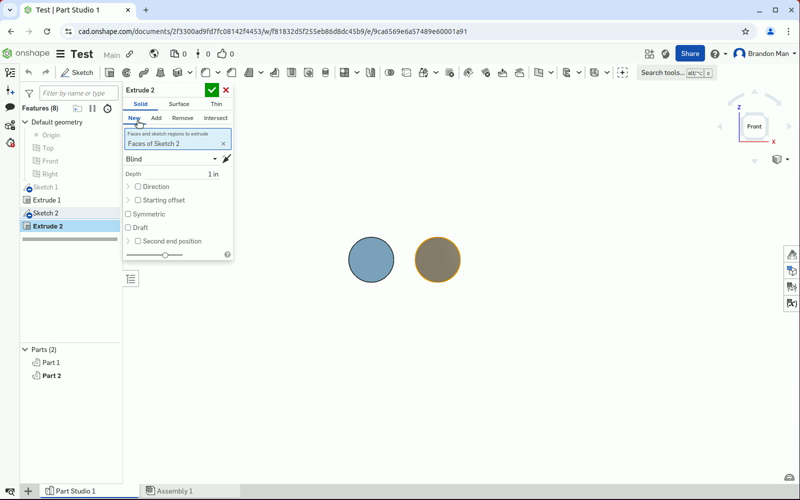
click(137, 120)
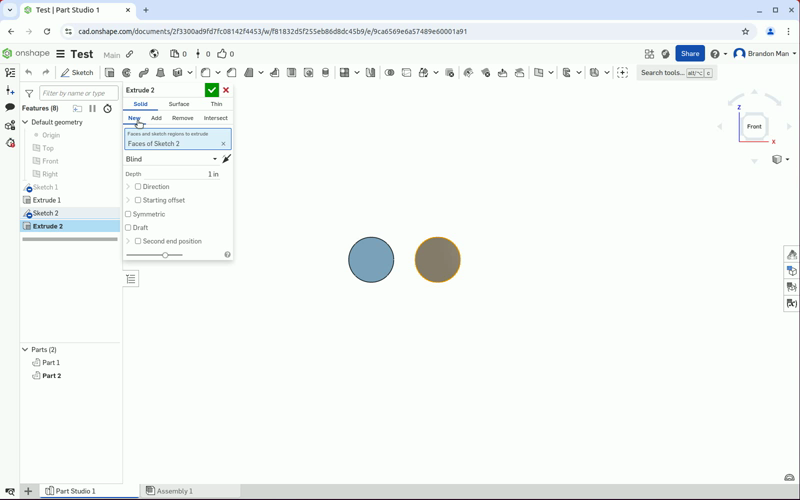
key(tab, 4)
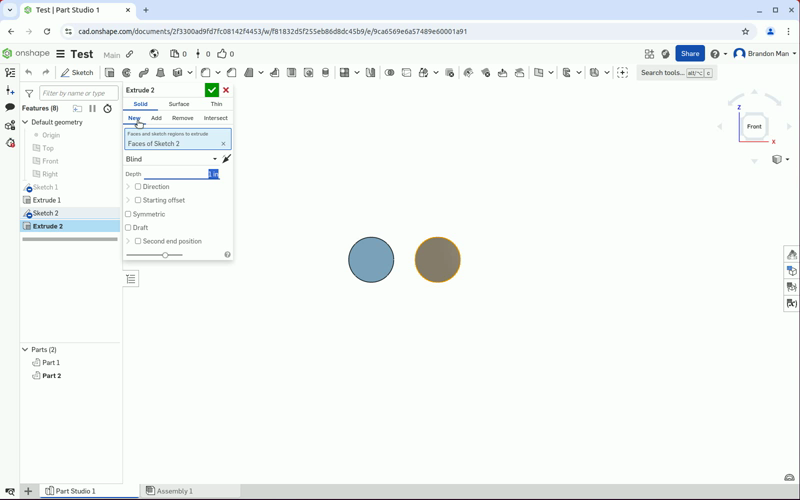
text(9.147)
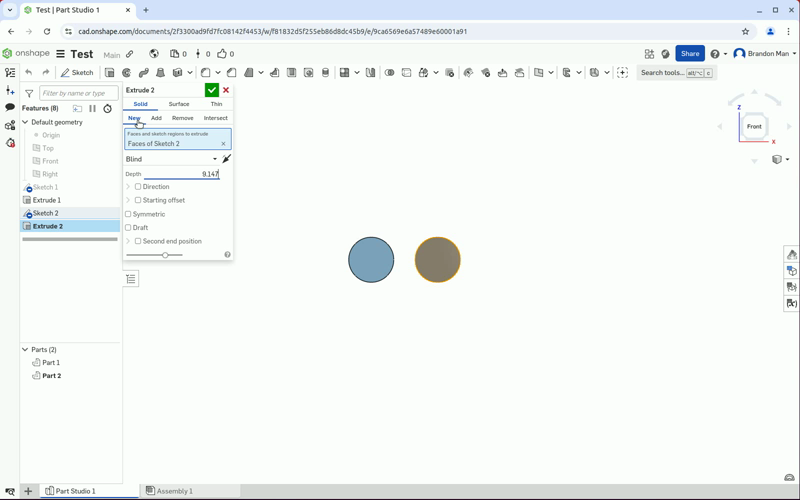
key(enter)
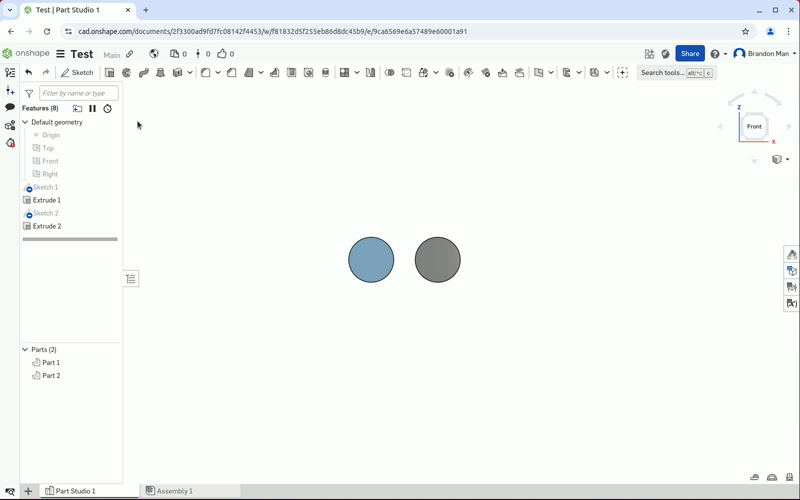
key(shift+h)
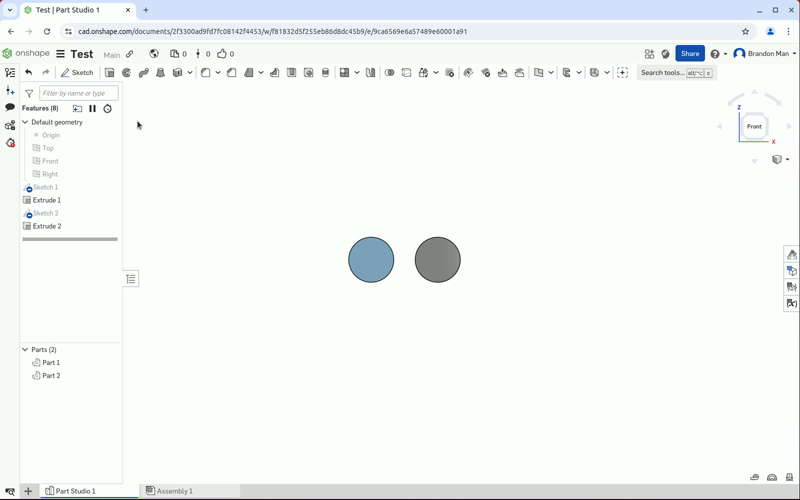
key(shift+h)
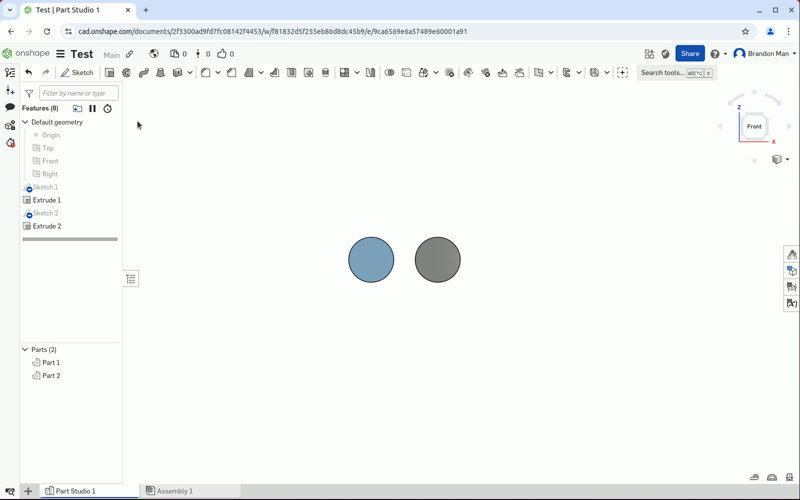
mouse_move(73, 189)
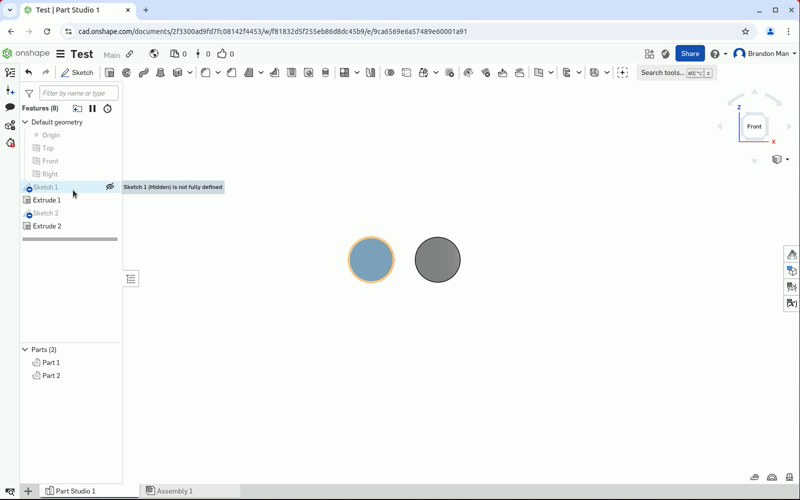
click(73, 189)
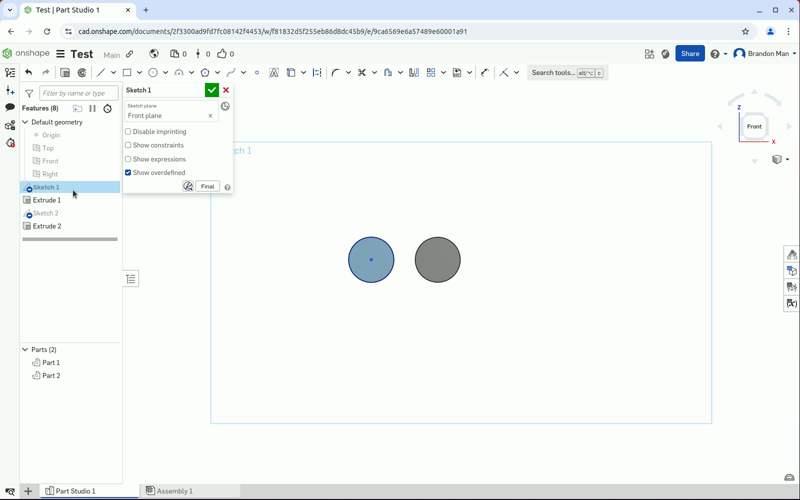
mouse_move(229, 92)
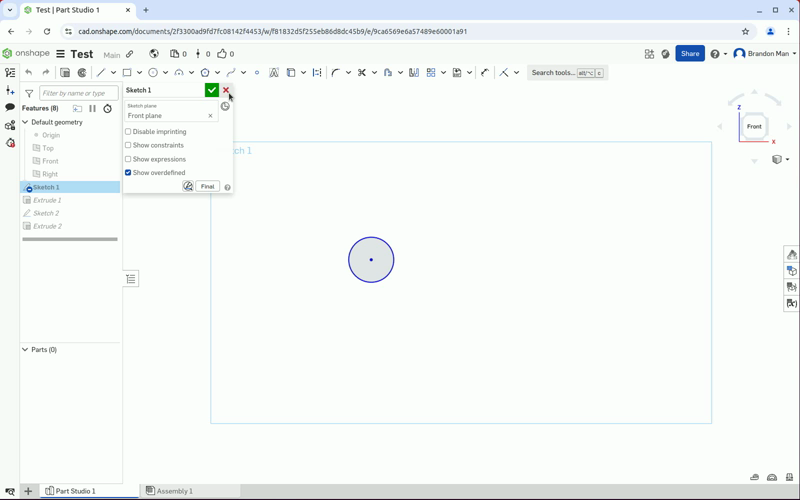
click(229, 92)
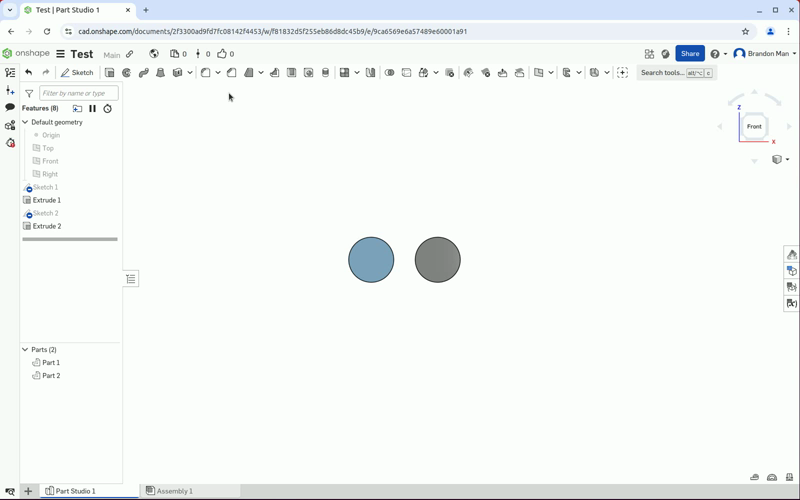
mouse_move(541, 75)
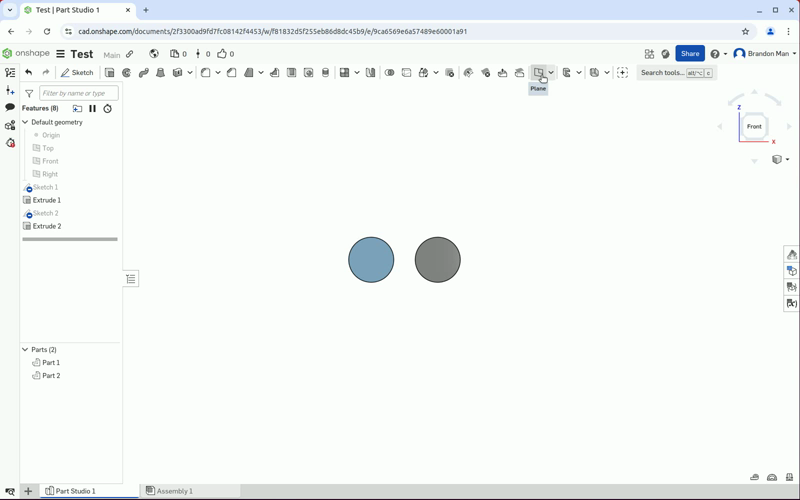
click(541, 75)
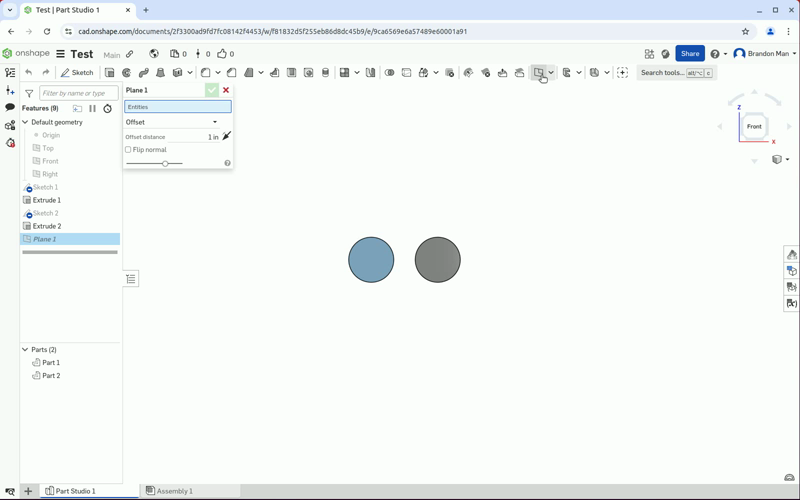
mouse_move(73, 163)
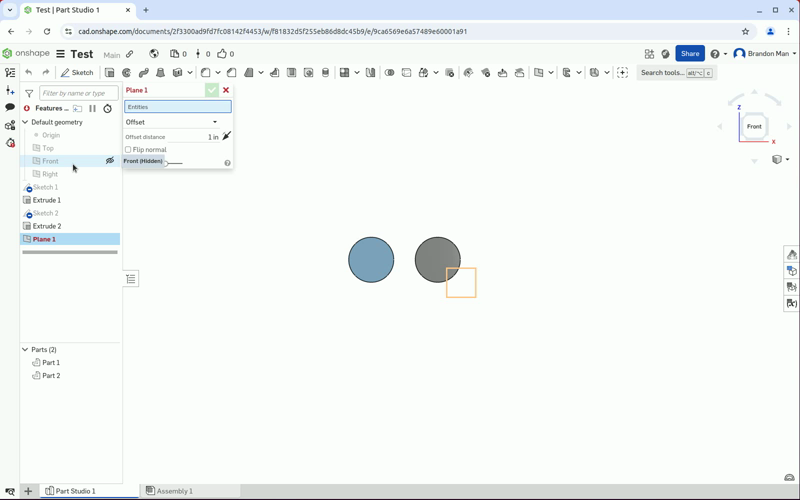
click(73, 163)
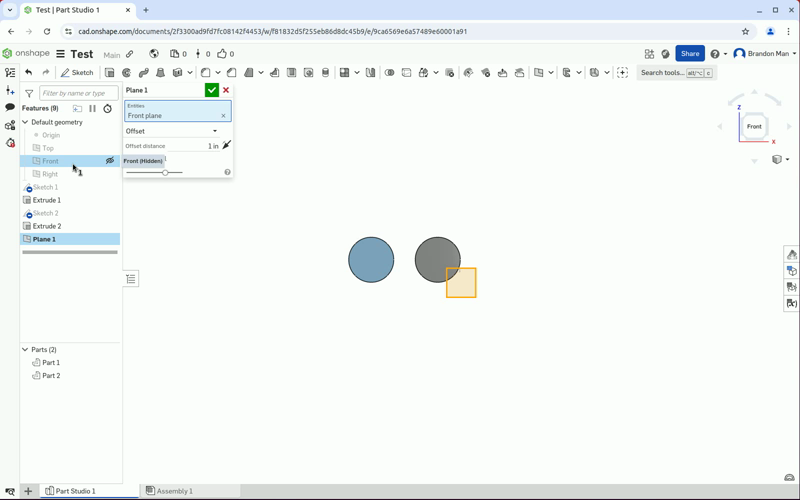
key(tab, 2)
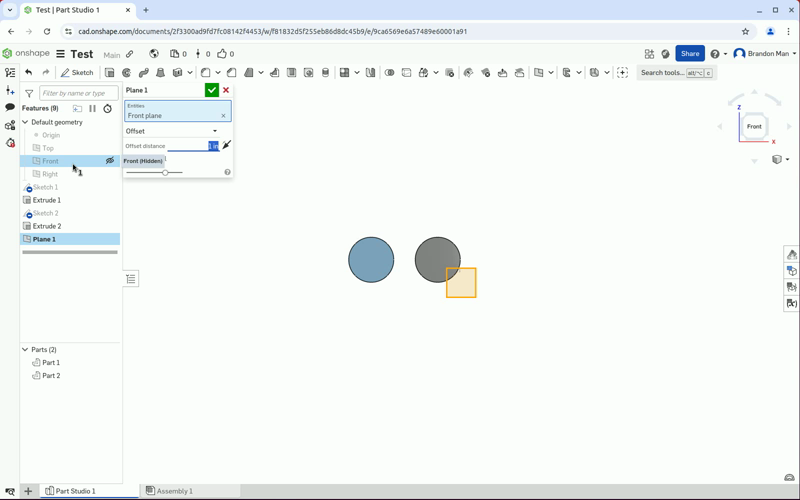
text(9.151)
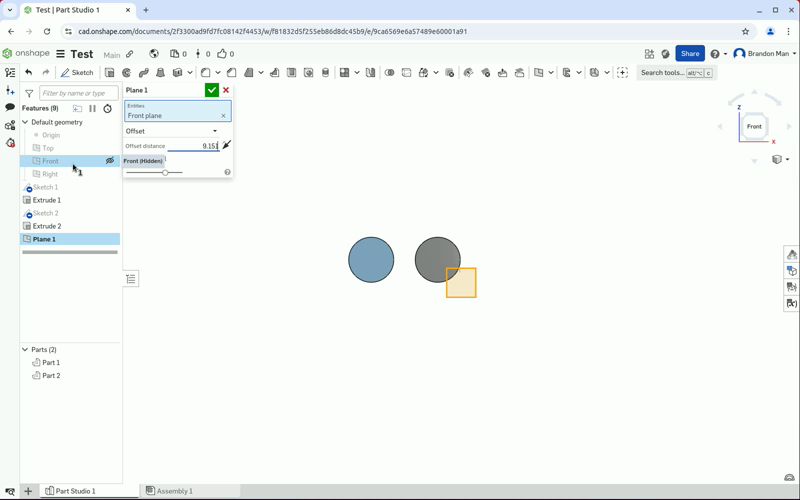
key(enter, 2)
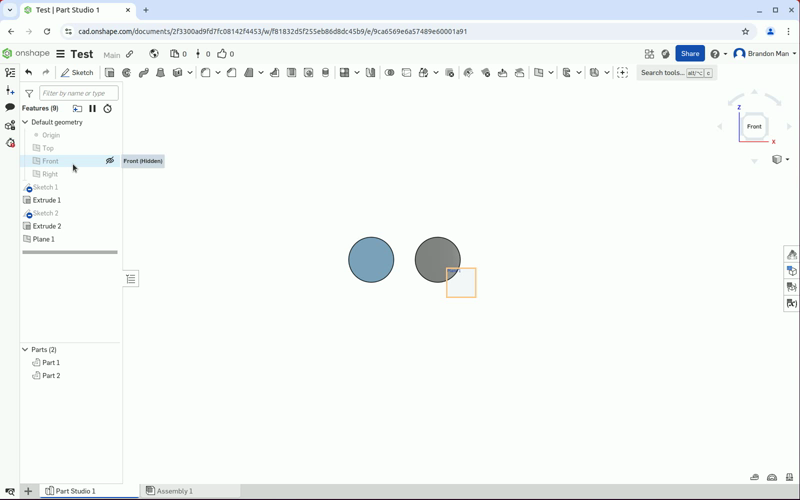
key(shift+s)
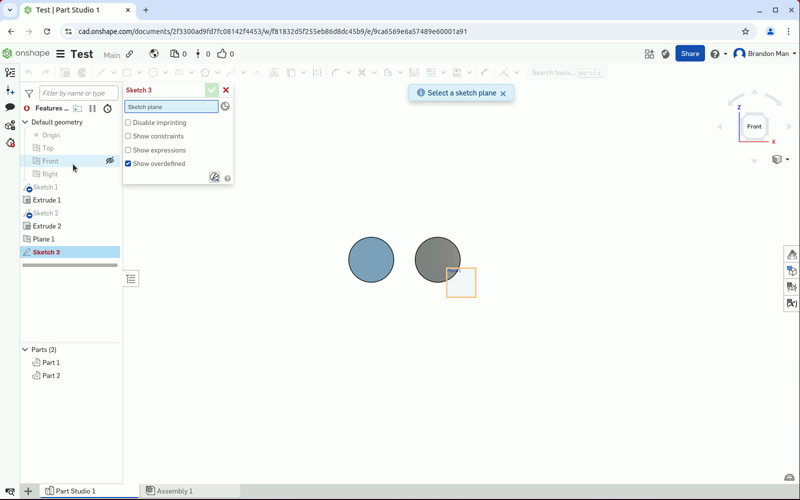
mouse_move(73, 241)
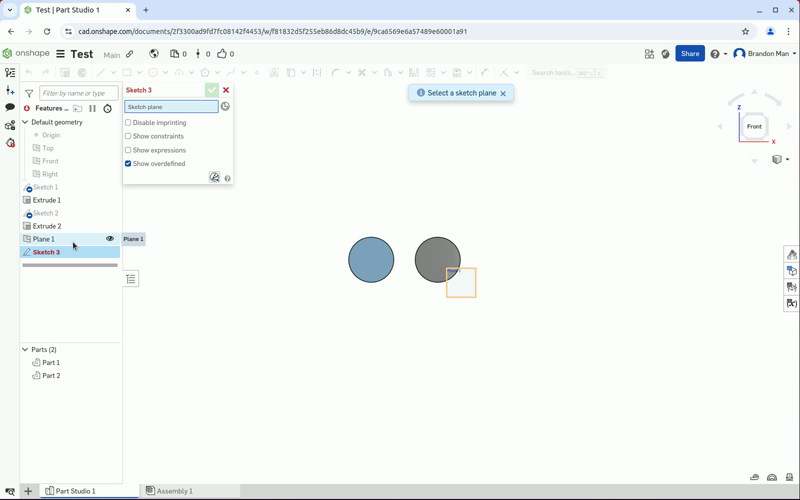
click(73, 241)
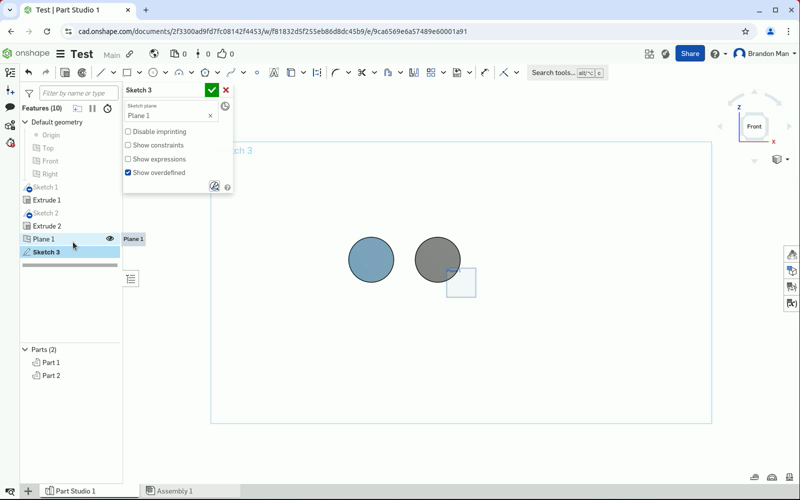
mouse_move(73, 352)
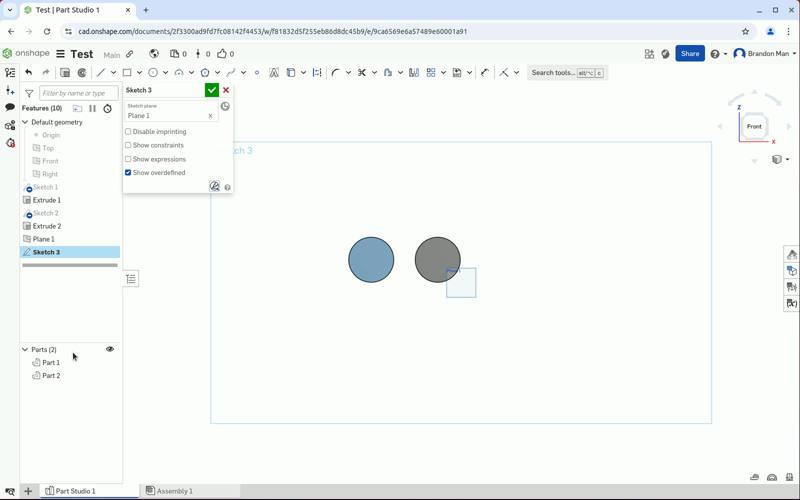
key(y)
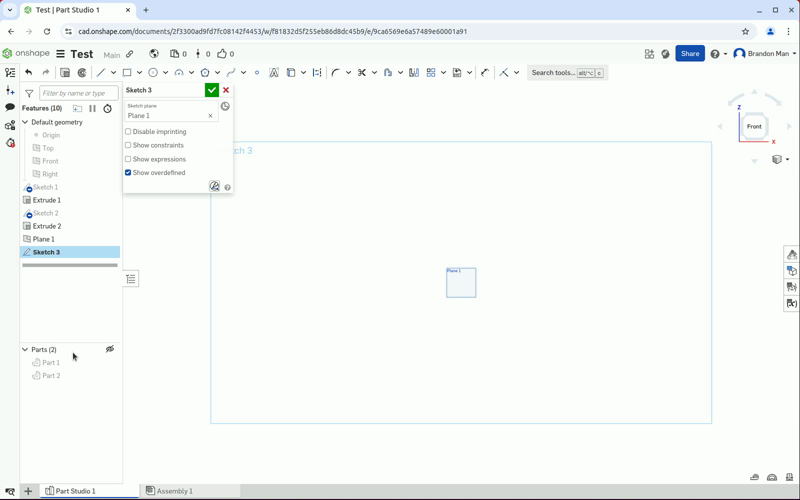
key(c)
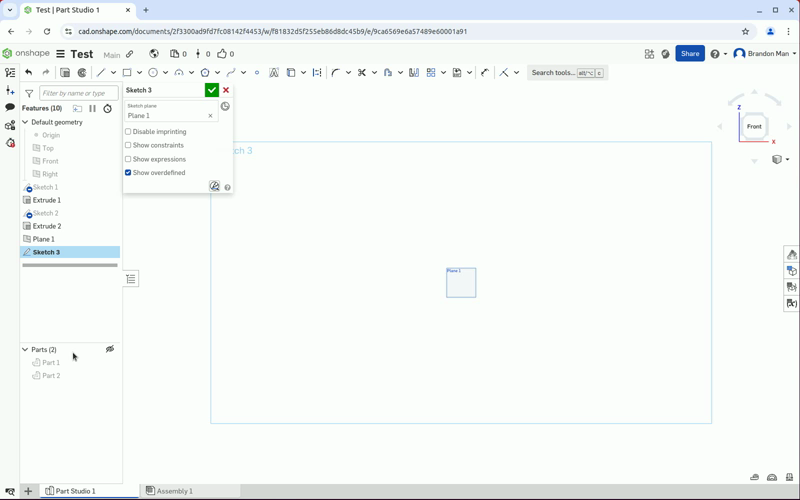
key_down(shift)
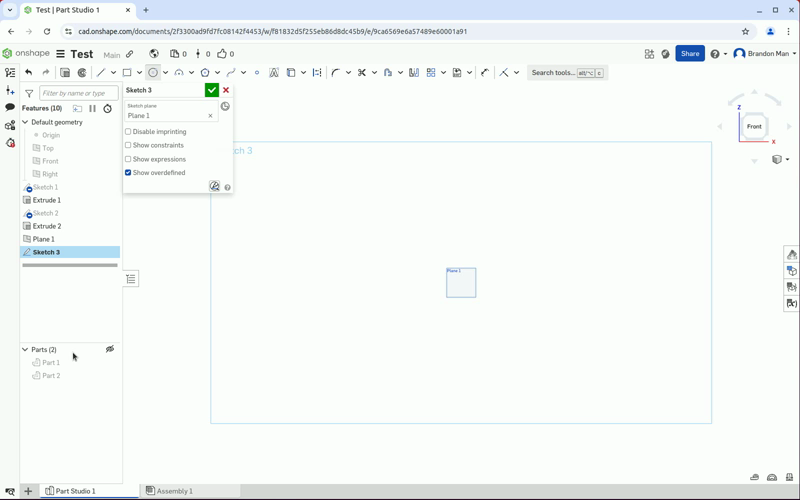
mouse_move(370, 259)
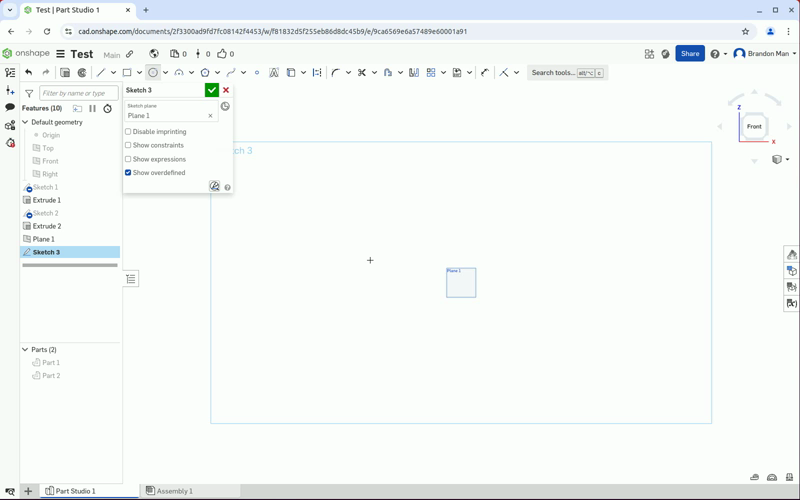
click(370, 259)
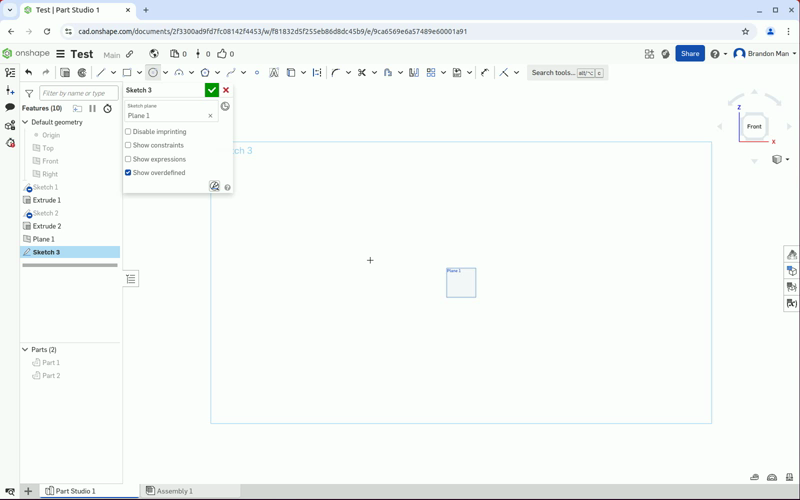
key_up(shift)
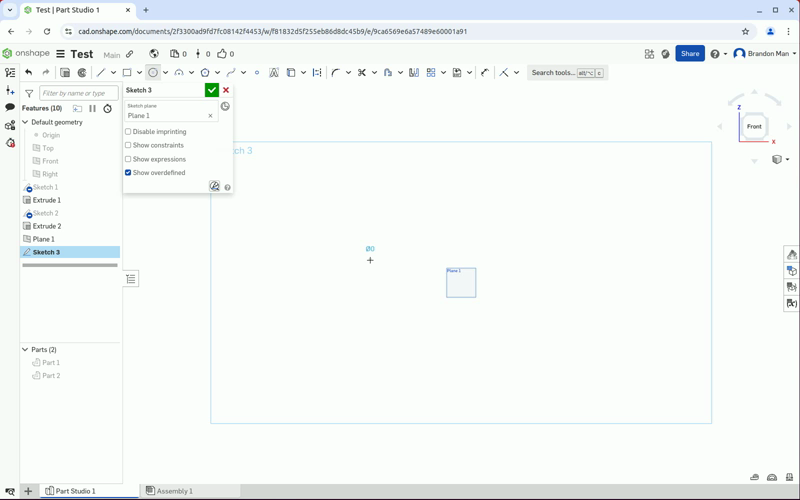
mouse_move(382, 259)
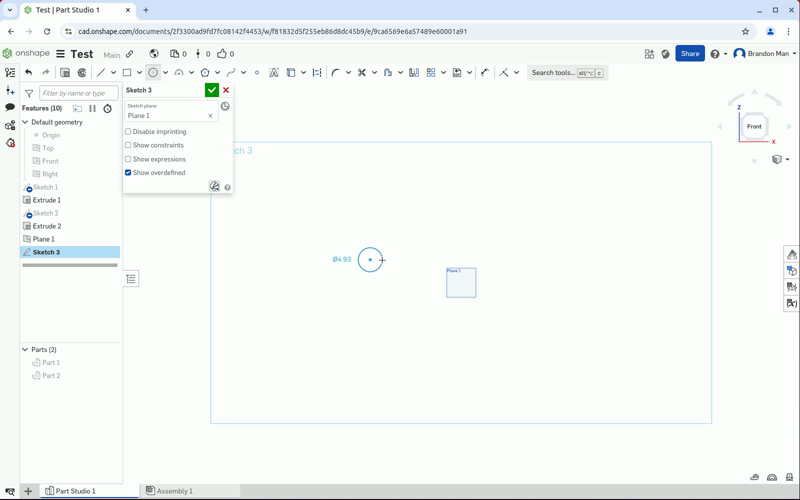
click(382, 259)
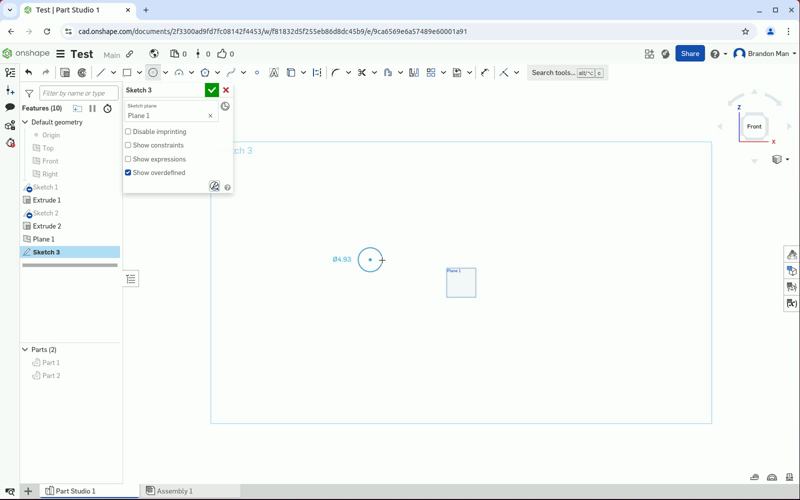
key(esc)
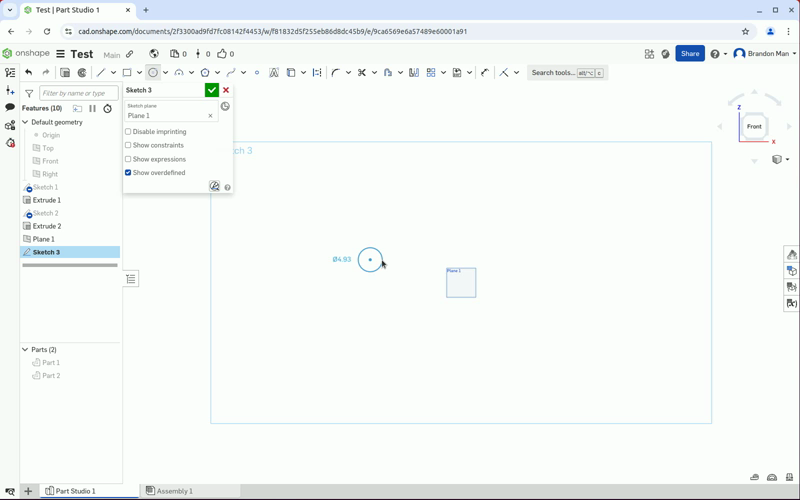
mouse_move(373, 259)
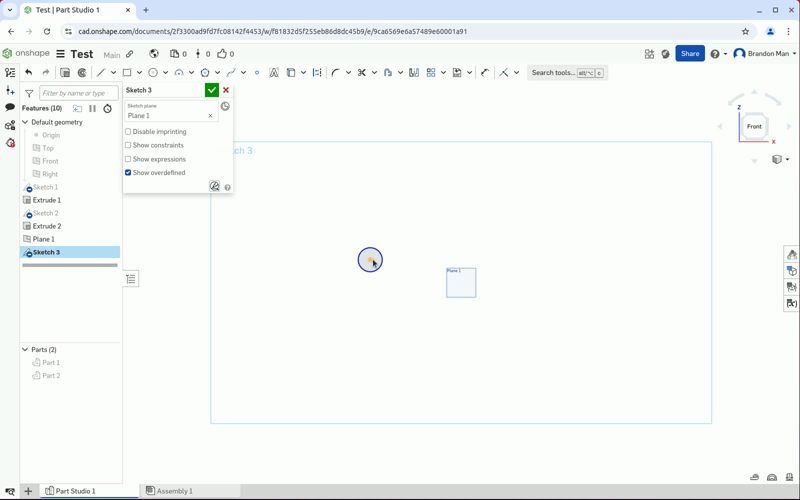
scroll(6)
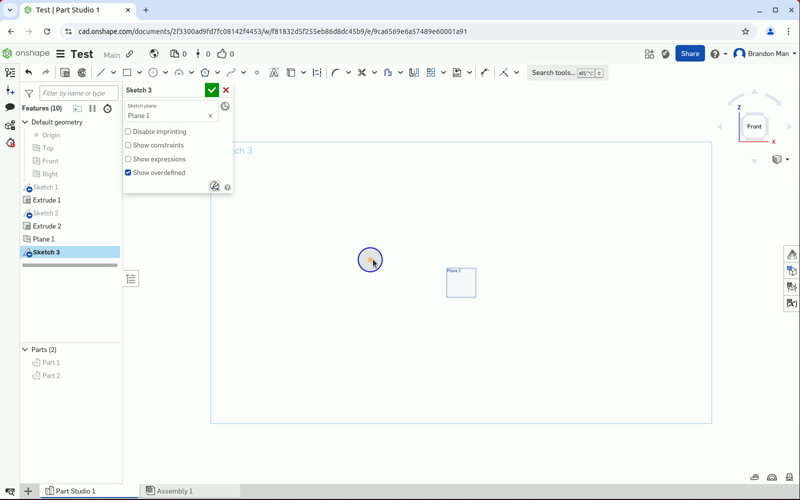
scroll(6)
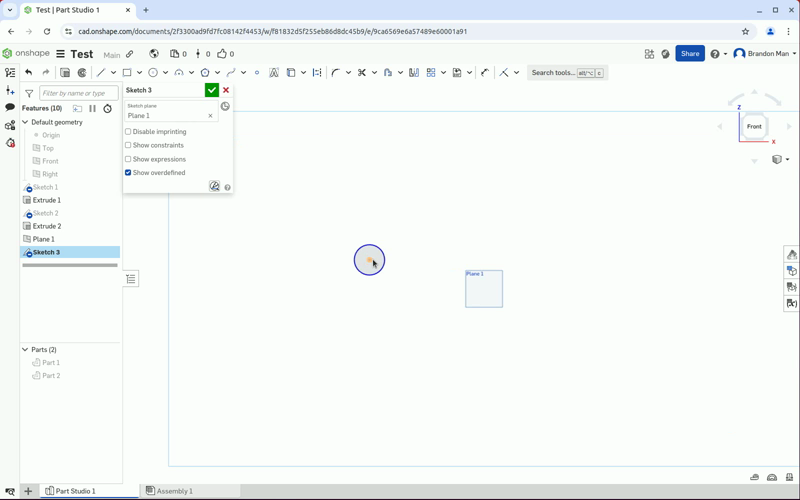
scroll(6)
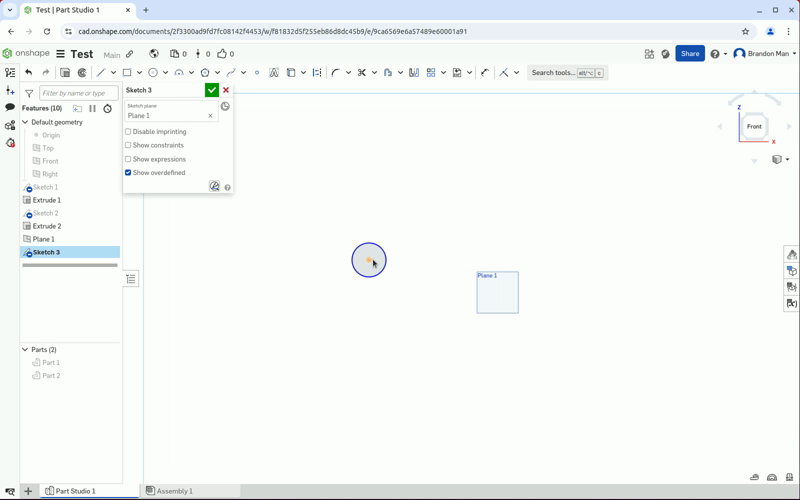
scroll(6)
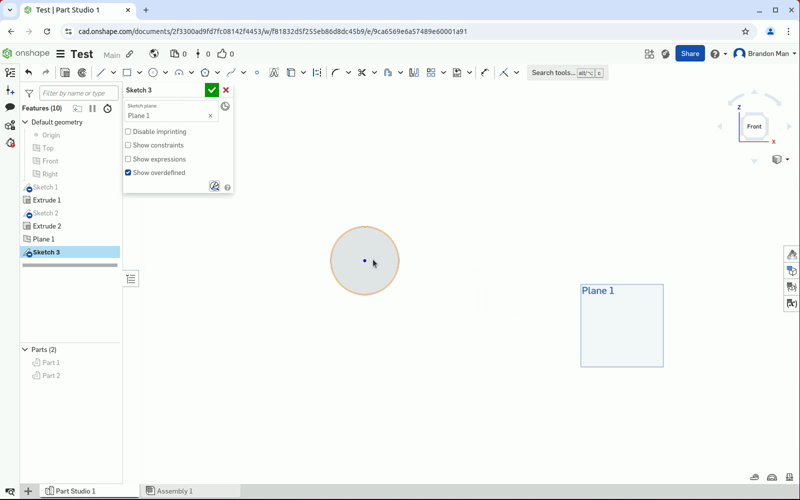
scroll(6)
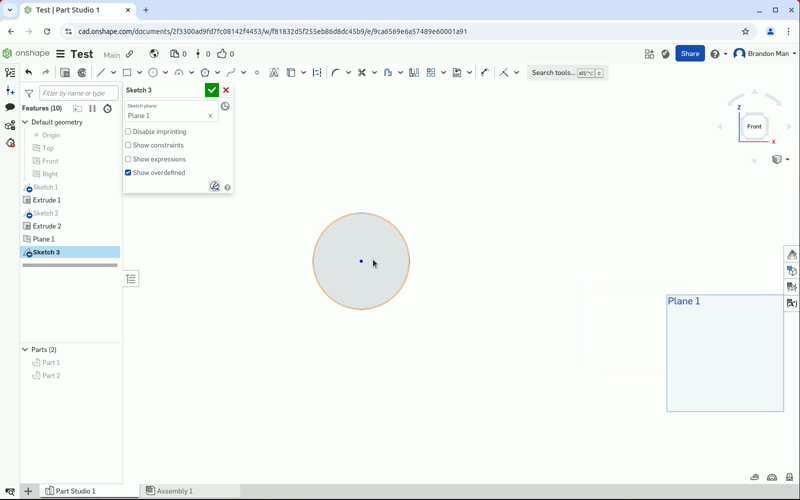
scroll(6)
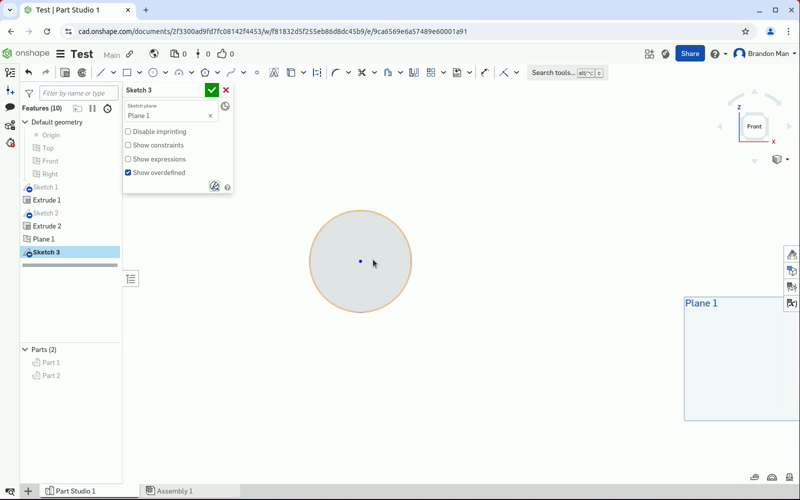
scroll(6)
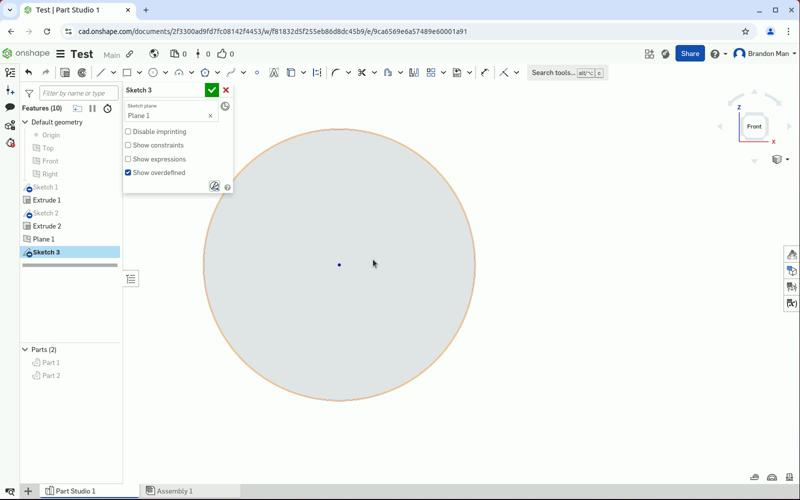
click(373, 259)
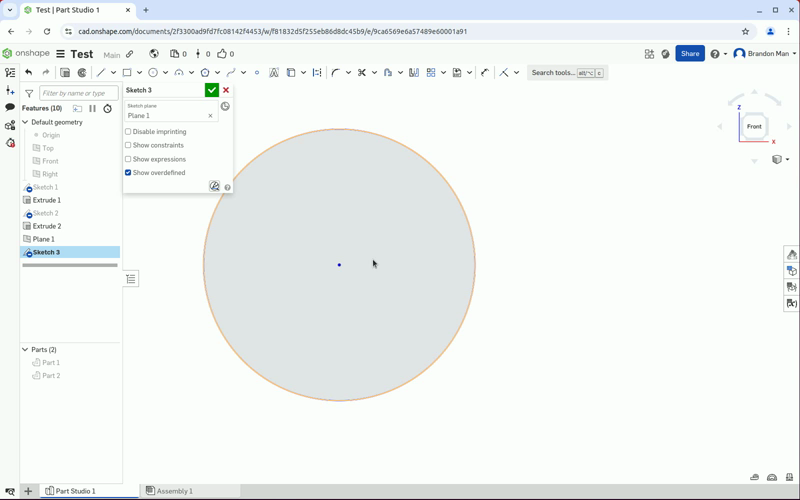
scroll(-6)
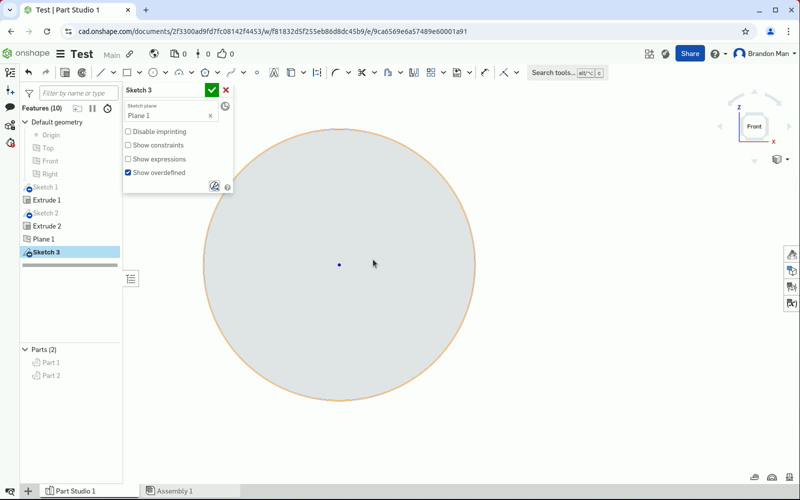
scroll(-6)
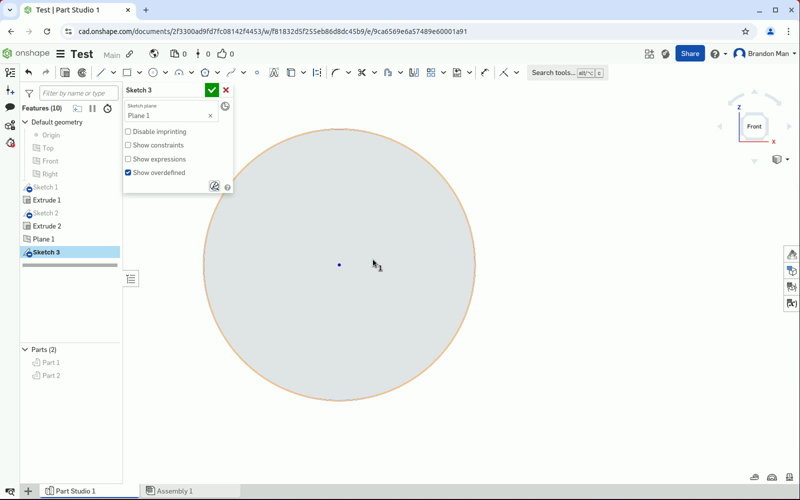
scroll(-6)
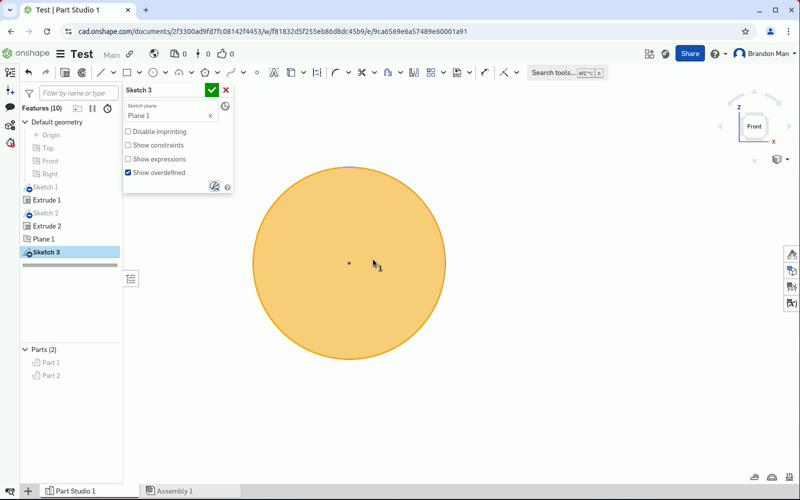
scroll(-6)
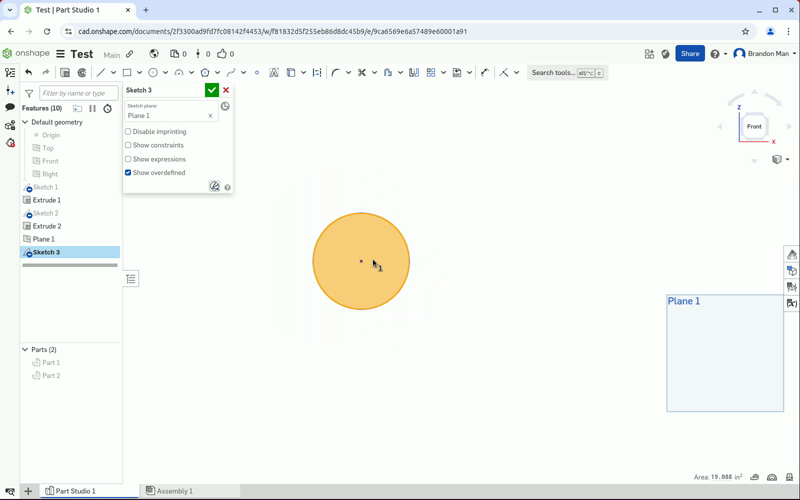
scroll(-6)
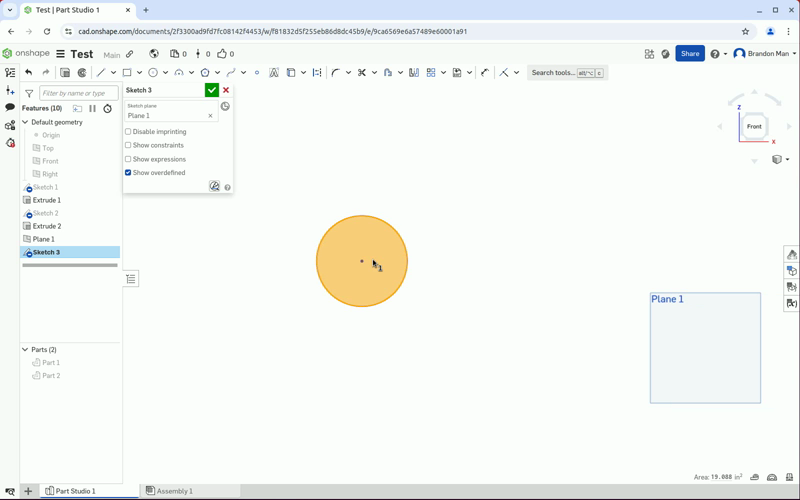
scroll(-6)
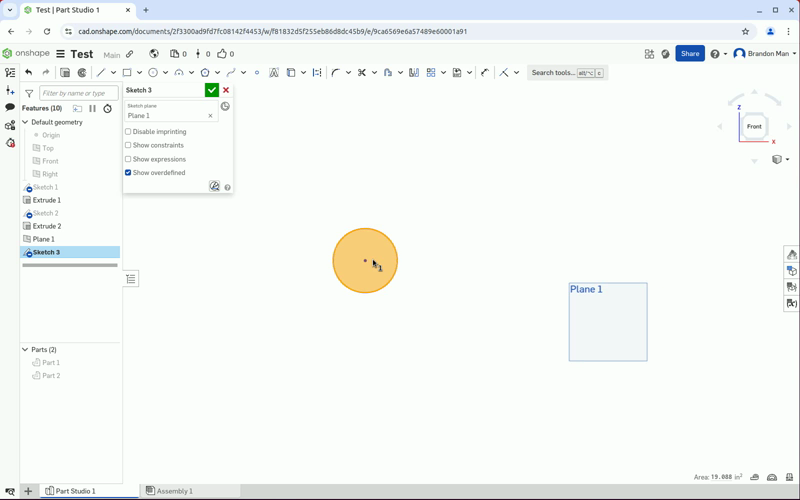
scroll(-6)
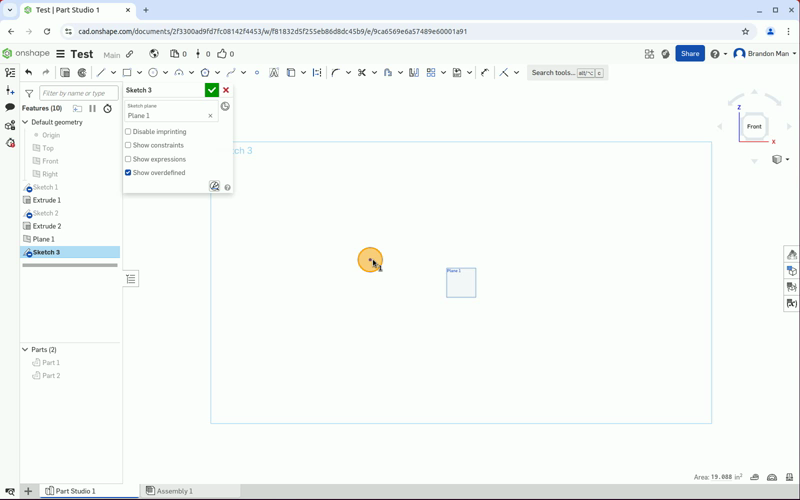
mouse_move(73, 352)
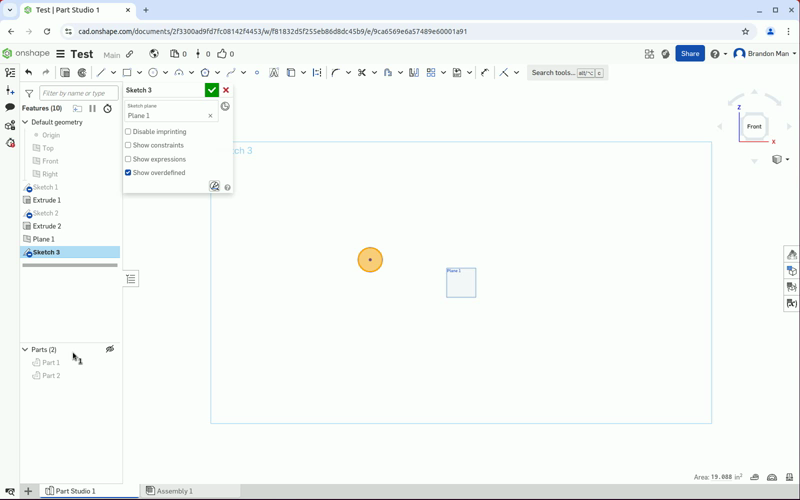
key(shift+y)
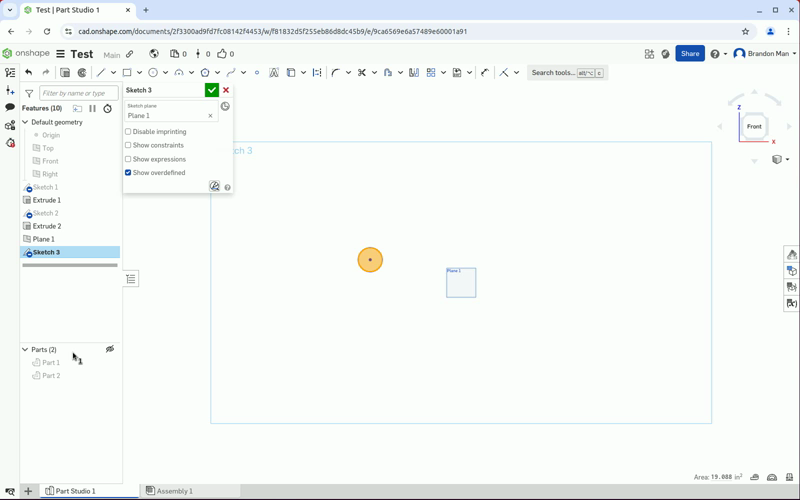
key(shift+e)
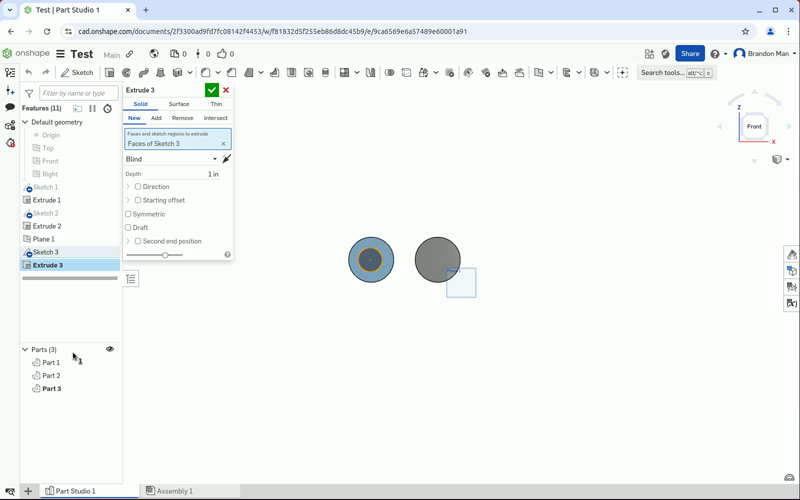
mouse_move(143, 106)
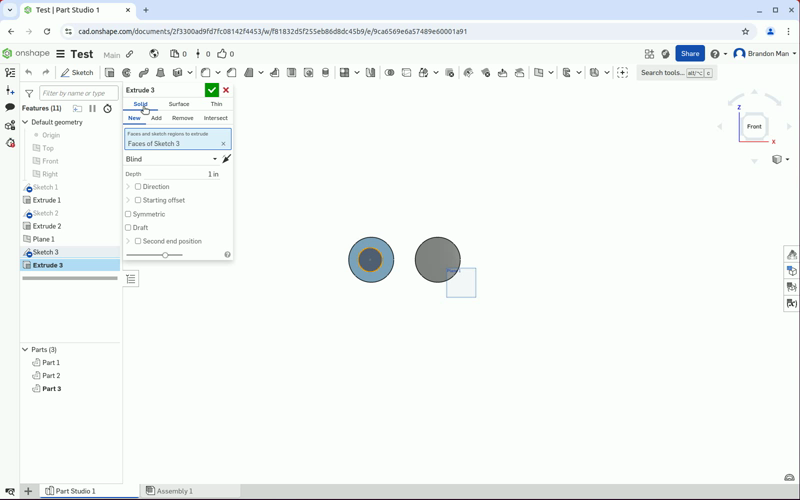
click(143, 106)
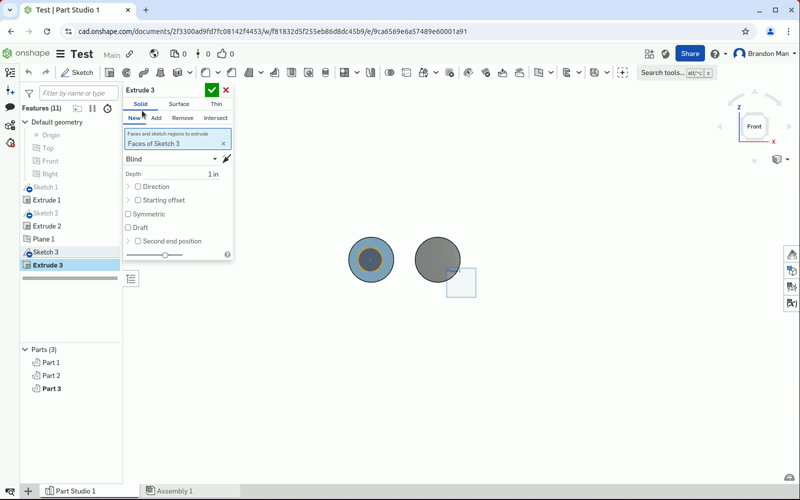
mouse_move(137, 120)
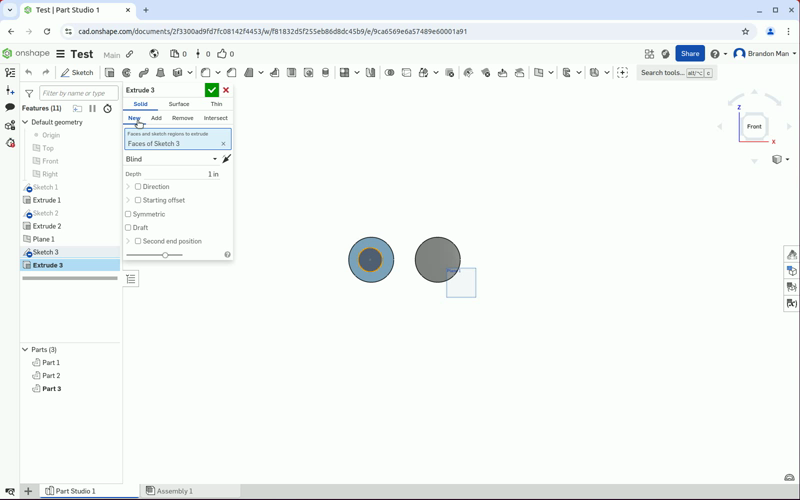
click(137, 120)
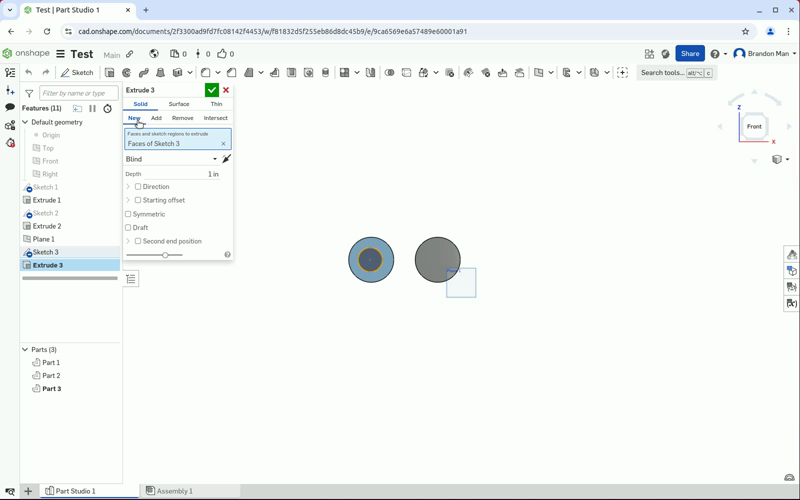
key(tab, 4)
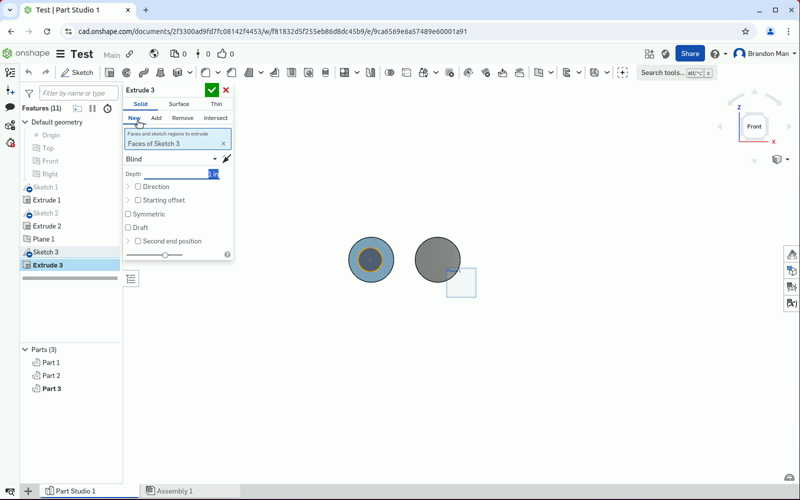
text(2.166)
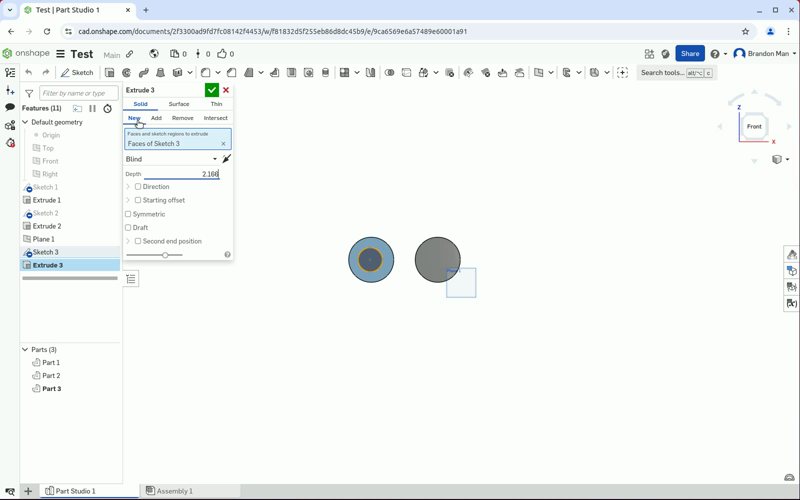
key(enter)
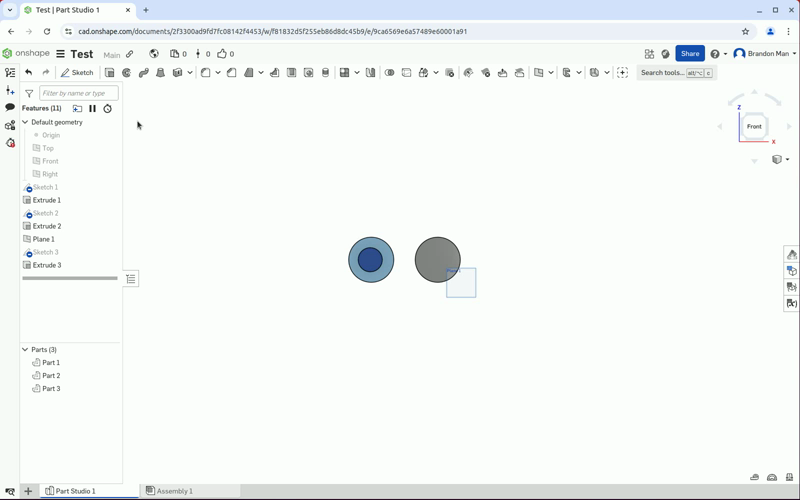
key(shift+h)
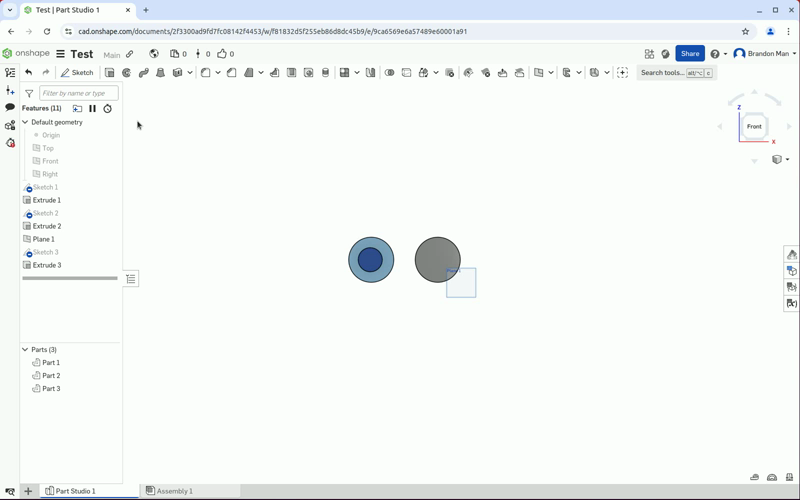
key(shift+h)
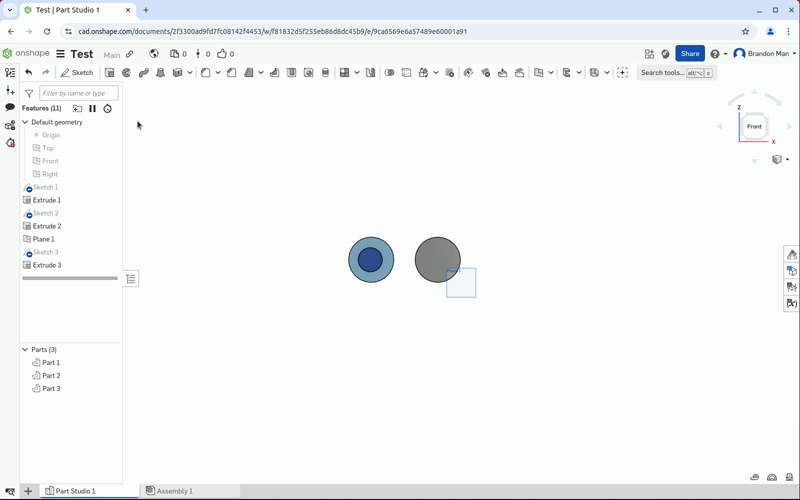
mouse_move(73, 189)
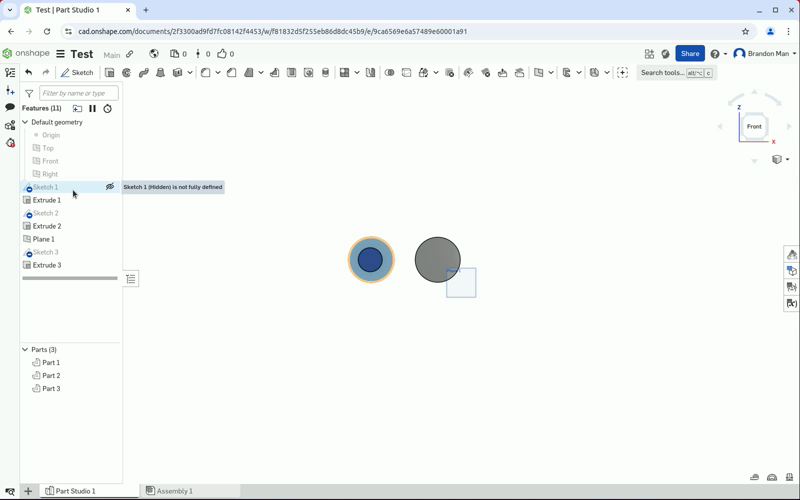
click(73, 189)
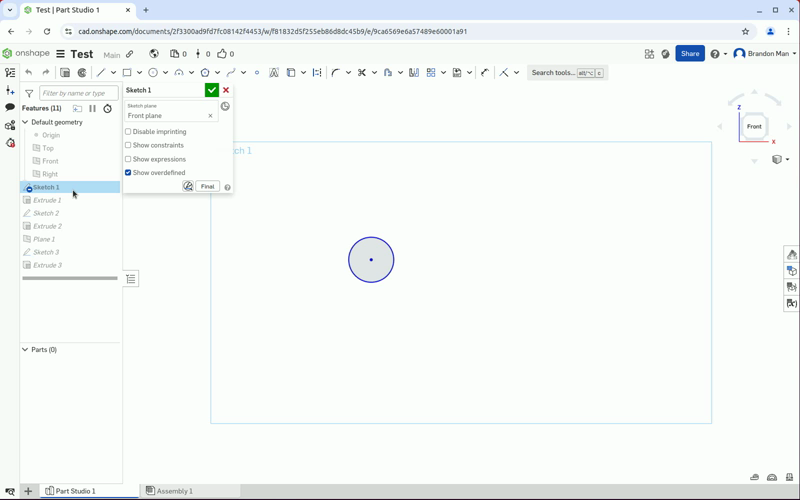
mouse_move(229, 92)
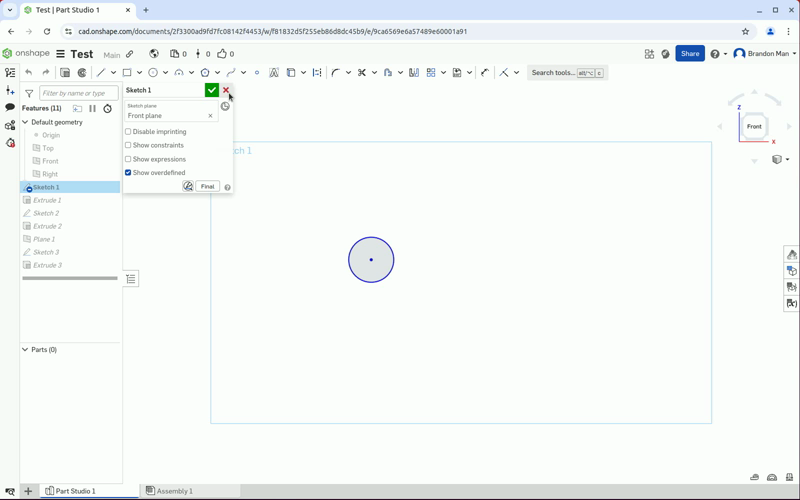
click(229, 92)
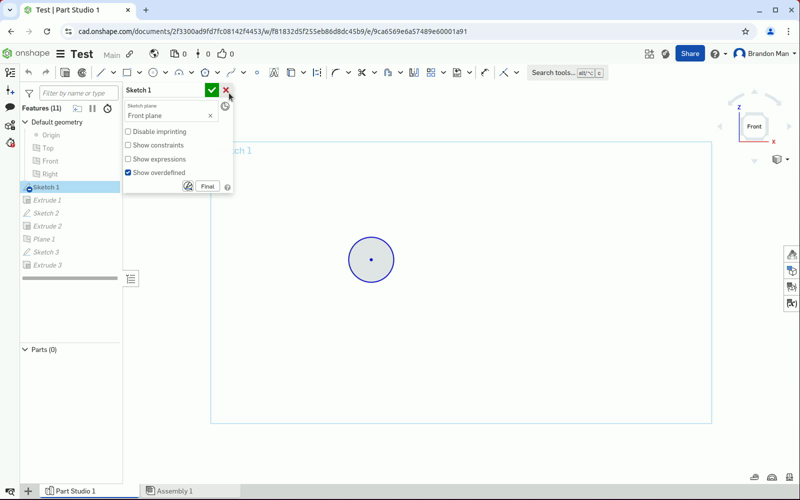
key(shift+s)
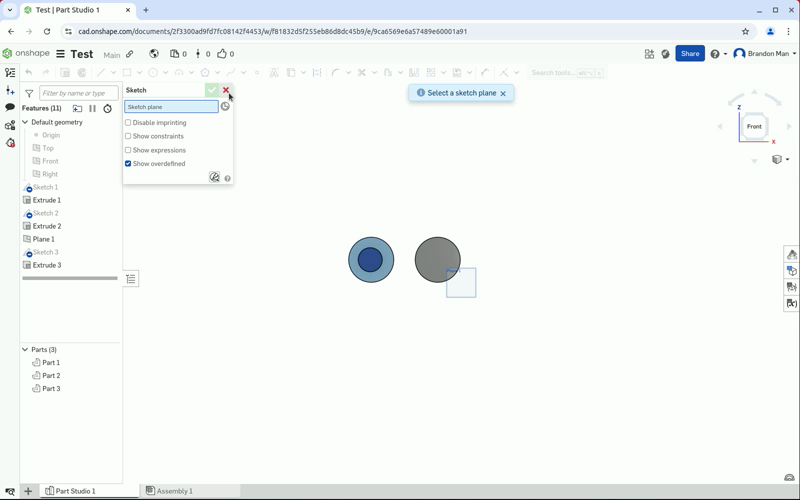
mouse_move(73, 241)
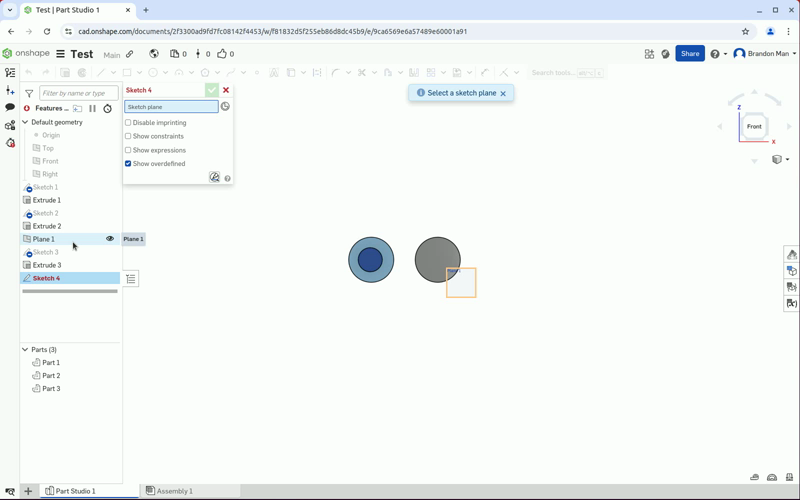
click(73, 241)
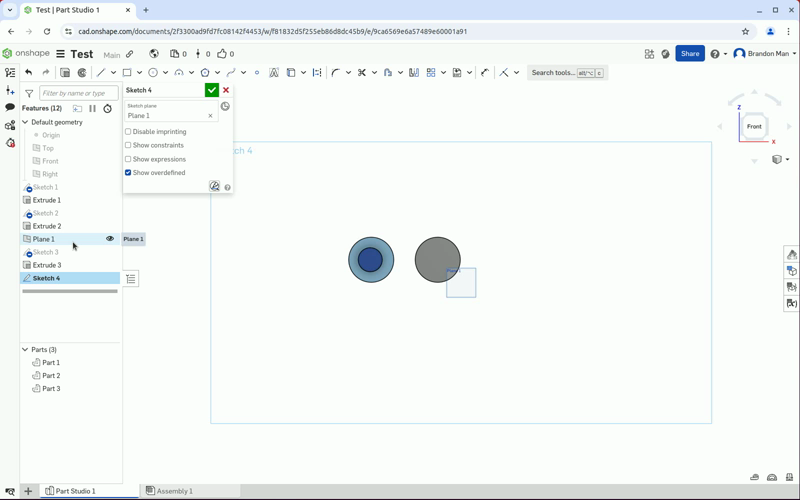
mouse_move(73, 352)
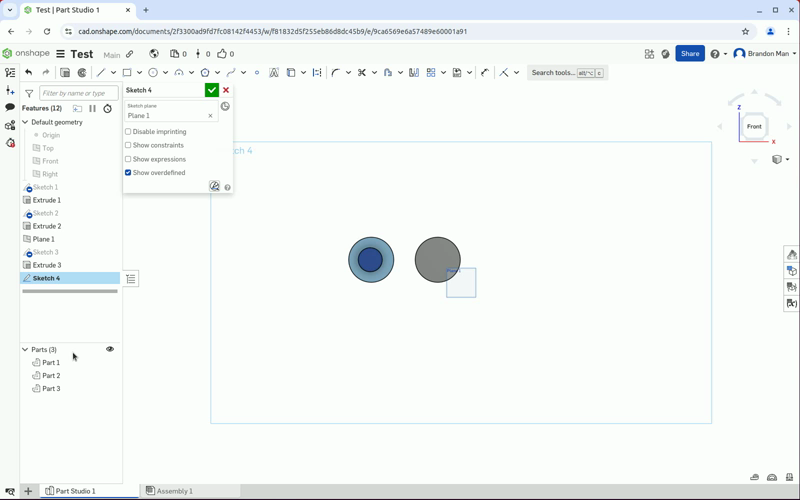
key(y)
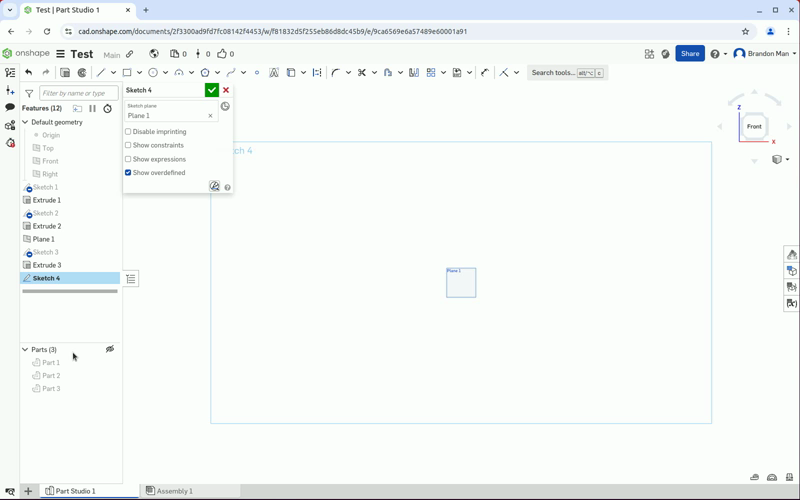
key(c)
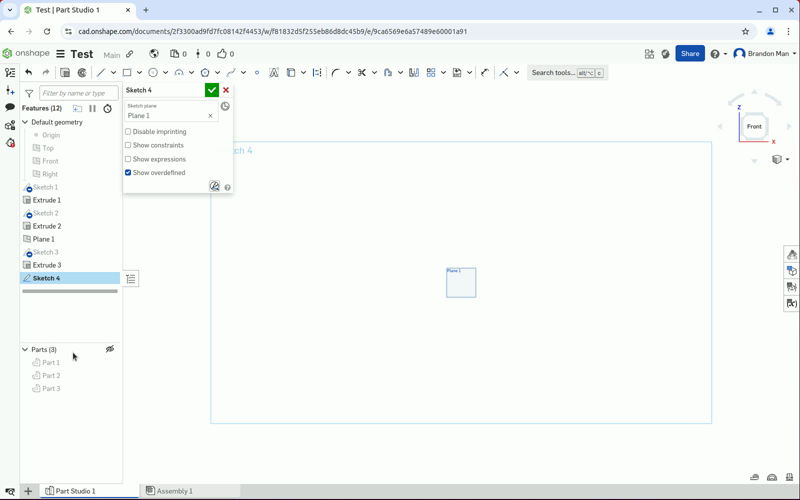
key_down(shift)
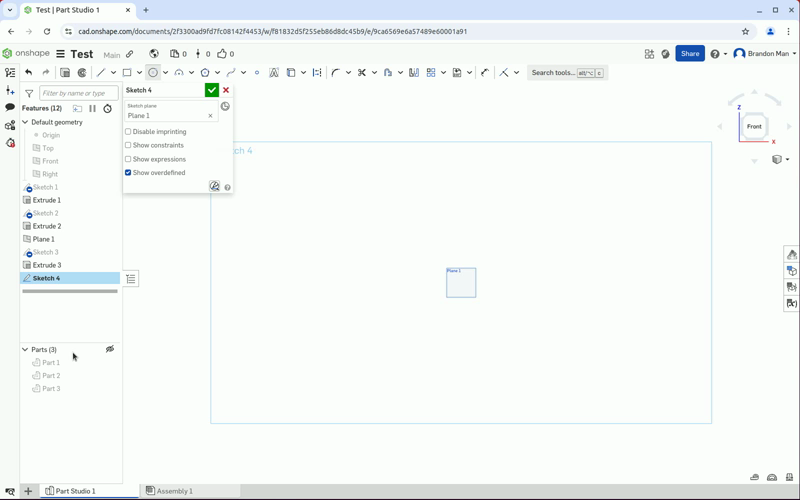
mouse_move(437, 259)
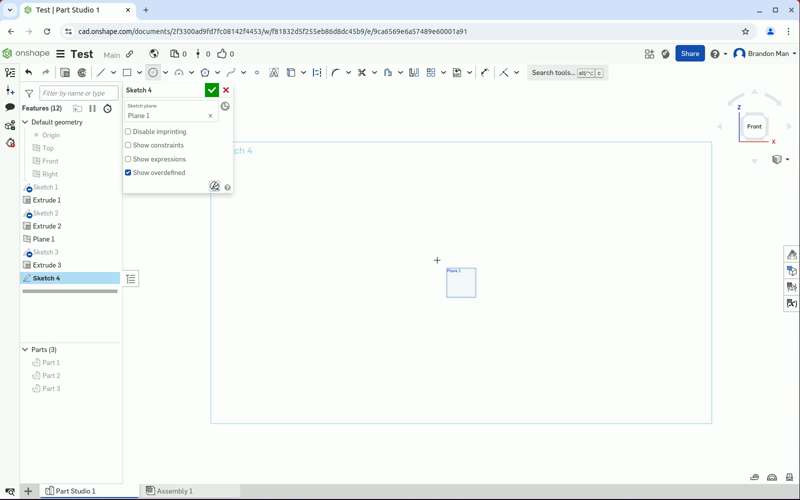
click(437, 259)
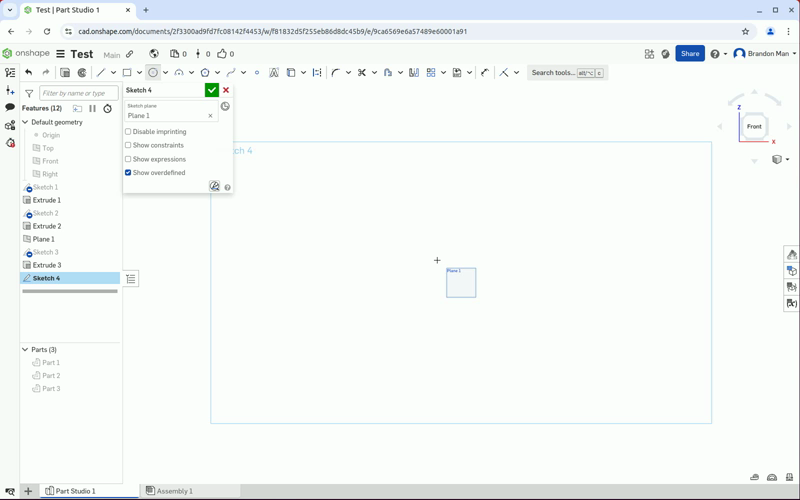
key_up(shift)
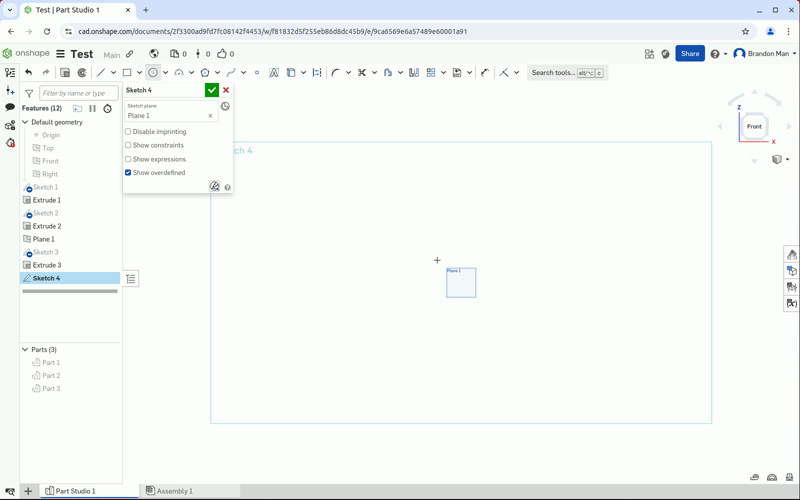
mouse_move(449, 259)
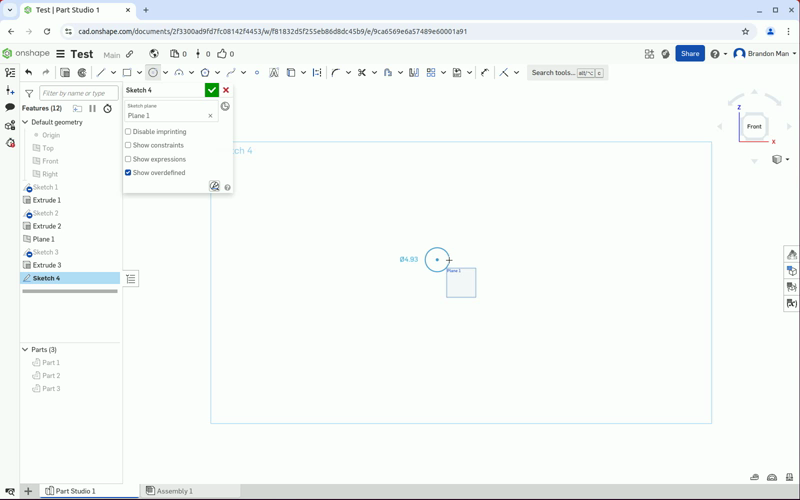
click(449, 259)
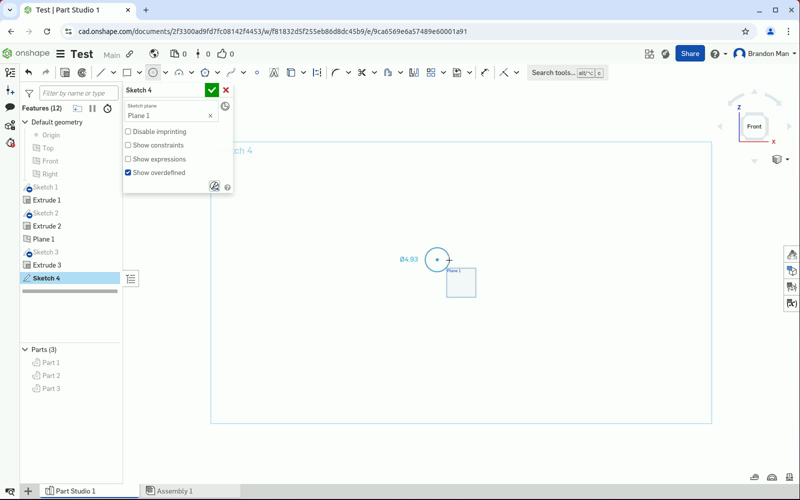
key(esc)
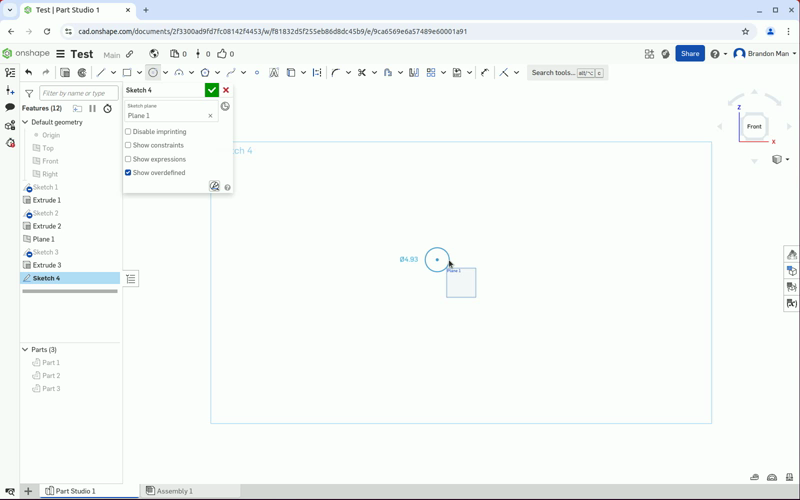
mouse_move(428, 257)
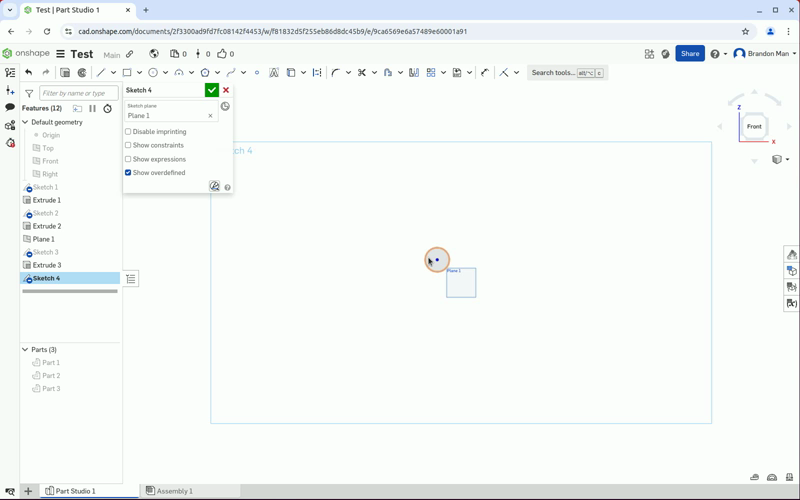
scroll(6)
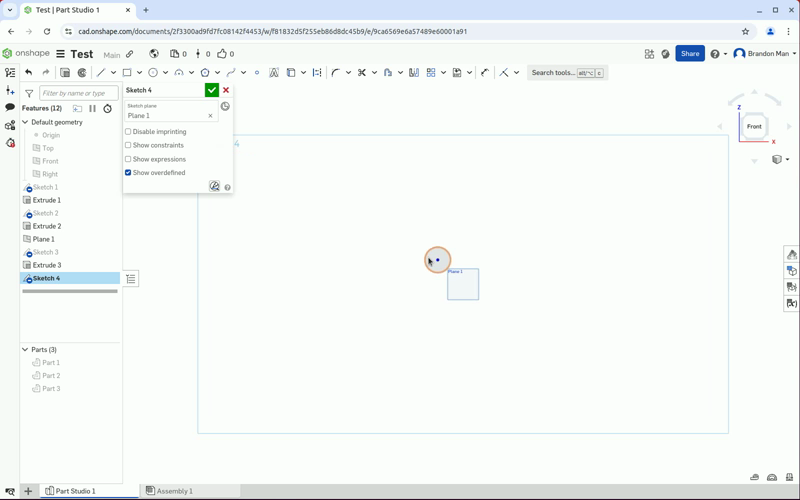
scroll(6)
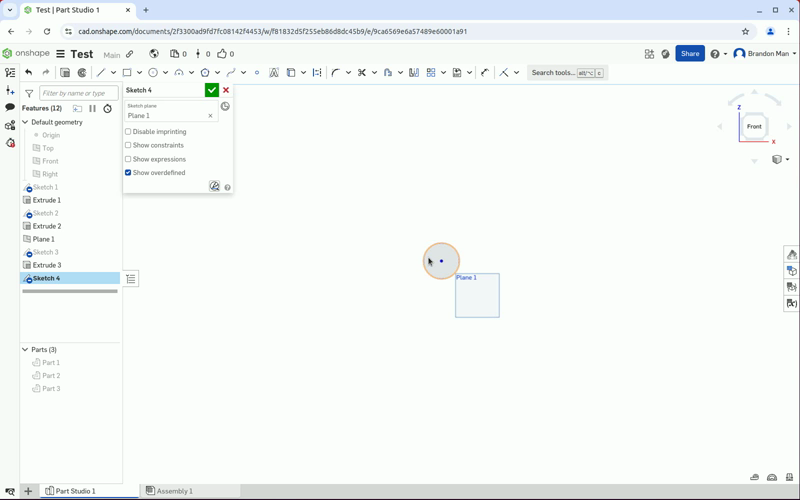
scroll(6)
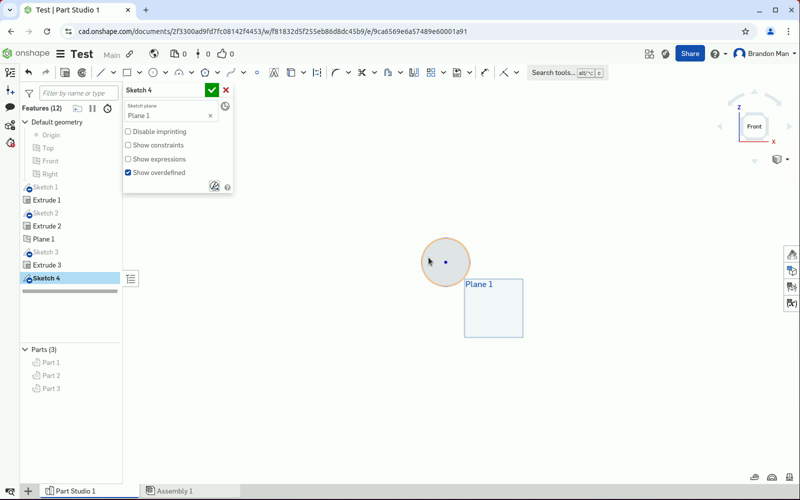
scroll(6)
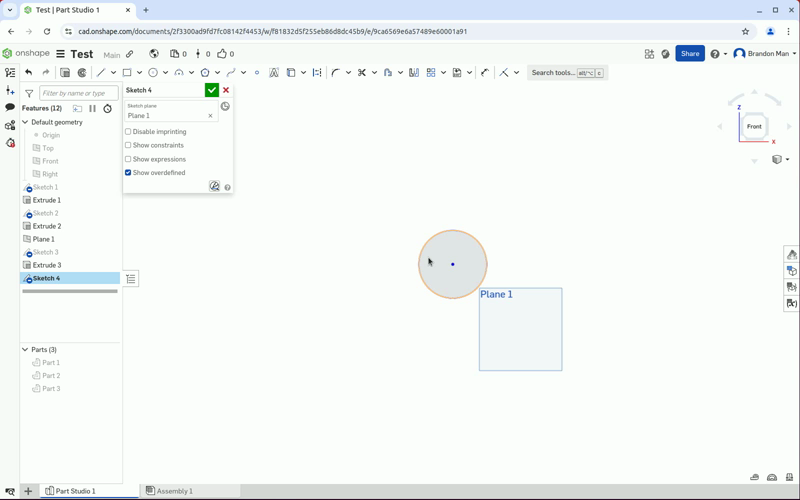
scroll(6)
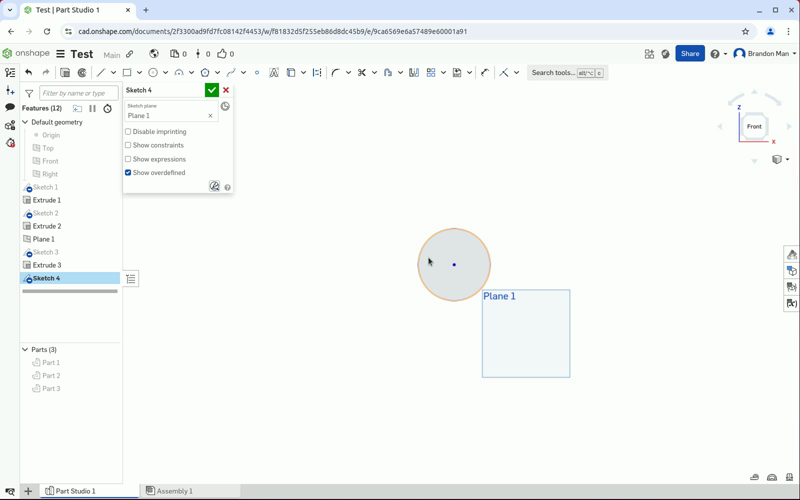
scroll(6)
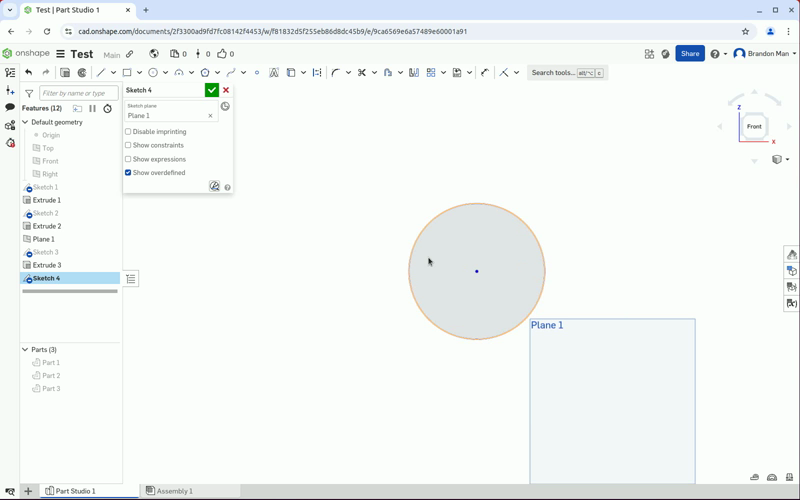
scroll(6)
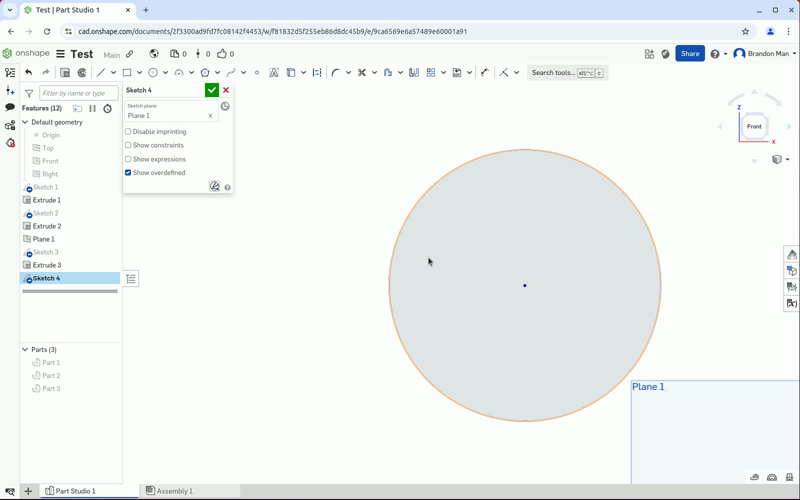
click(428, 257)
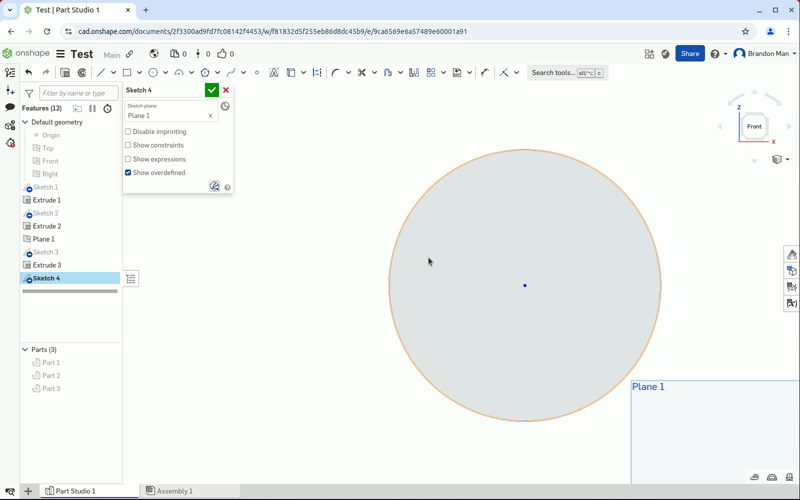
scroll(-6)
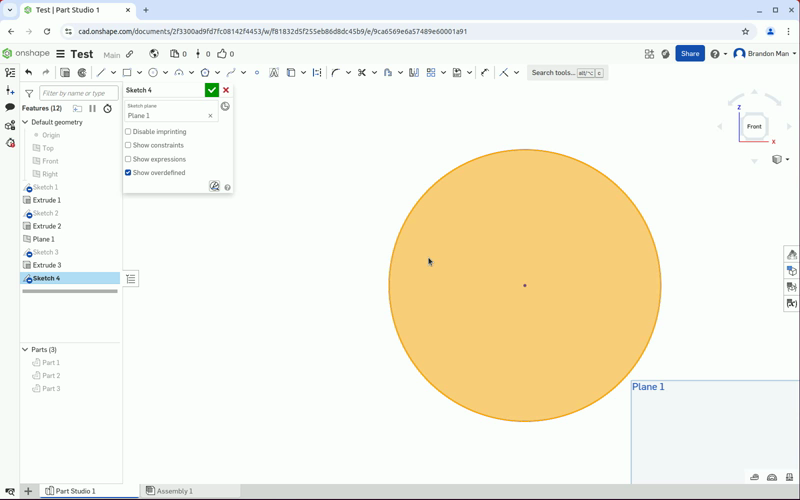
scroll(-6)
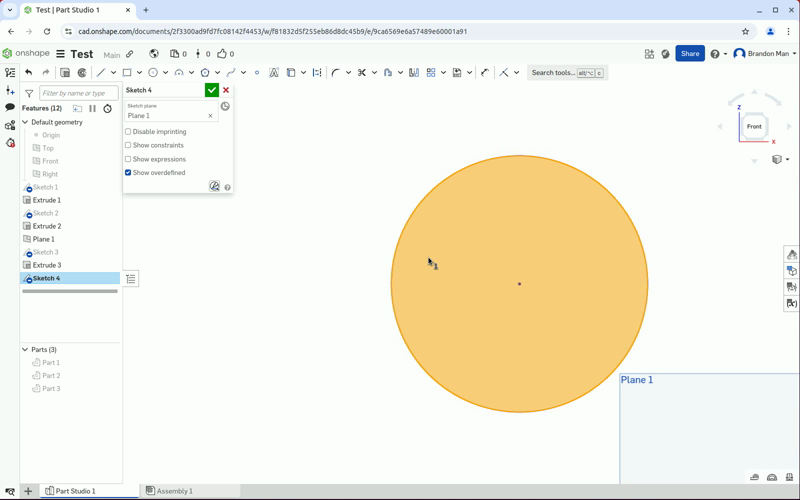
scroll(-6)
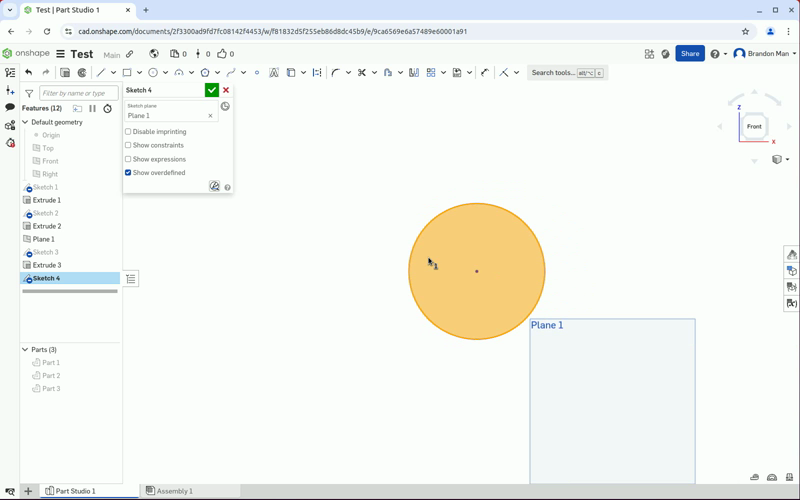
scroll(-6)
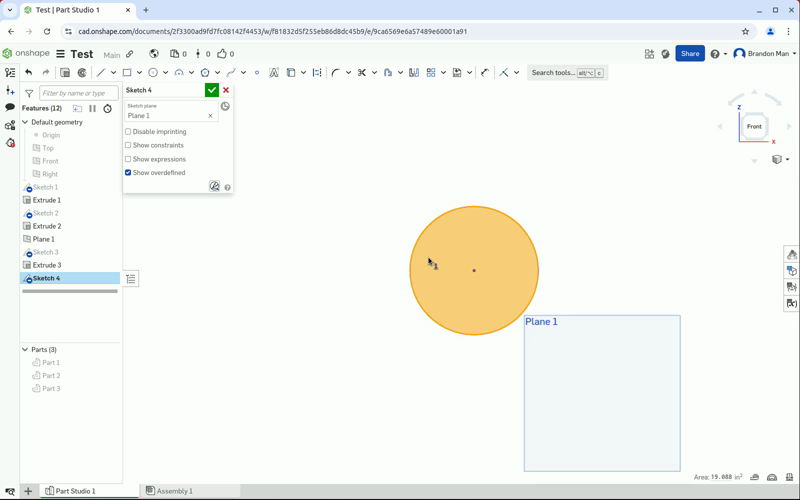
scroll(-6)
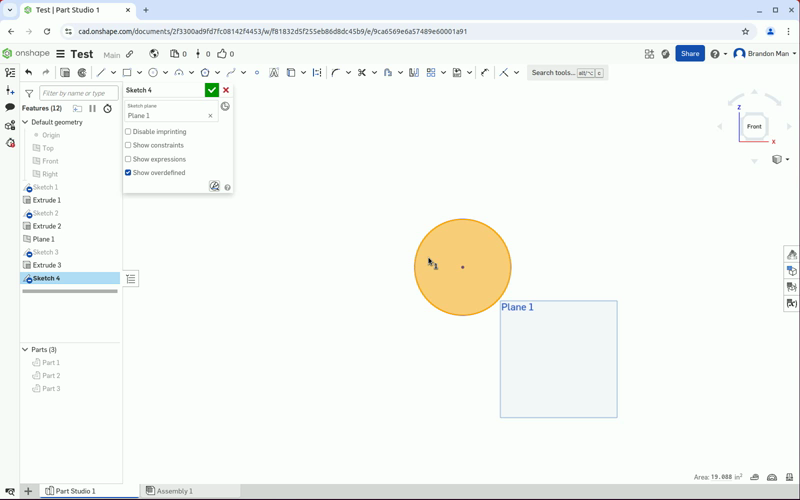
scroll(-6)
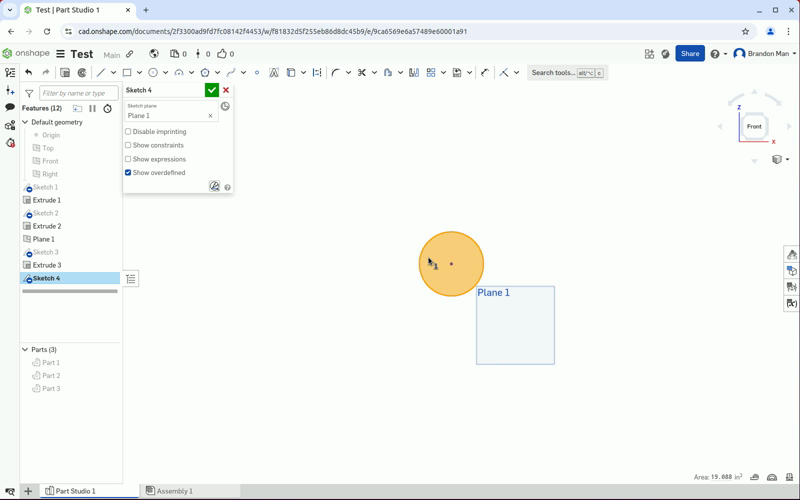
scroll(-6)
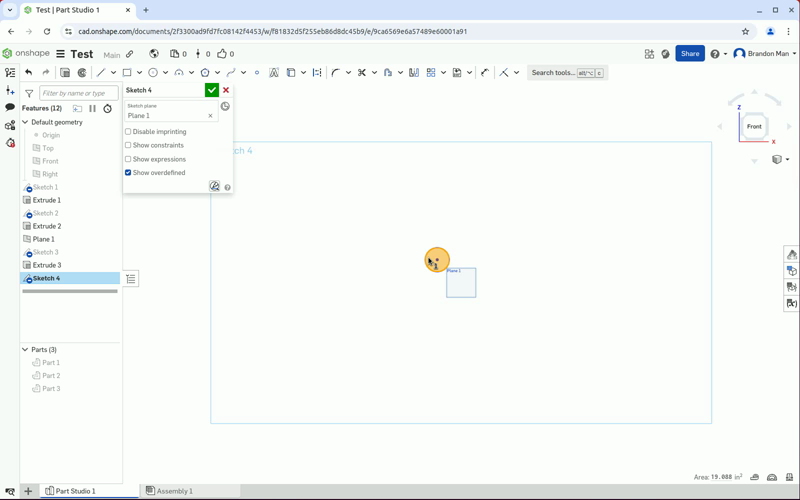
mouse_move(73, 352)
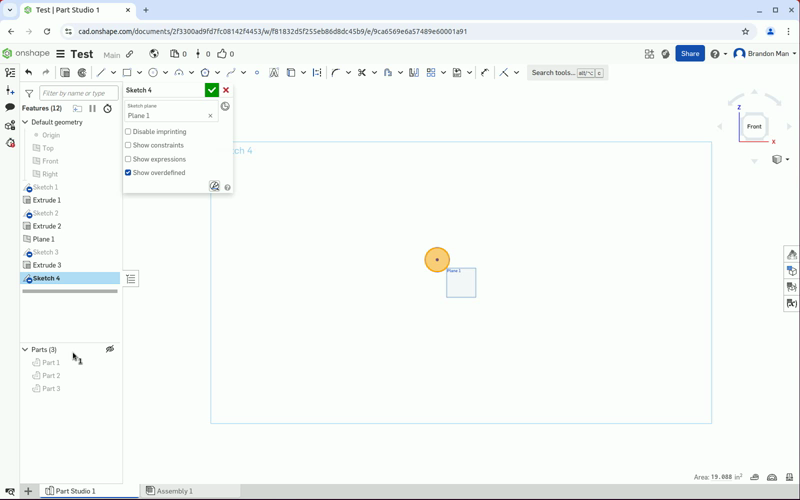
key(shift+y)
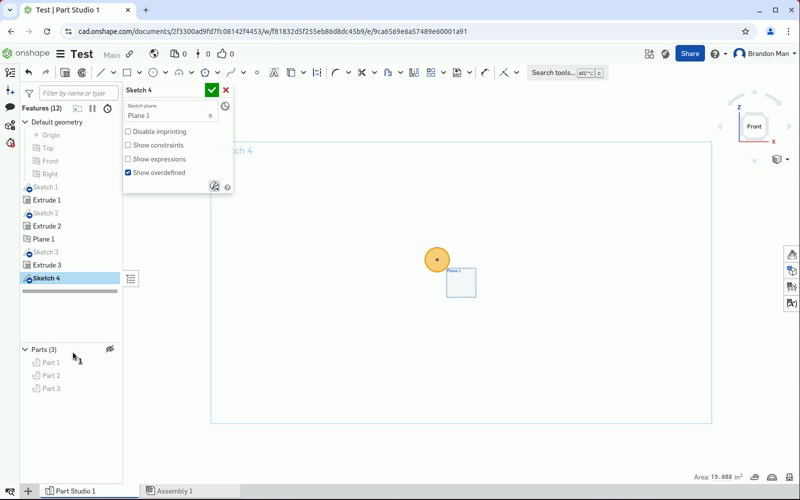
key(shift+e)
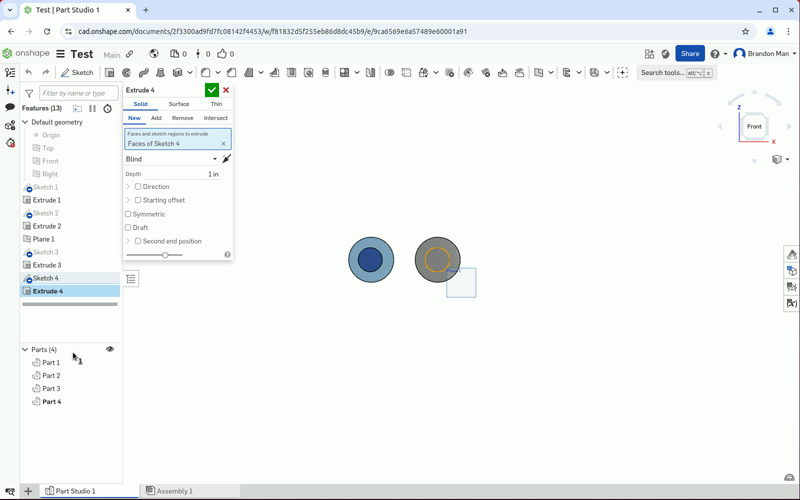
mouse_move(143, 106)
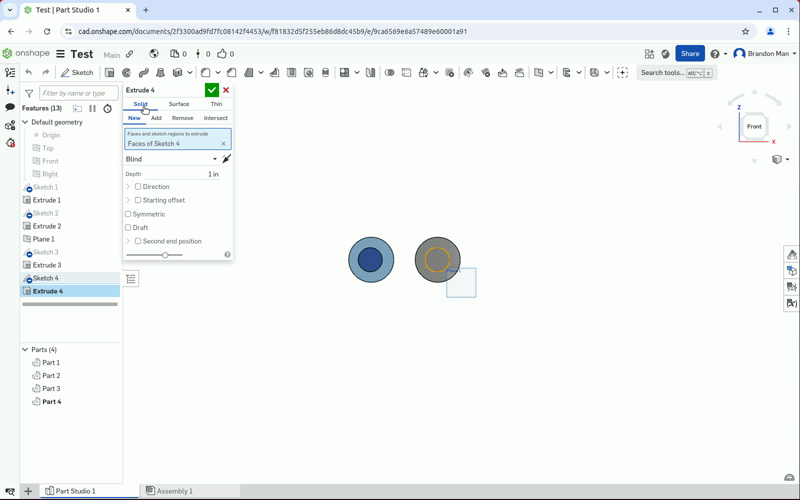
click(143, 106)
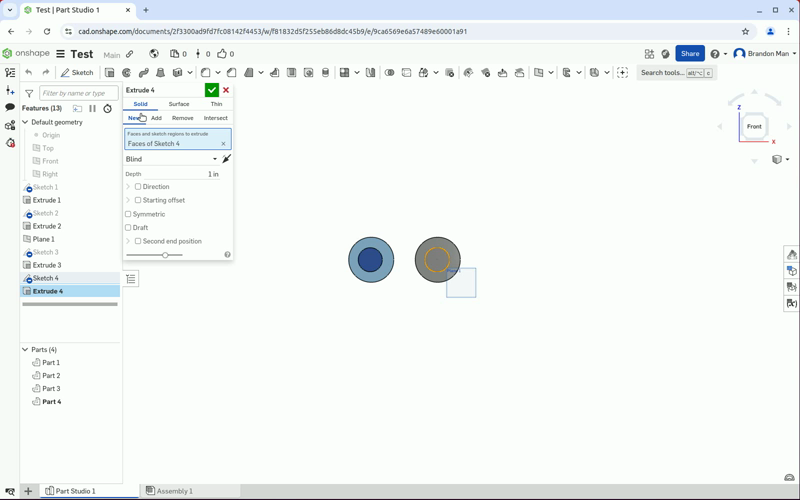
mouse_move(137, 120)
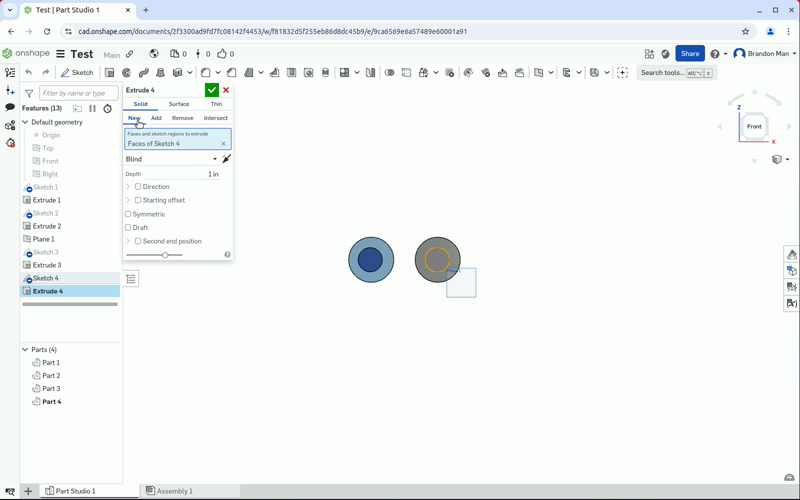
click(137, 120)
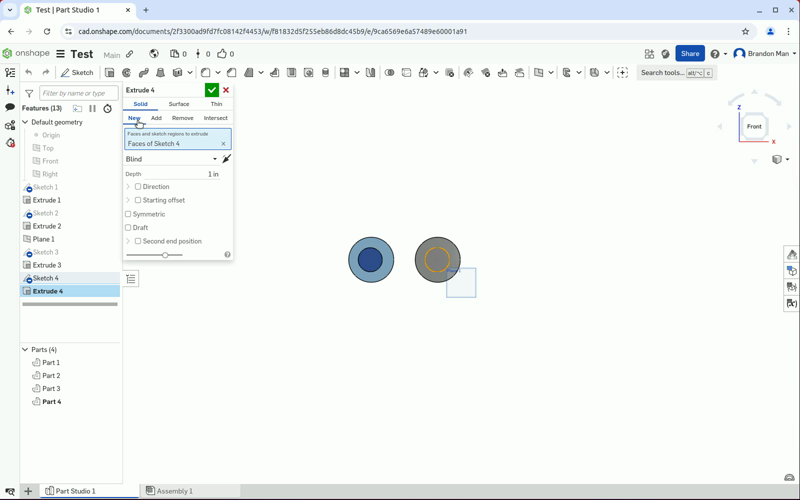
key(tab, 4)
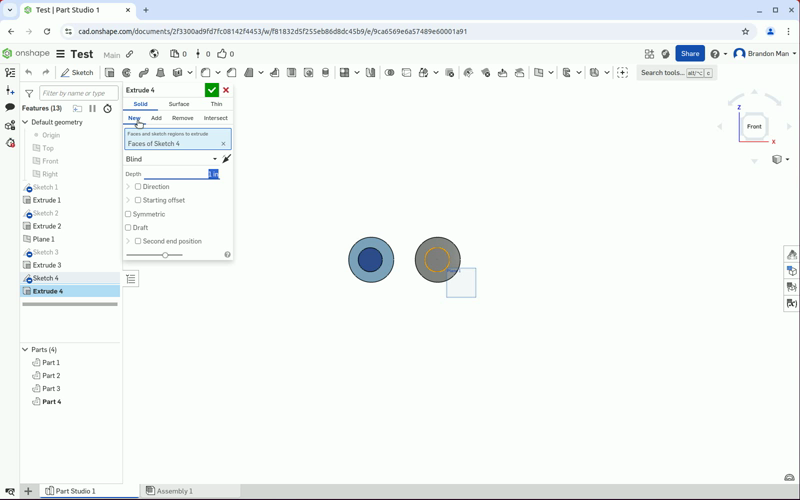
text(2.166)
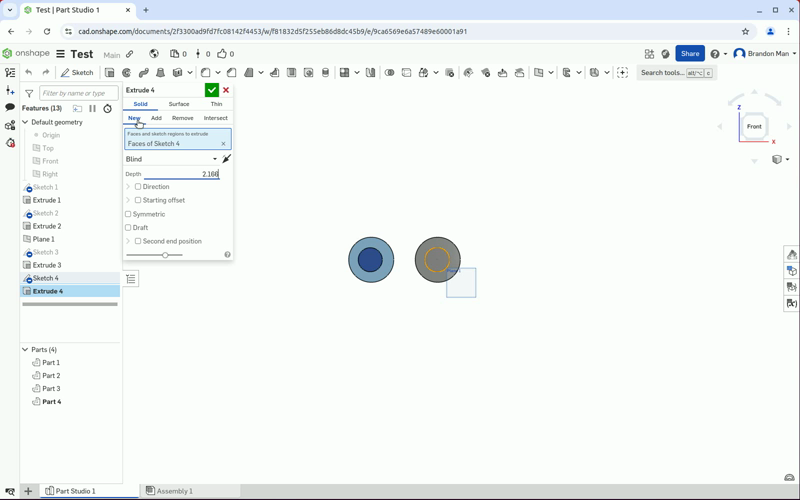
key(enter)
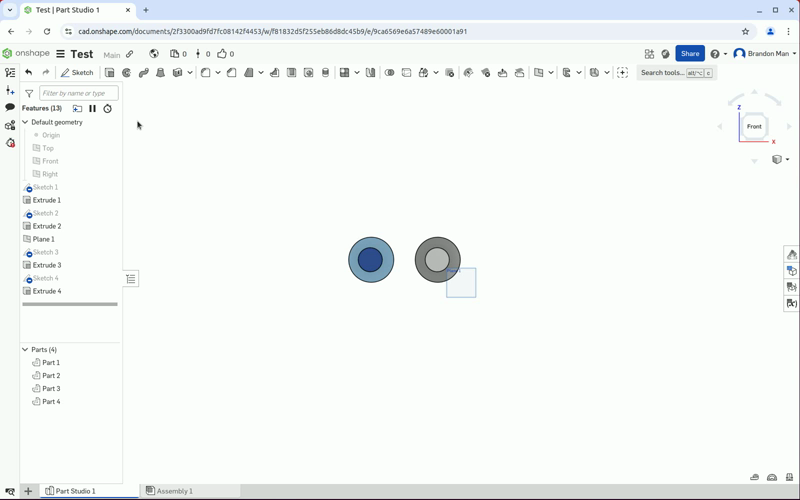
key(shift+h)
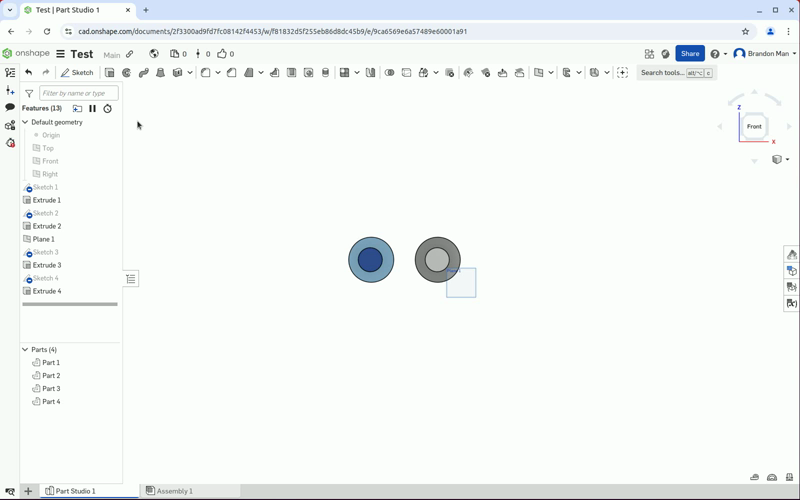
key(shift+h)
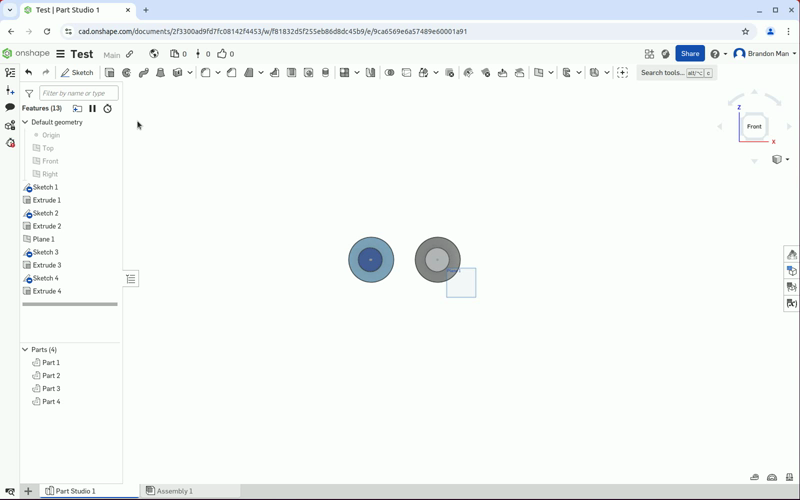
key(shift+7)
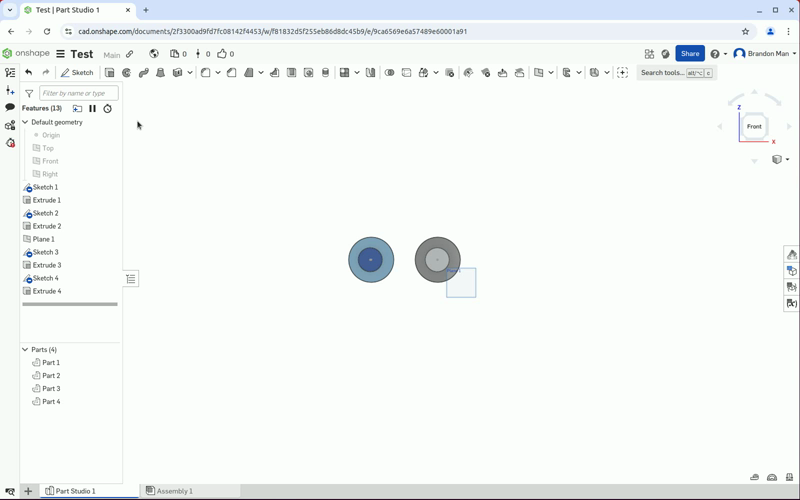
key(left, 2)
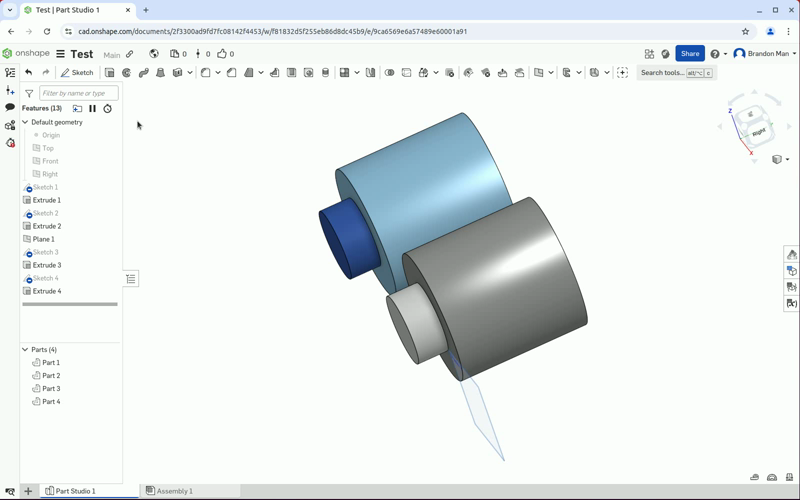
key(down, 2)
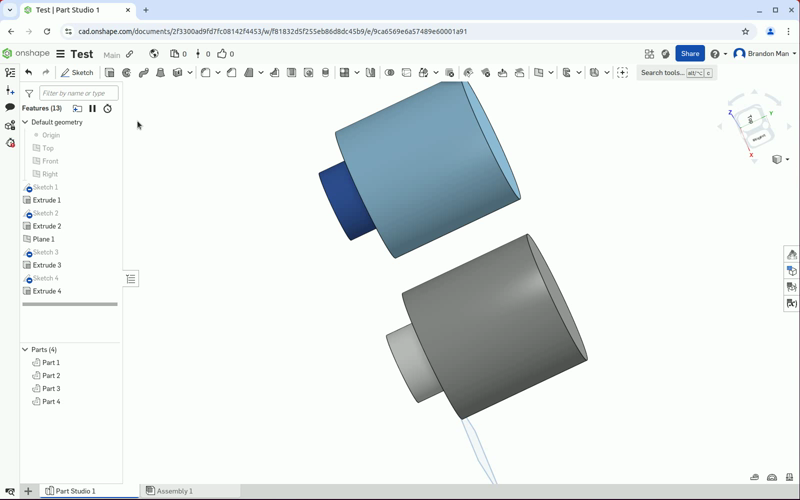
key(up, 2)
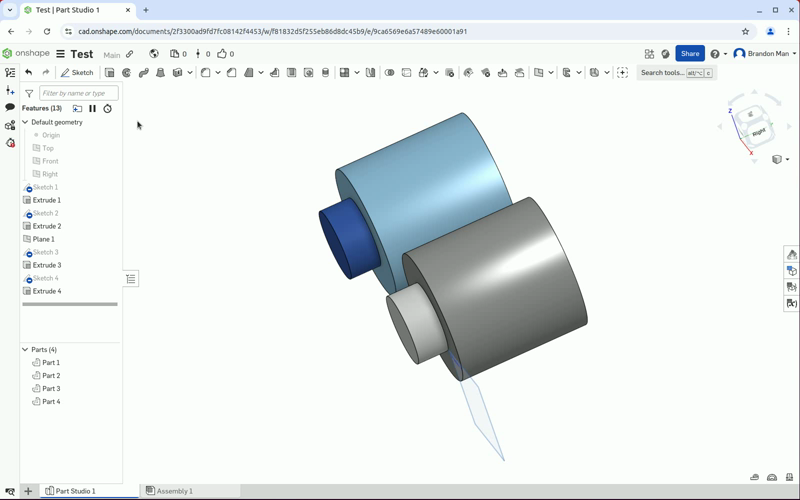
key(right, 2)
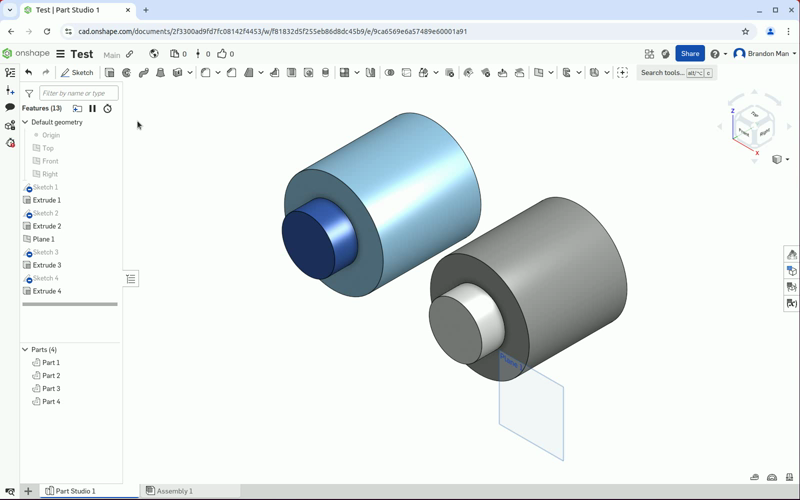
mouse_move(73, 189)
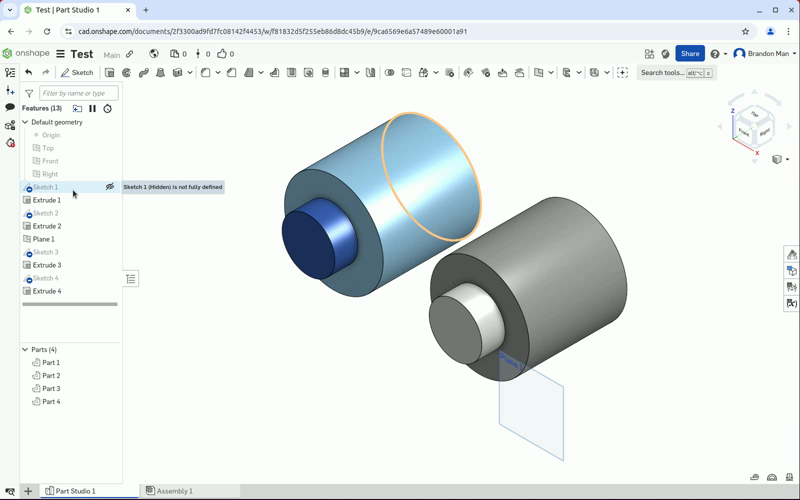
click(73, 189)